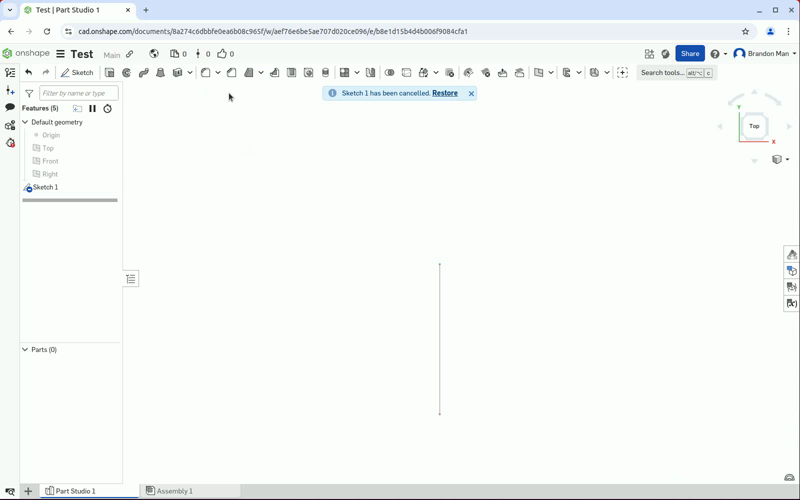
key(shift+h)
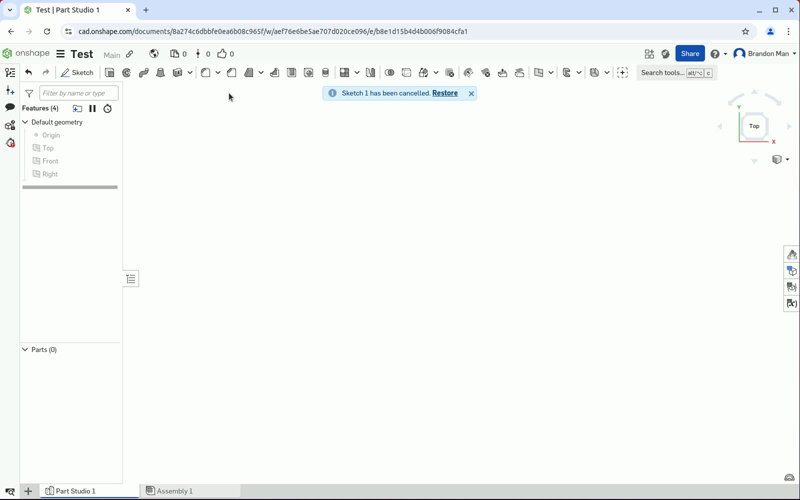
mouse_move(73, 352)
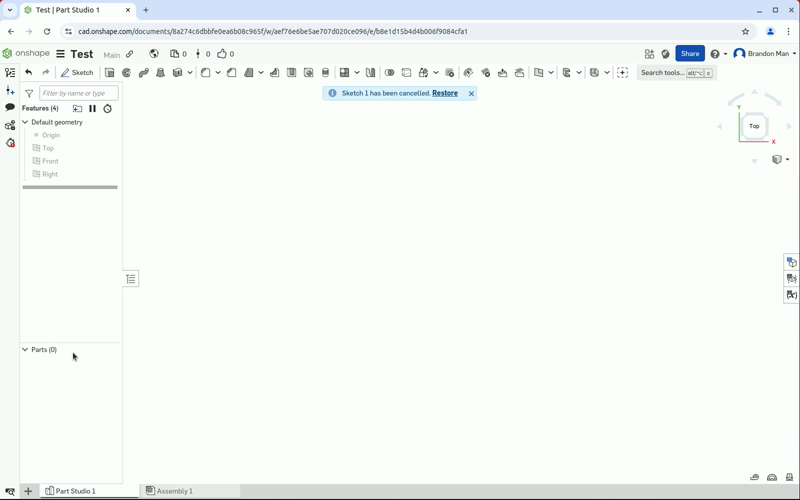
key(y)
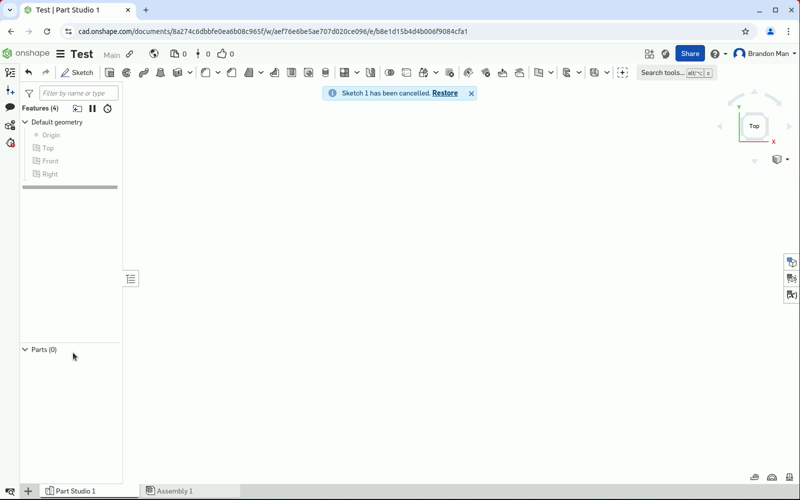
key(shift+p)
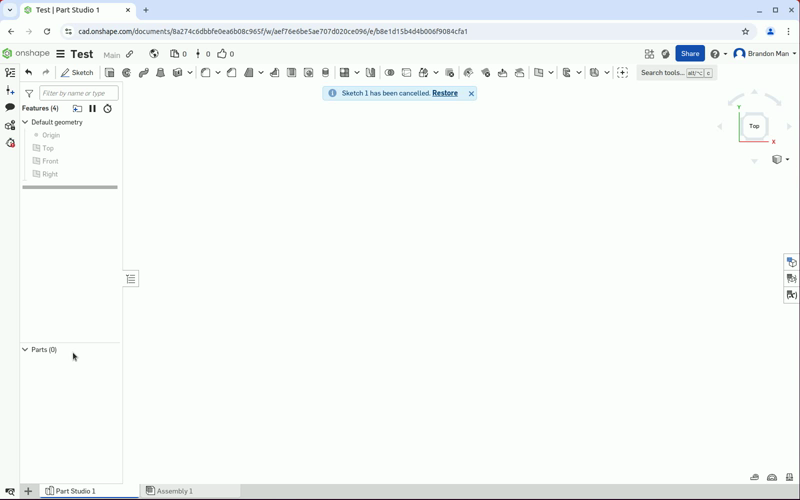
key(space)
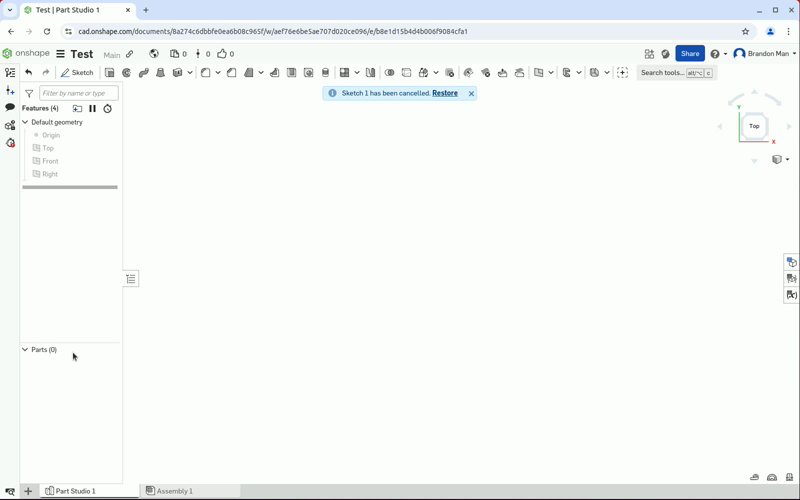
key_down(shift)
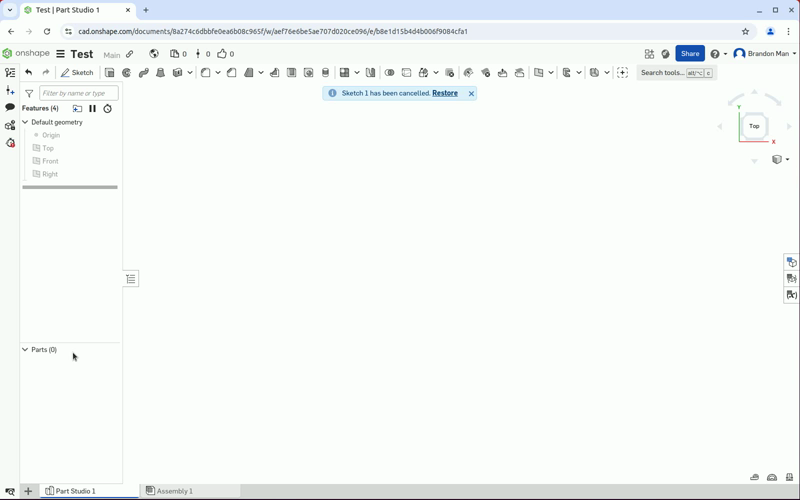
key(up)
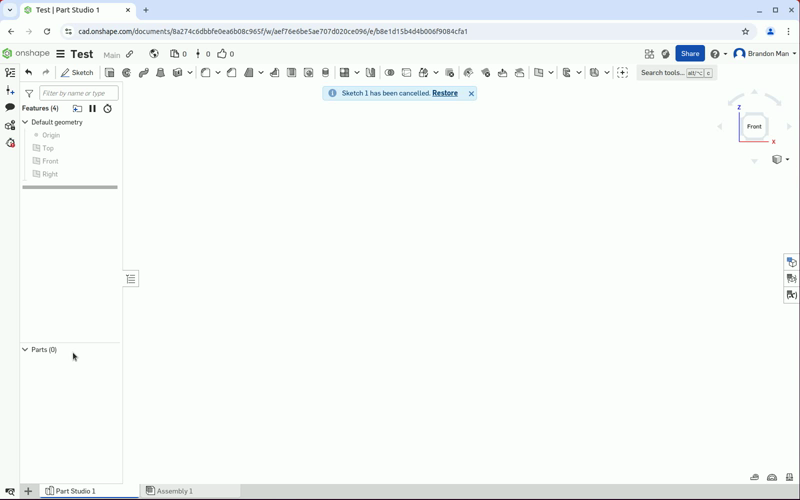
key_up(shift)
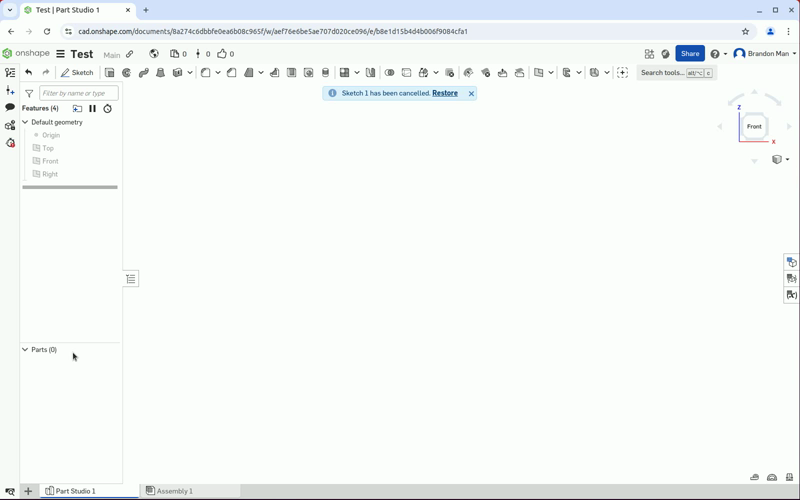
mouse_move(73, 352)
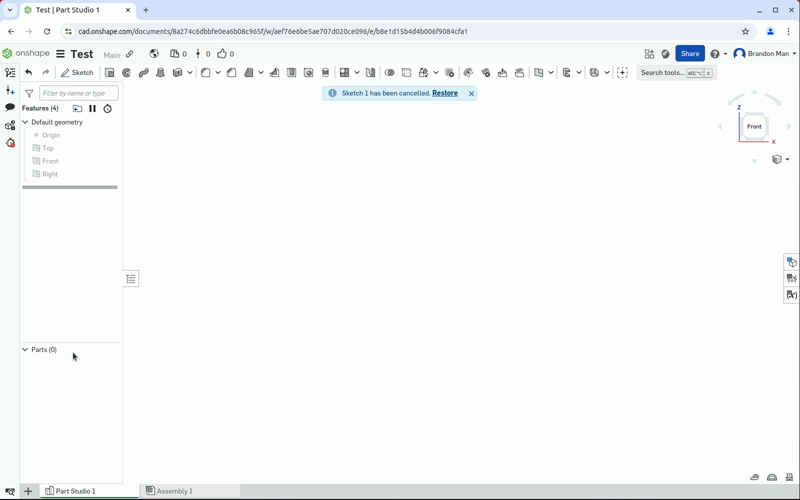
key(shift+y)
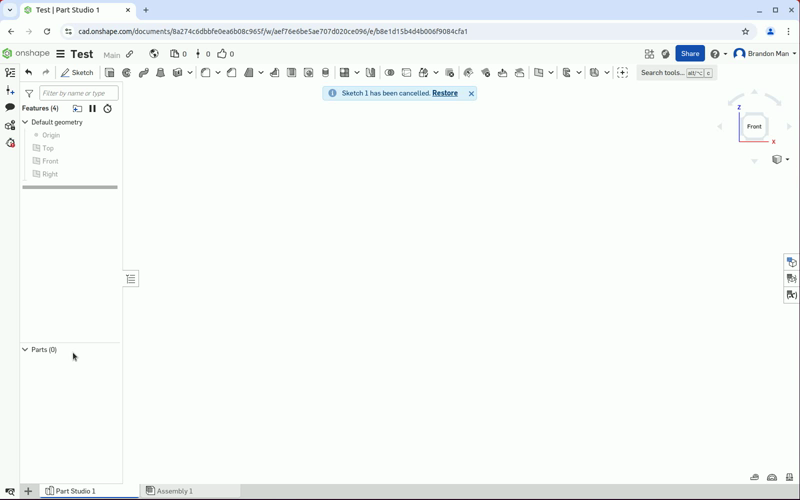
key(shift+s)
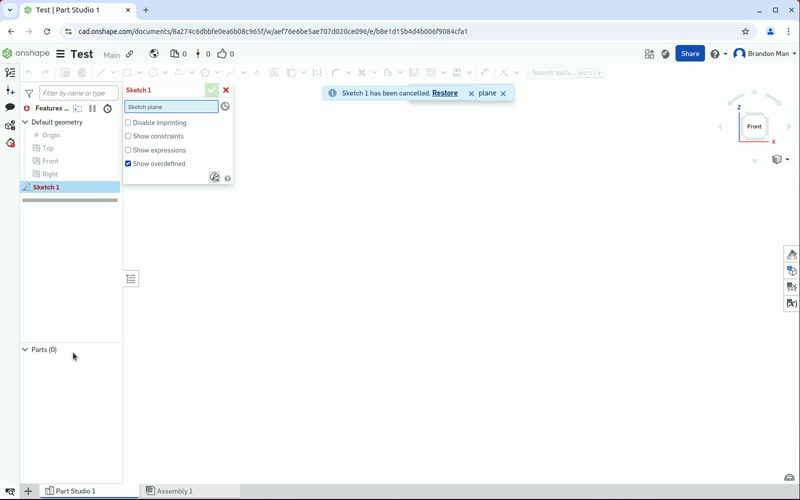
mouse_move(73, 163)
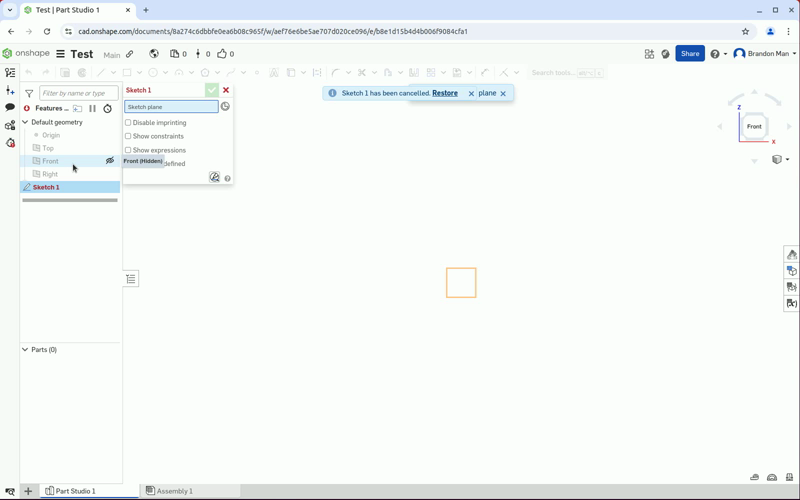
click(73, 163)
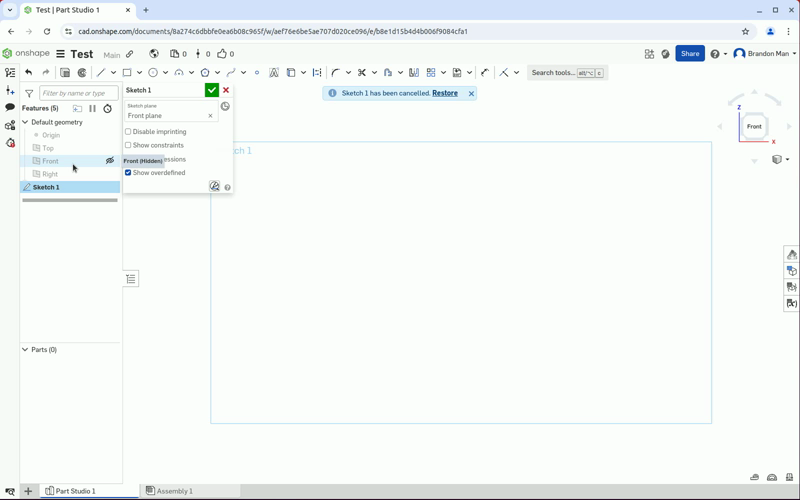
mouse_move(73, 352)
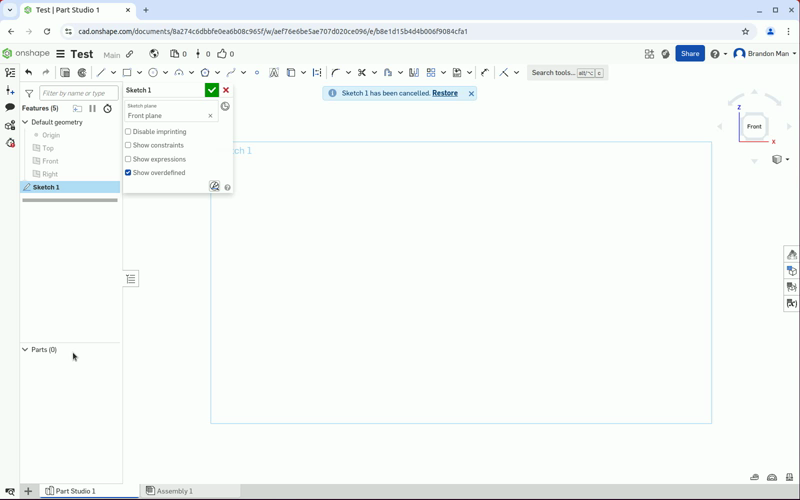
key(y)
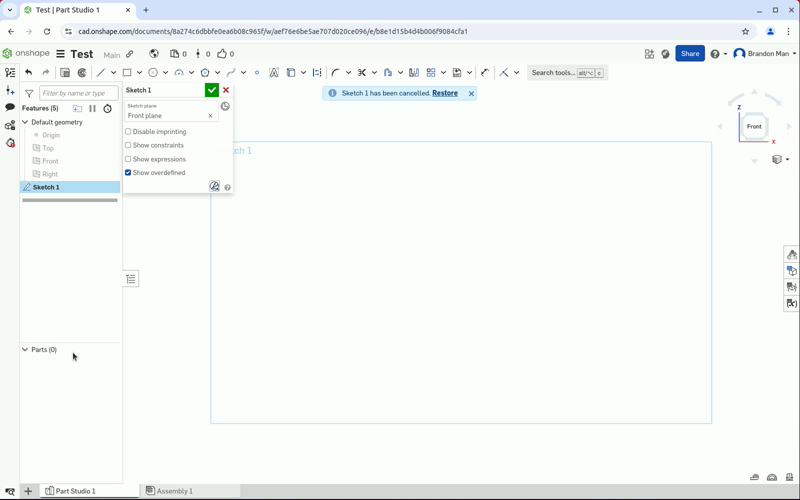
key(l)
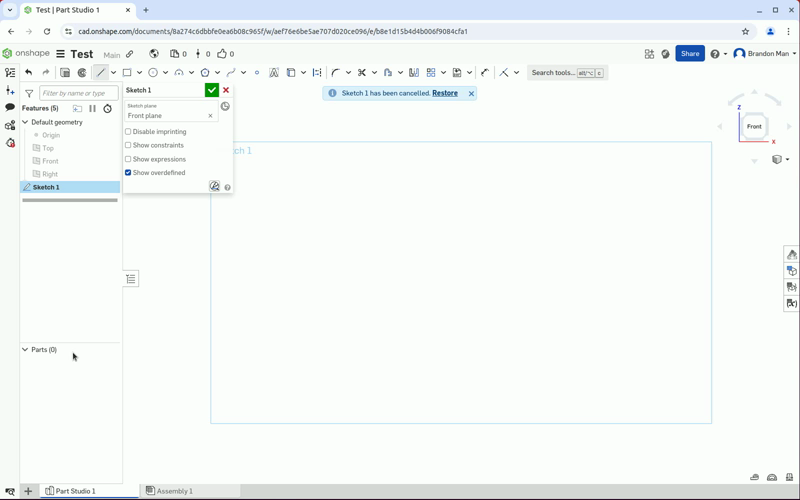
key_down(shift)
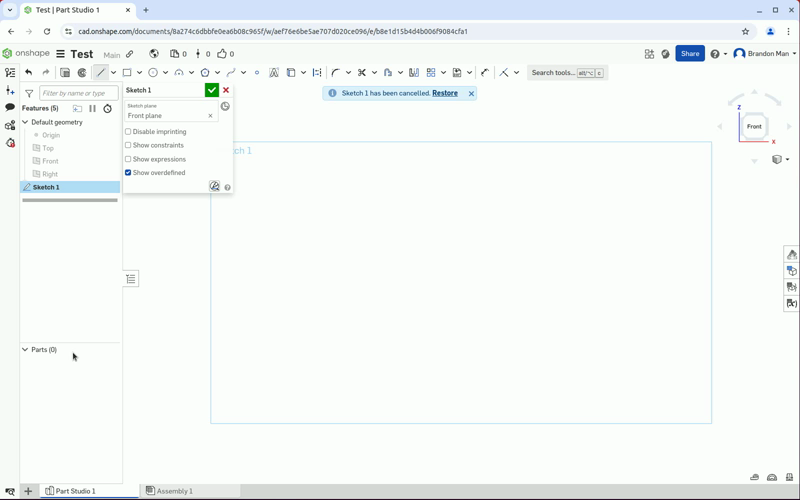
mouse_move(460, 282)
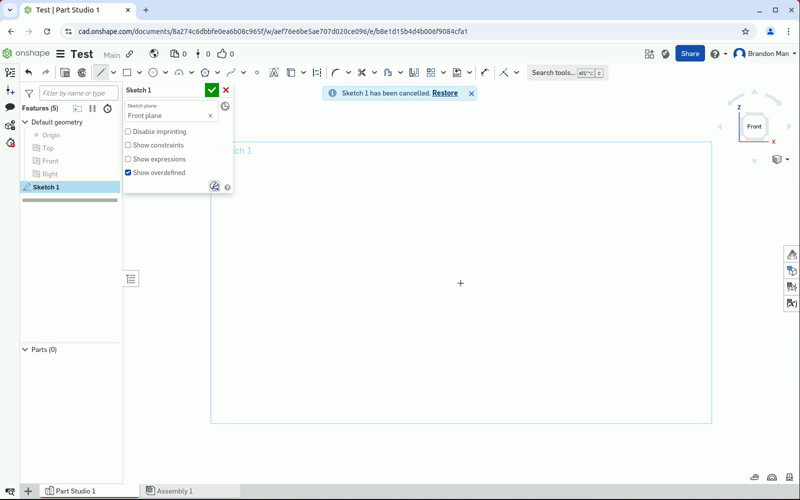
click(460, 282)
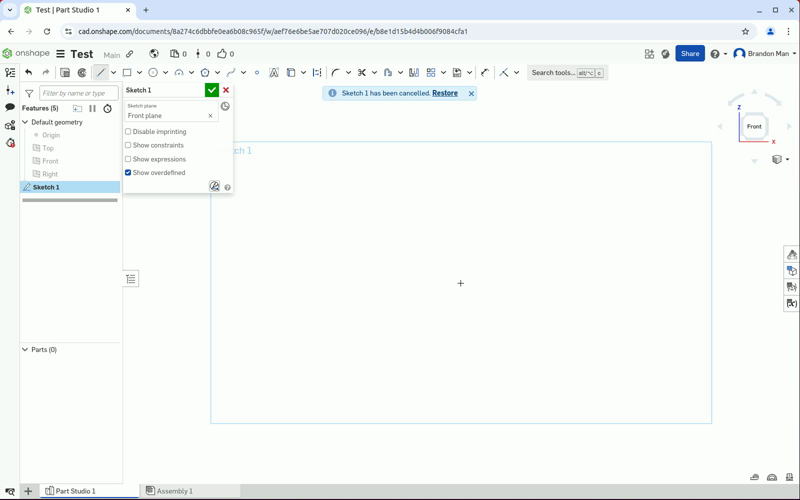
key_up(shift)
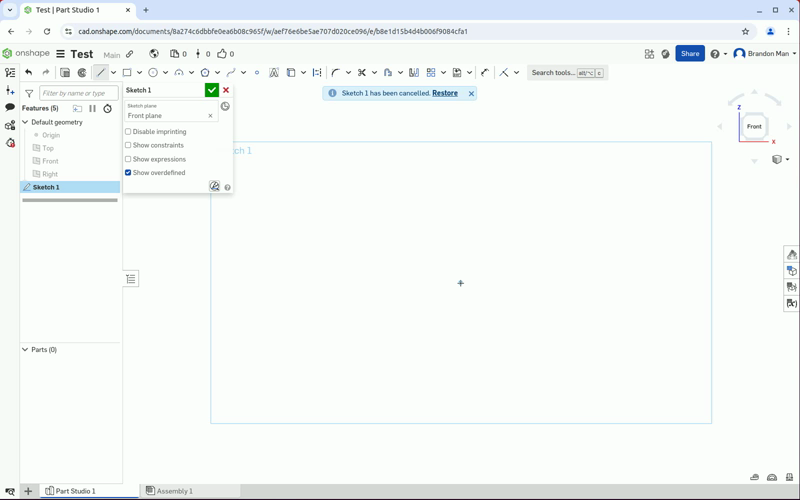
key_down(shift)
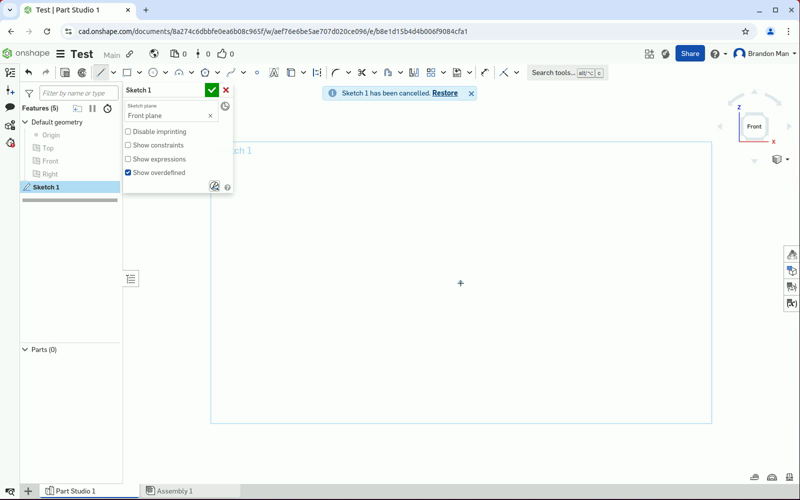
mouse_move(573, 282)
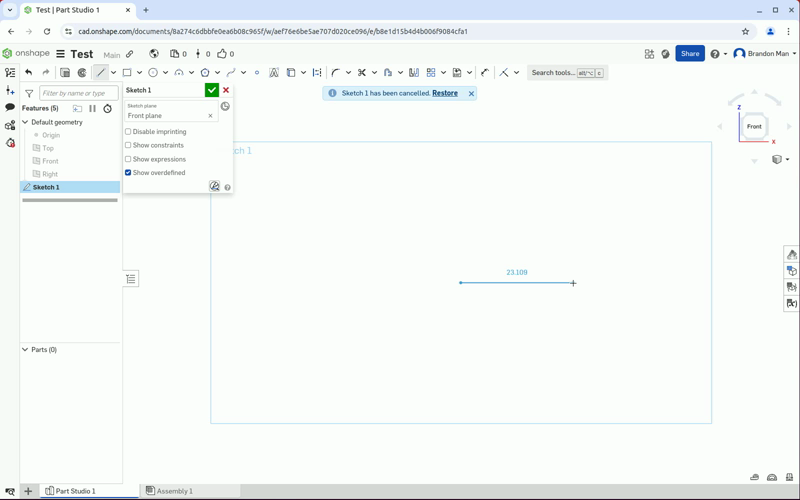
click(573, 282)
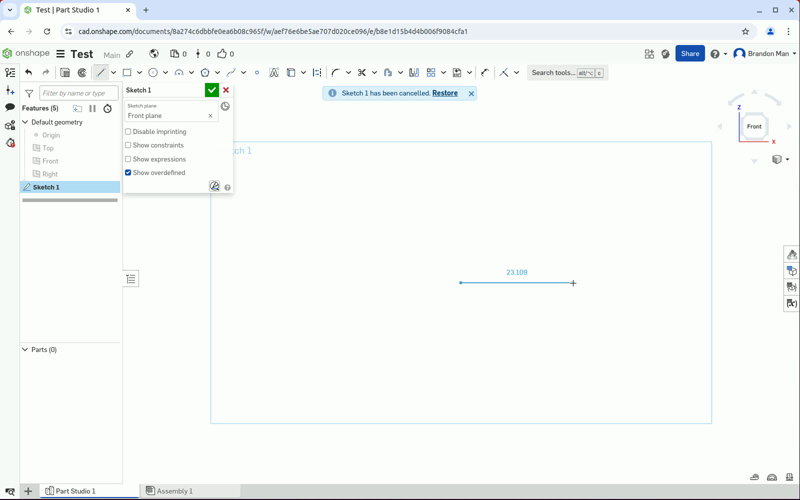
key_up(shift)
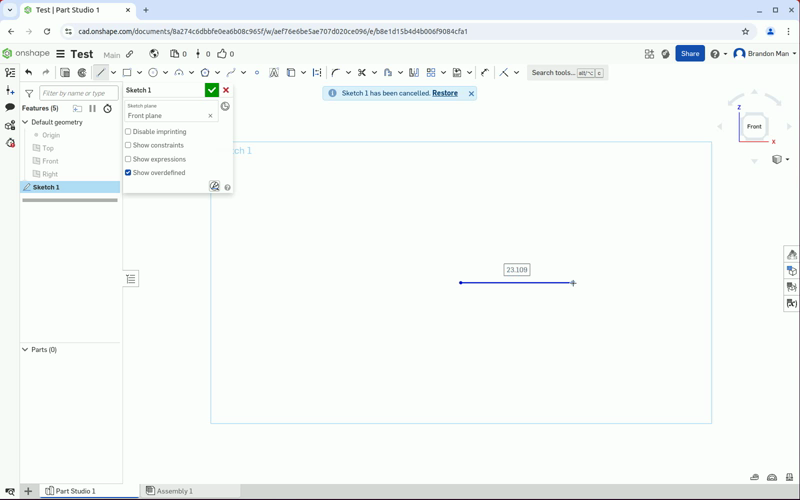
key_down(shift)
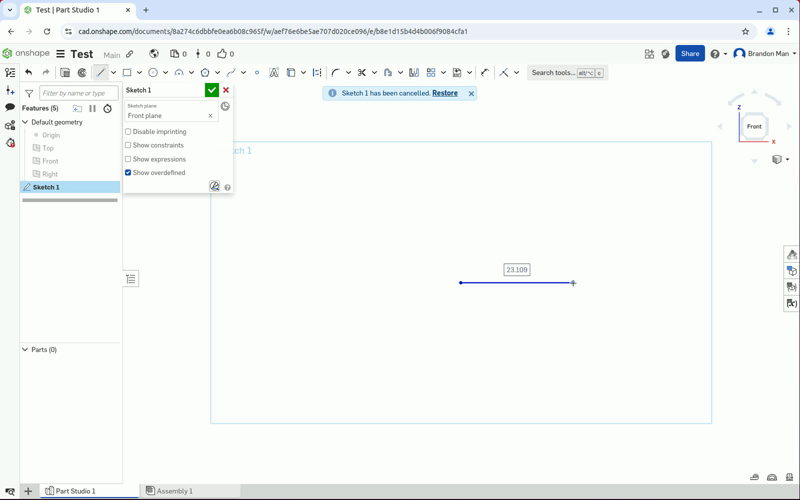
mouse_move(573, 216)
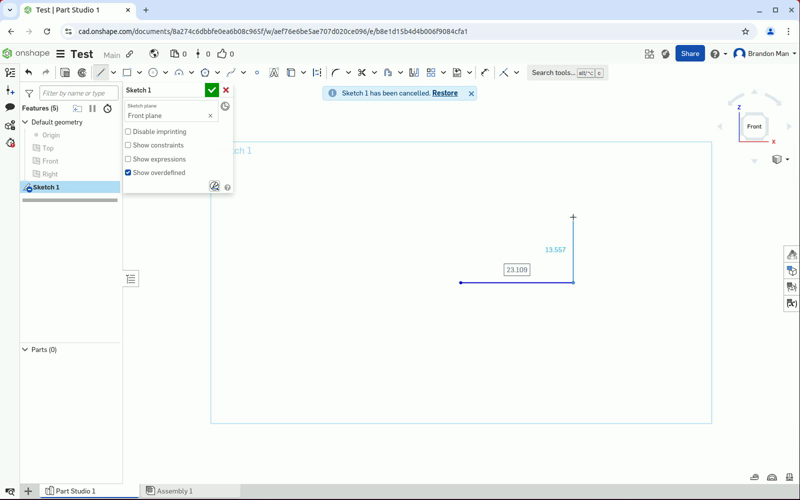
click(573, 216)
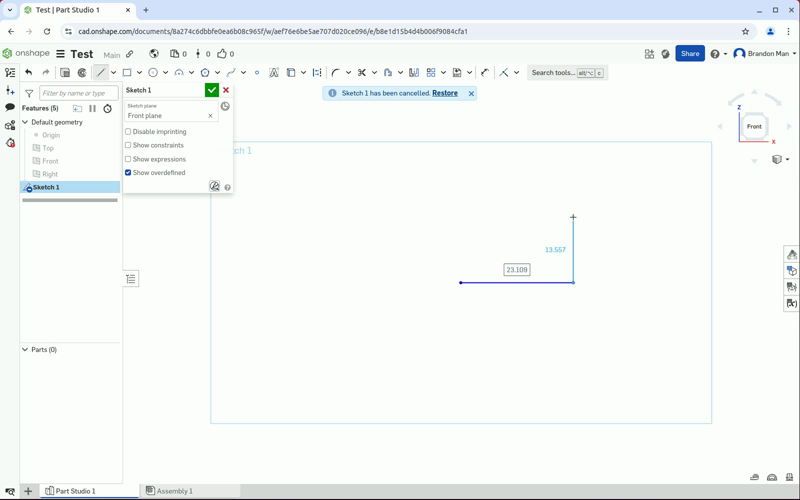
key_up(shift)
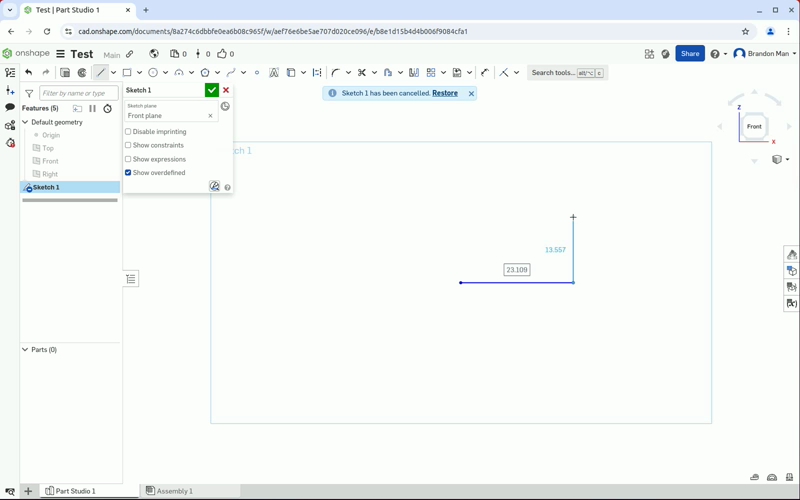
key_down(shift)
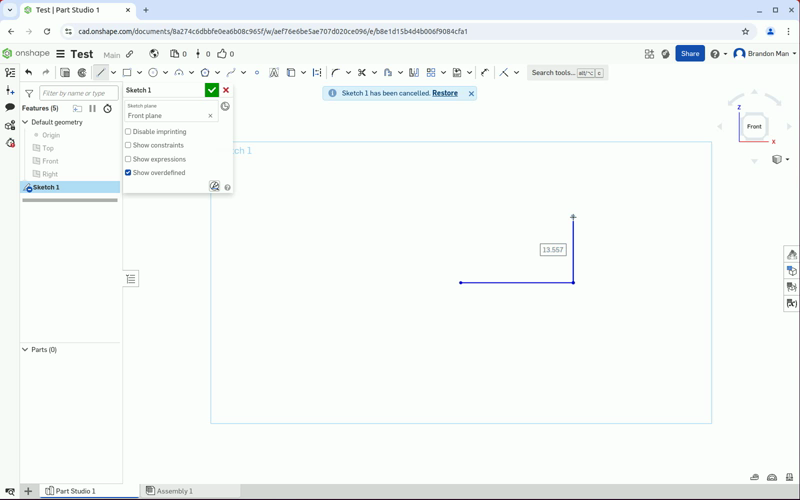
mouse_move(460, 216)
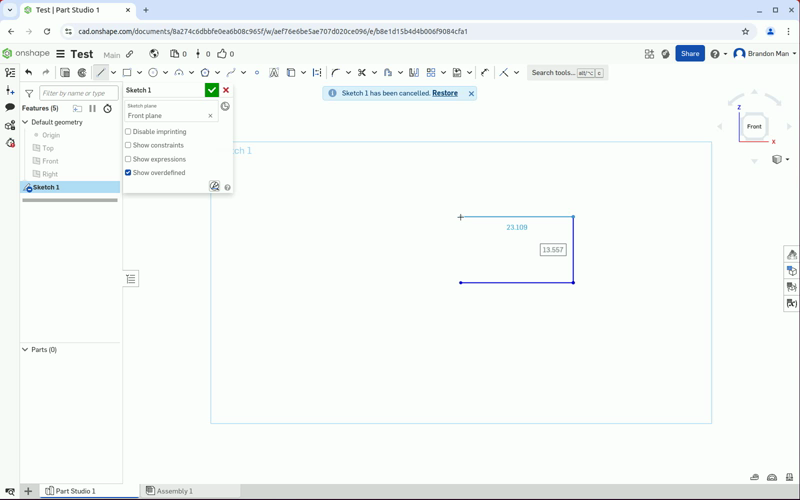
click(460, 216)
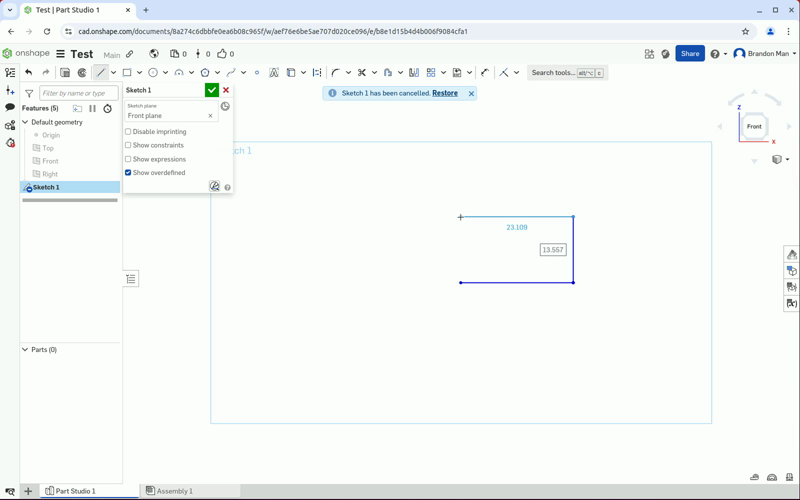
key_up(shift)
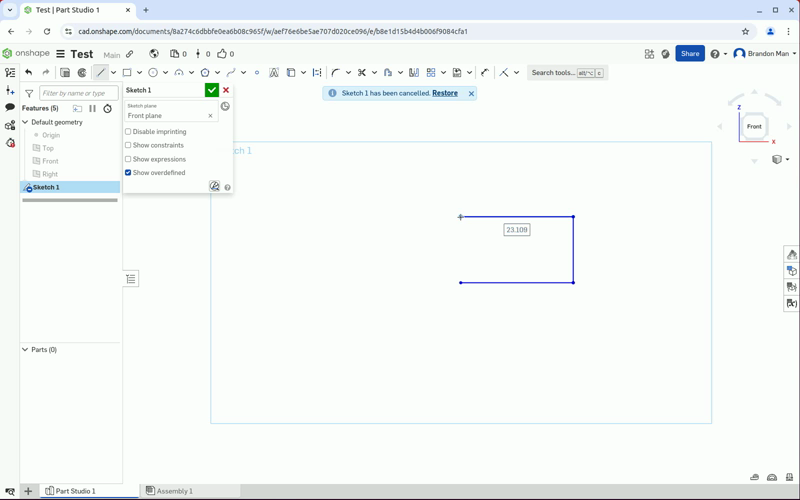
key_down(shift)
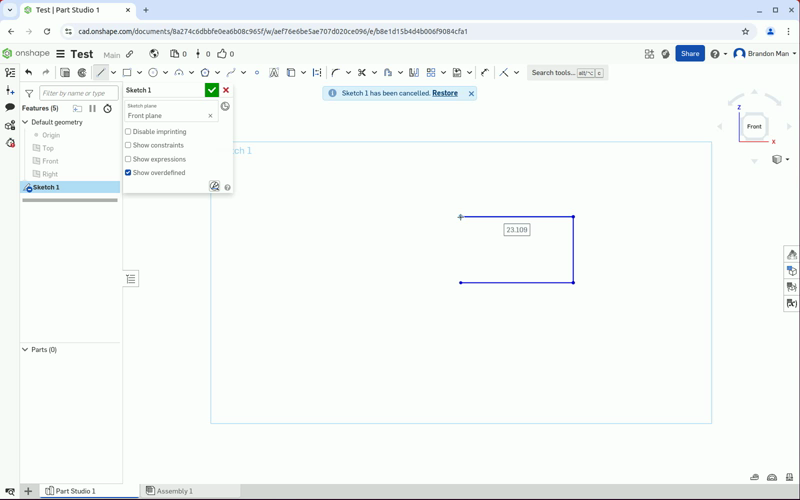
mouse_move(460, 282)
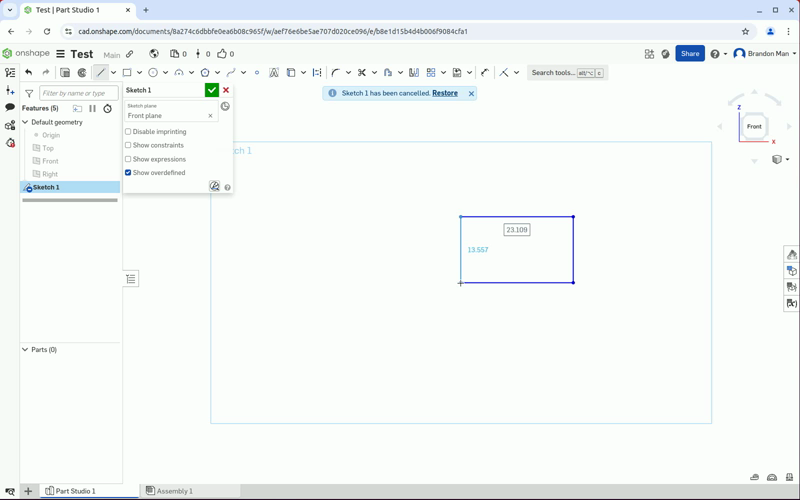
key_up(shift)
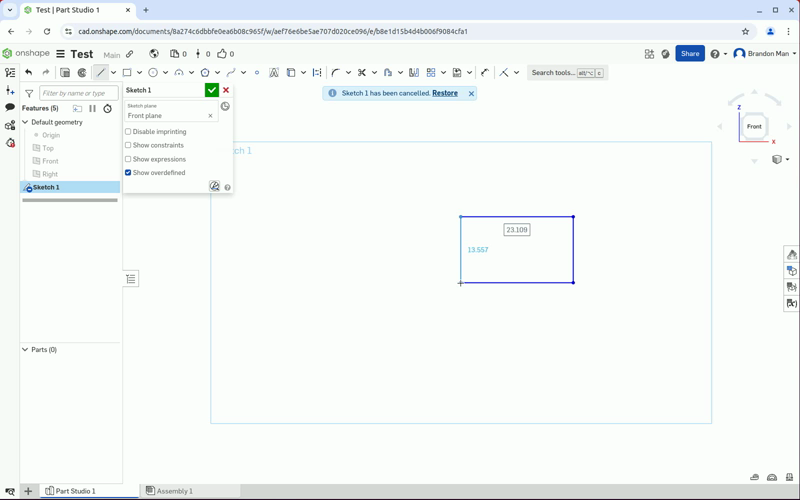
click(460, 282)
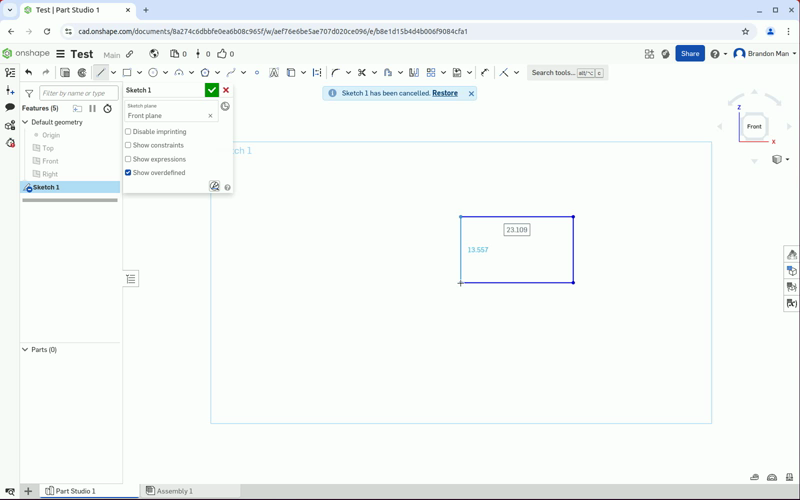
key(esc)
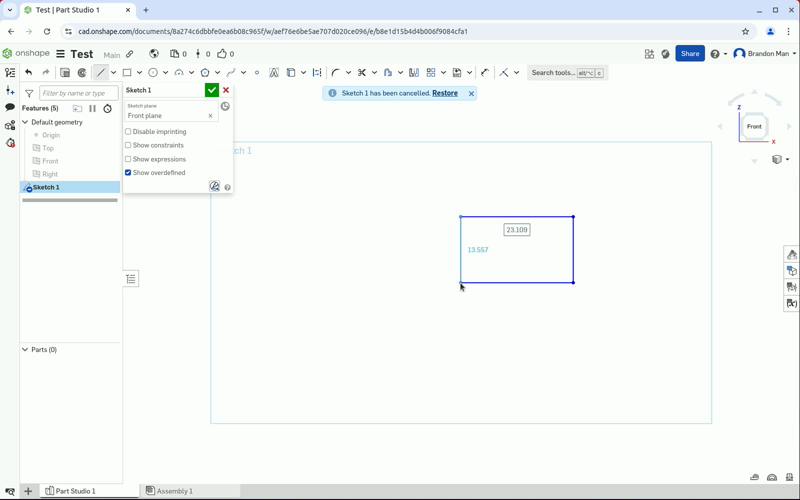
key(c)
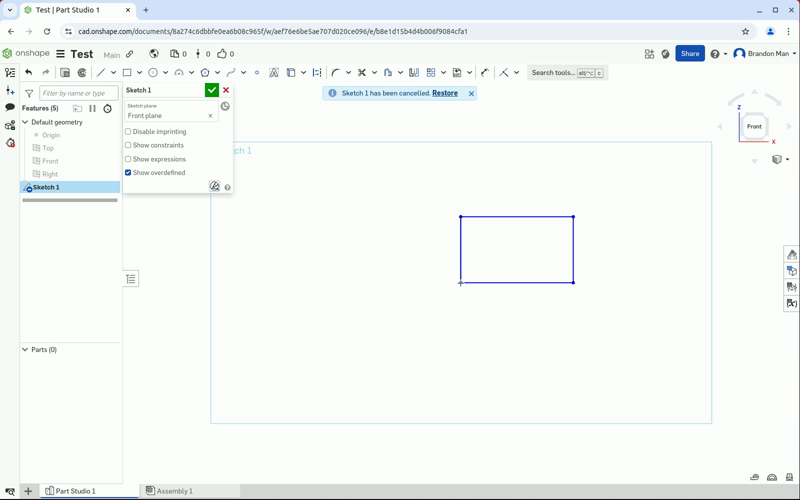
key_down(shift)
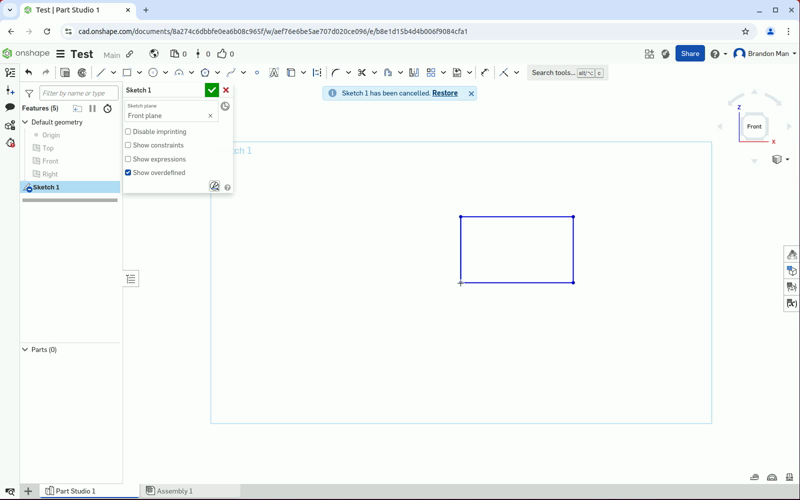
mouse_move(464, 279)
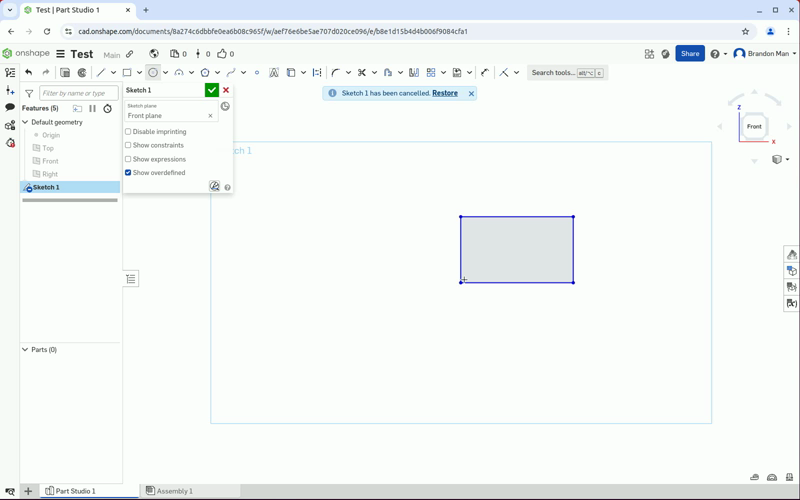
click(464, 279)
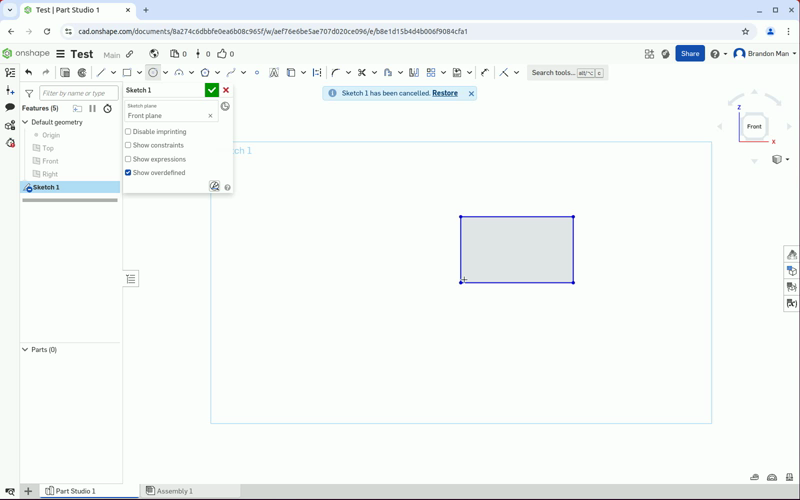
key_up(shift)
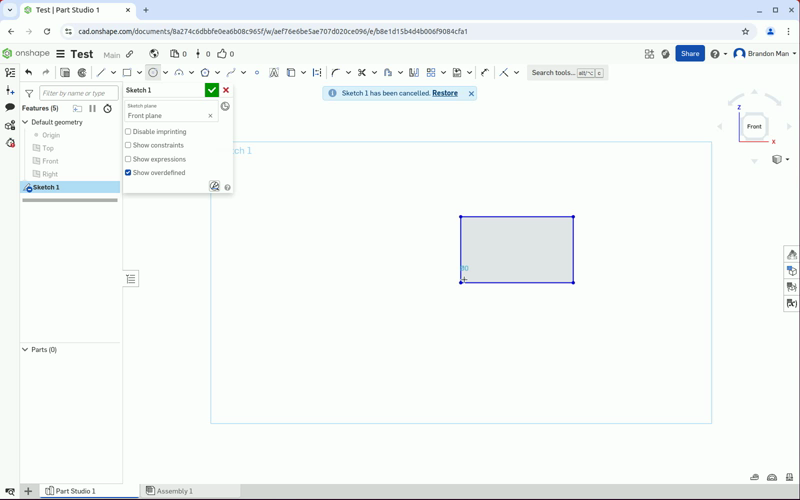
mouse_move(465, 279)
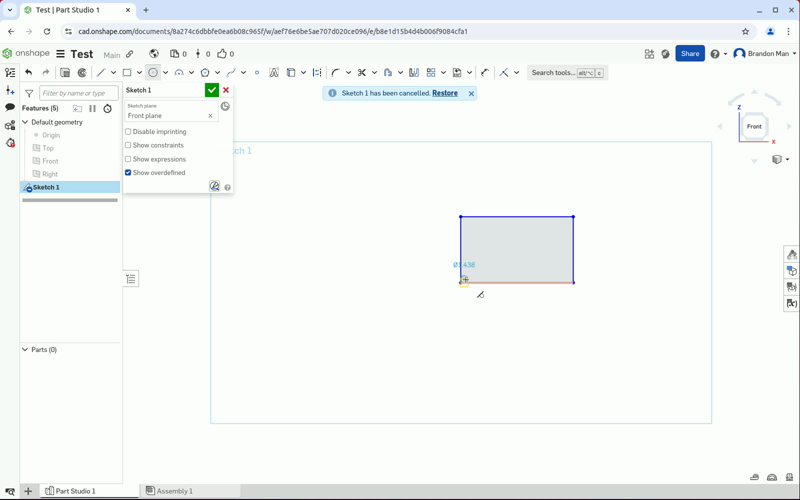
scroll(6)
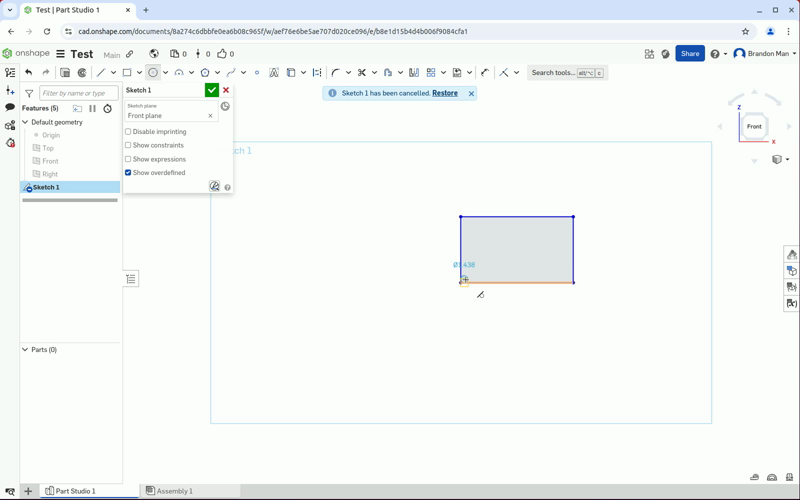
scroll(6)
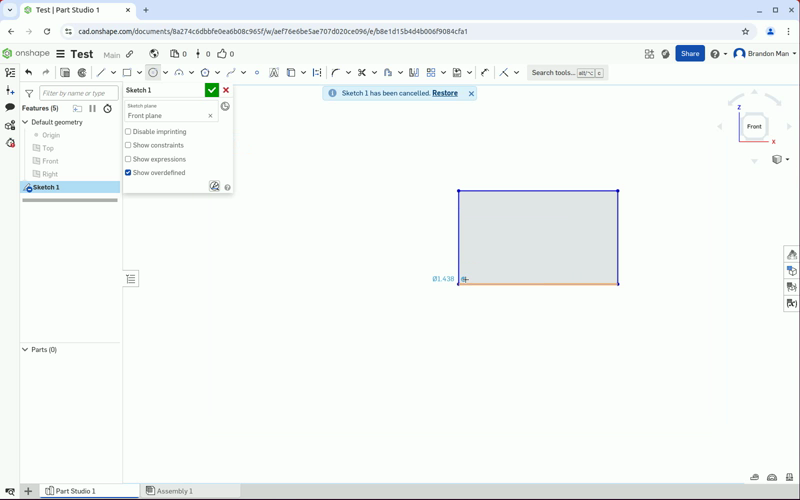
scroll(6)
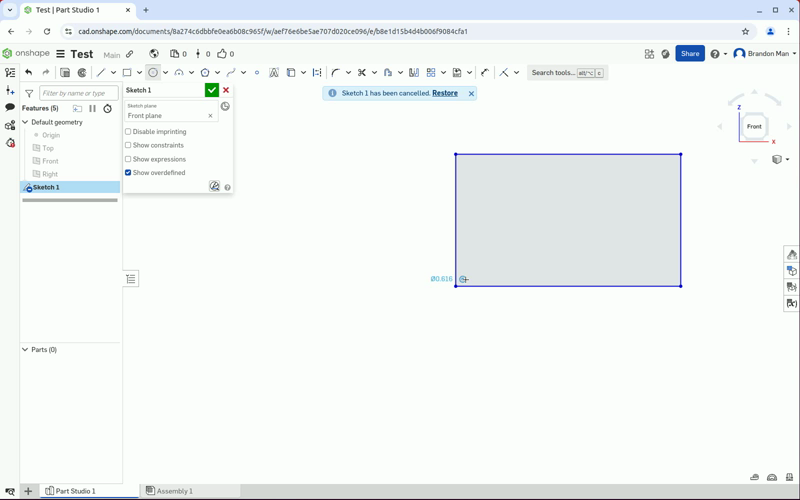
scroll(6)
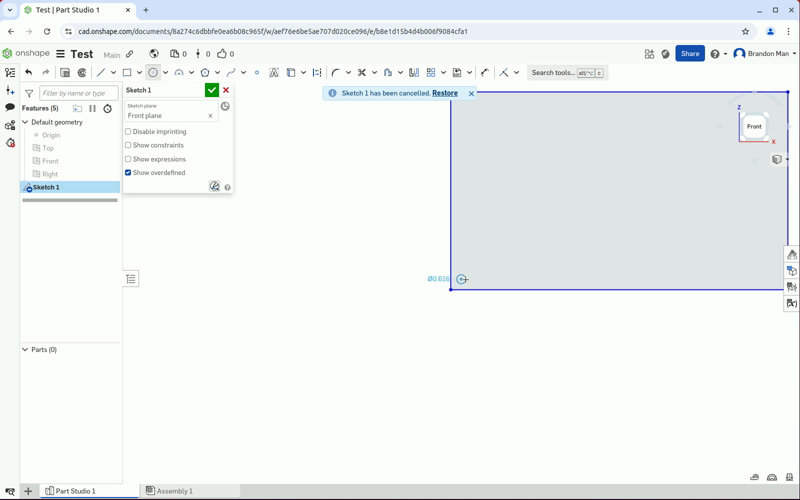
scroll(6)
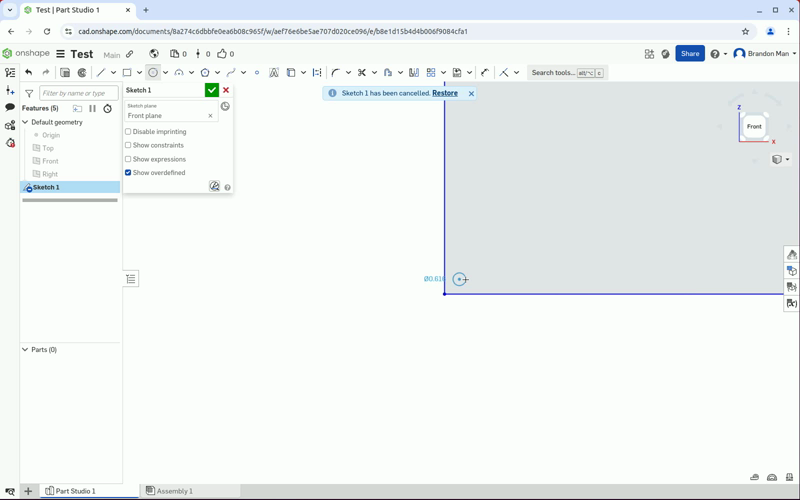
scroll(6)
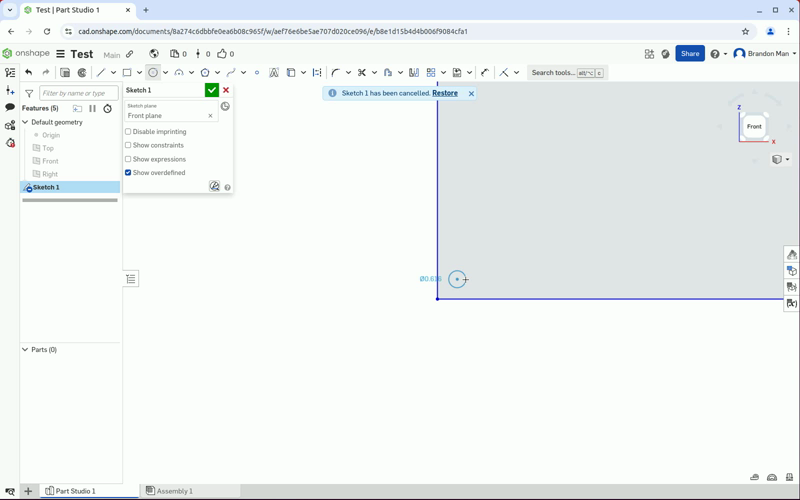
scroll(6)
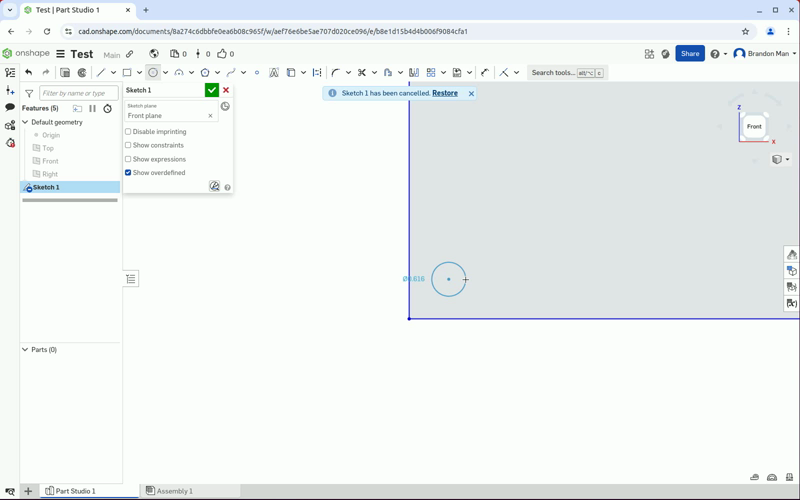
click(465, 279)
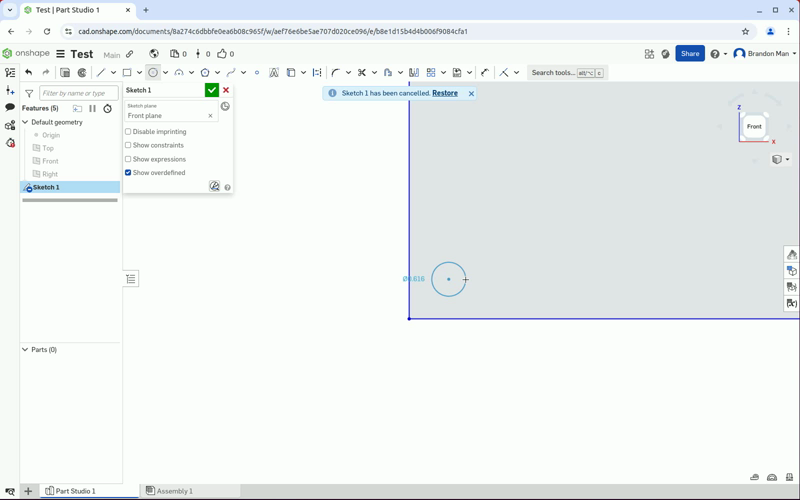
scroll(-6)
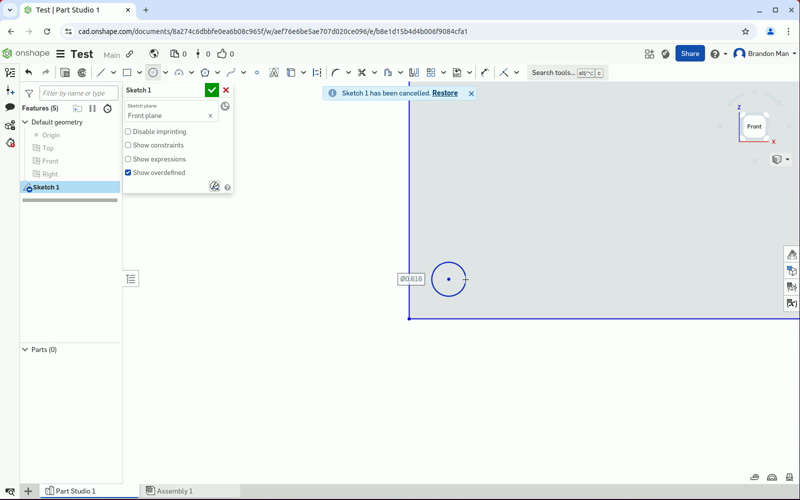
scroll(-6)
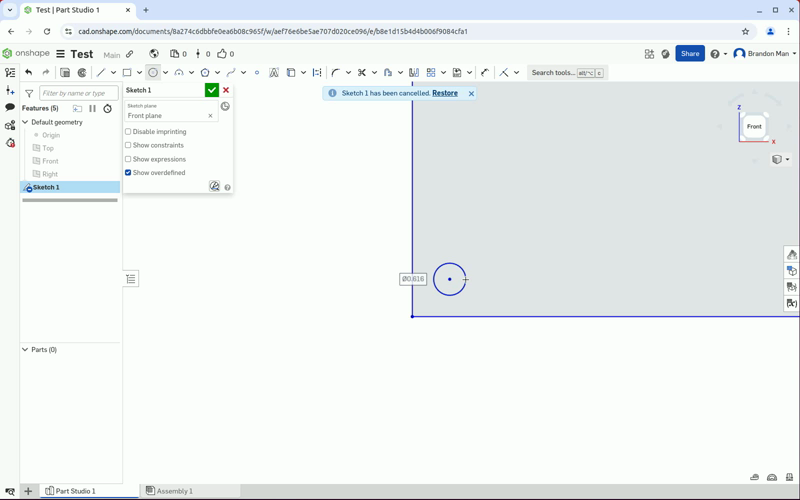
scroll(-6)
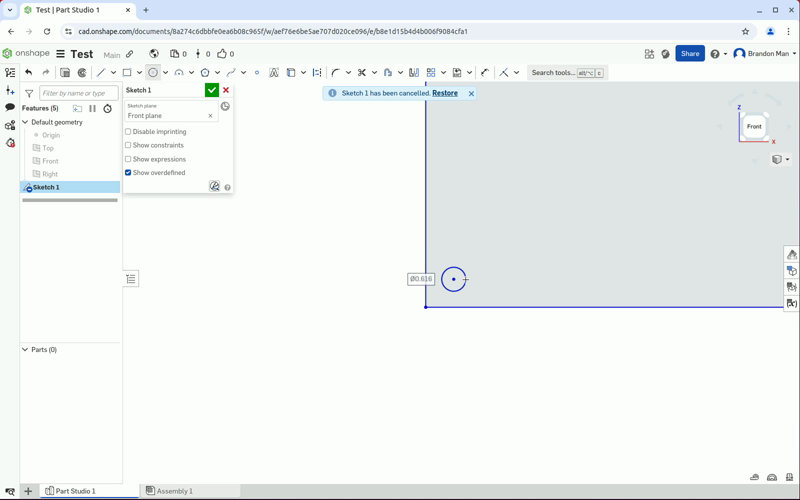
scroll(-6)
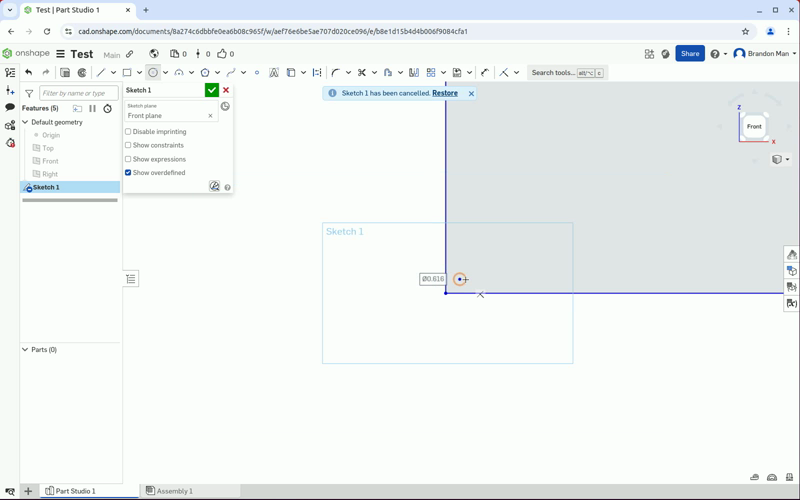
scroll(-6)
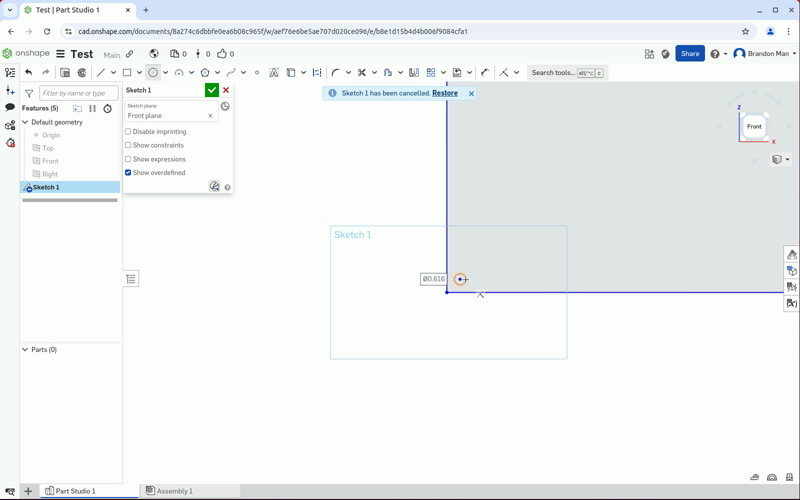
scroll(-6)
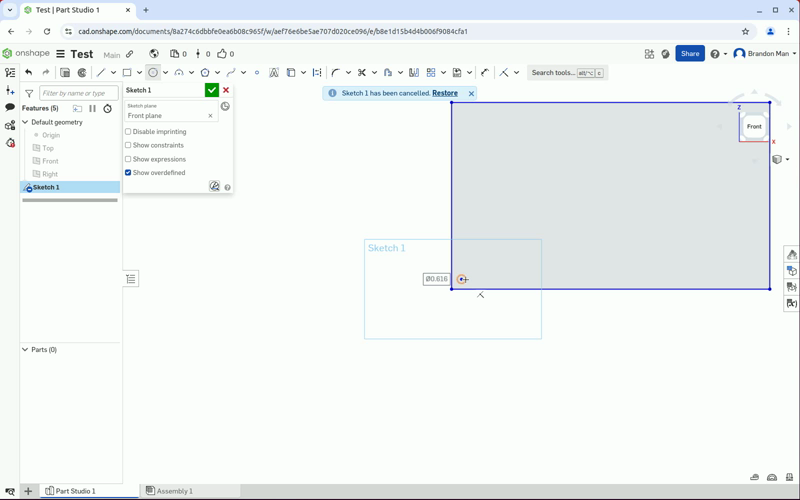
scroll(-6)
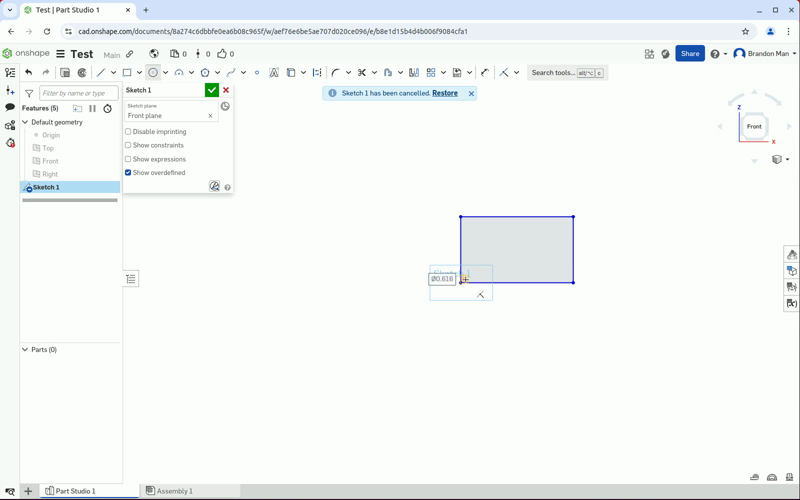
key(esc)
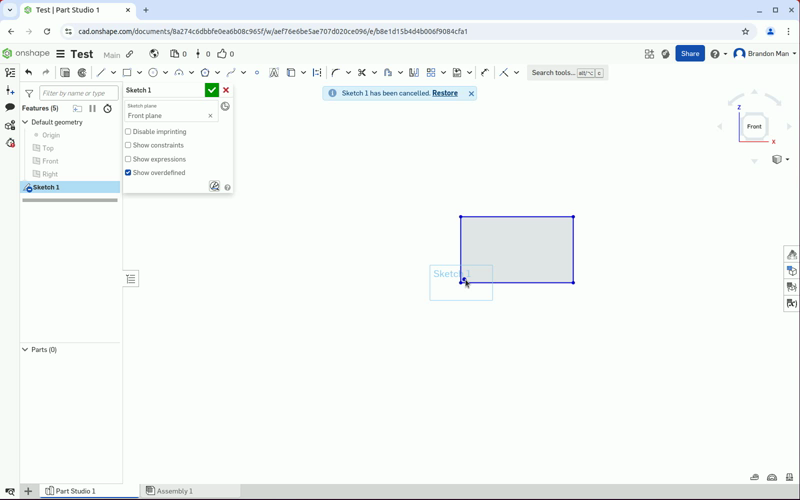
key(c)
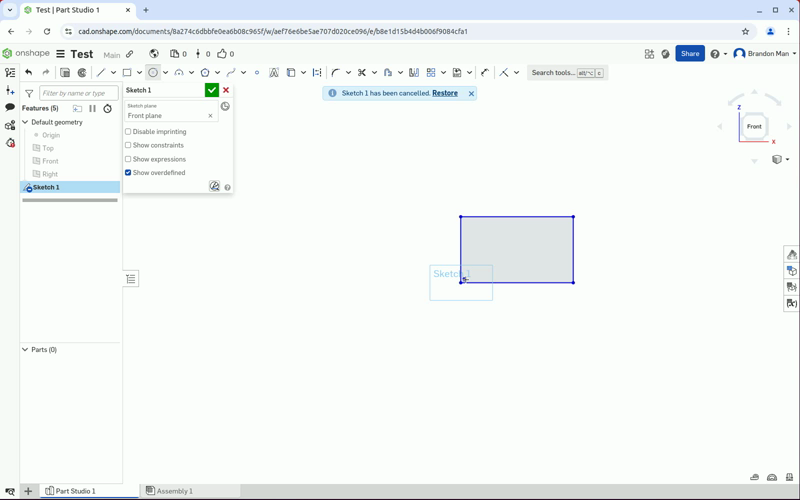
key_down(shift)
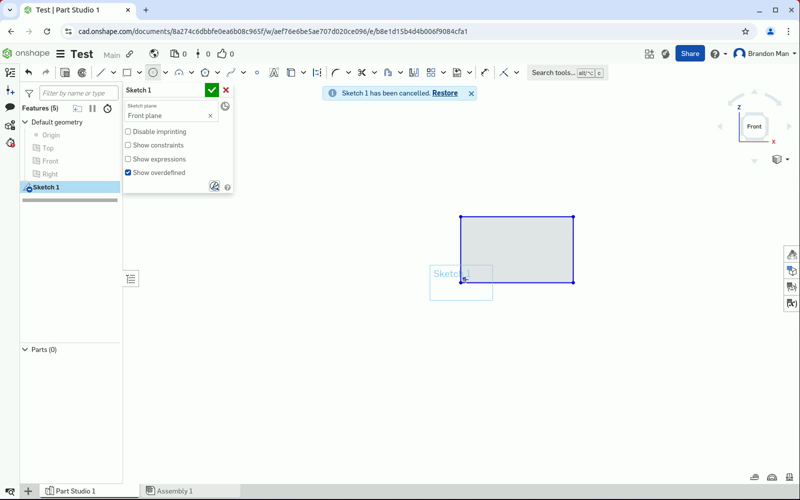
mouse_move(464, 220)
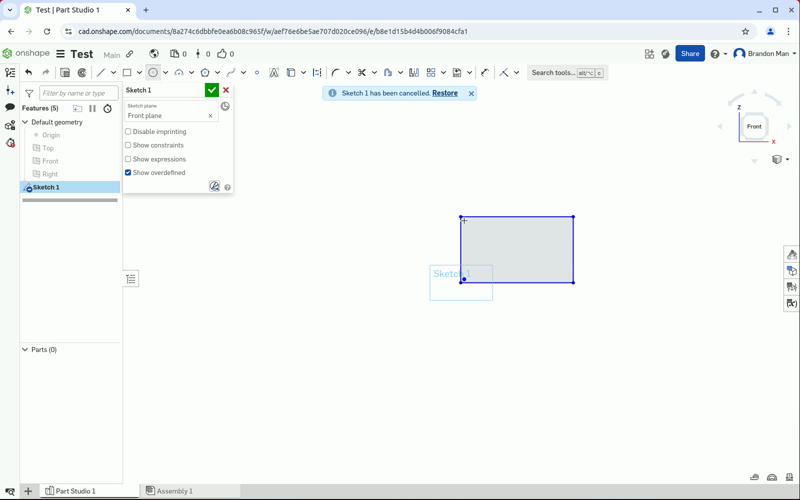
click(464, 220)
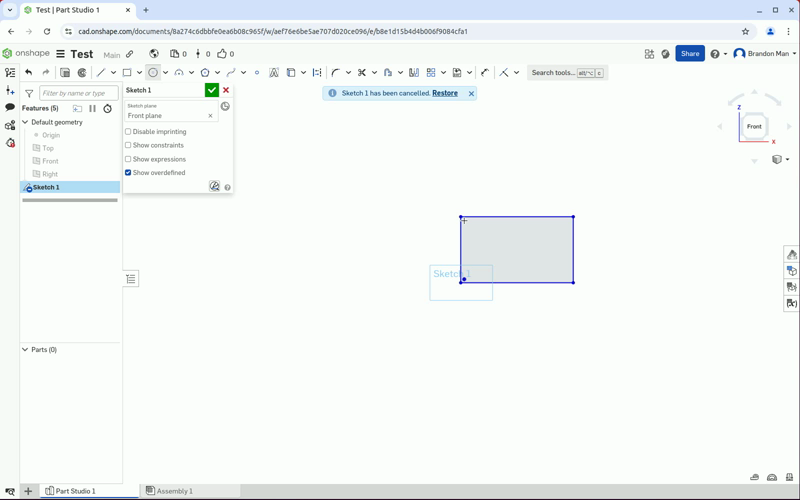
key_up(shift)
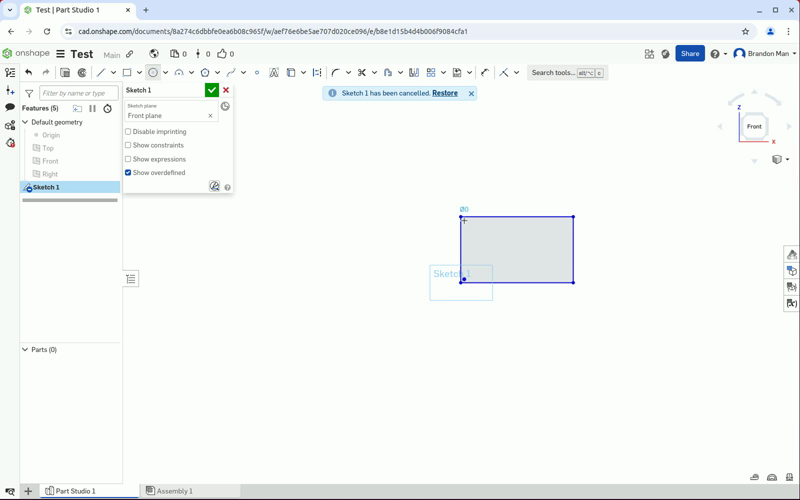
mouse_move(465, 220)
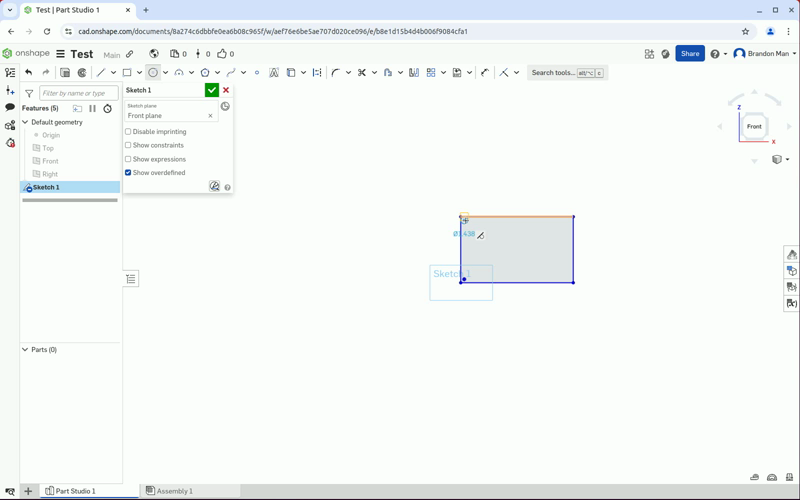
scroll(6)
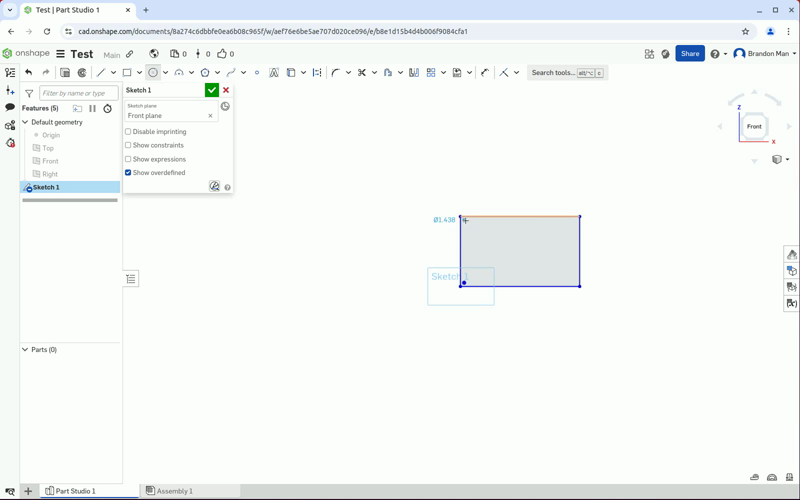
scroll(6)
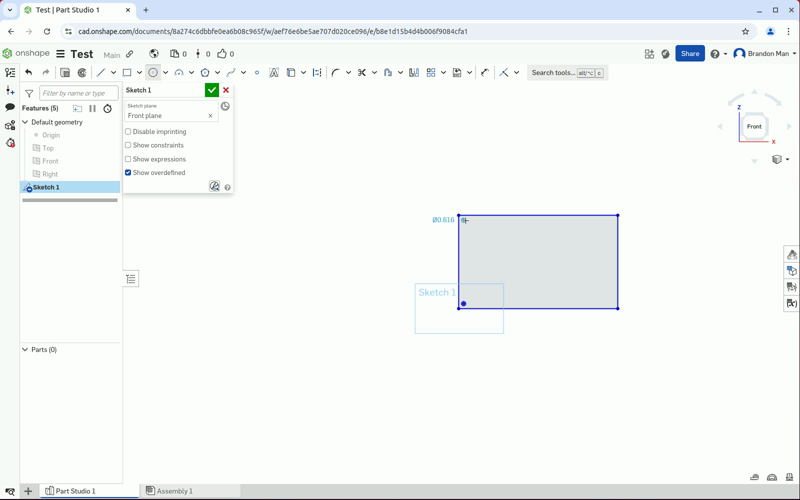
scroll(6)
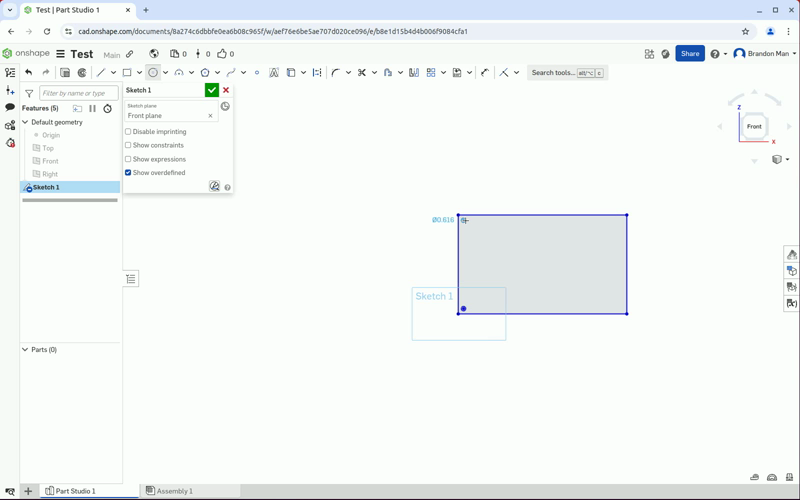
scroll(6)
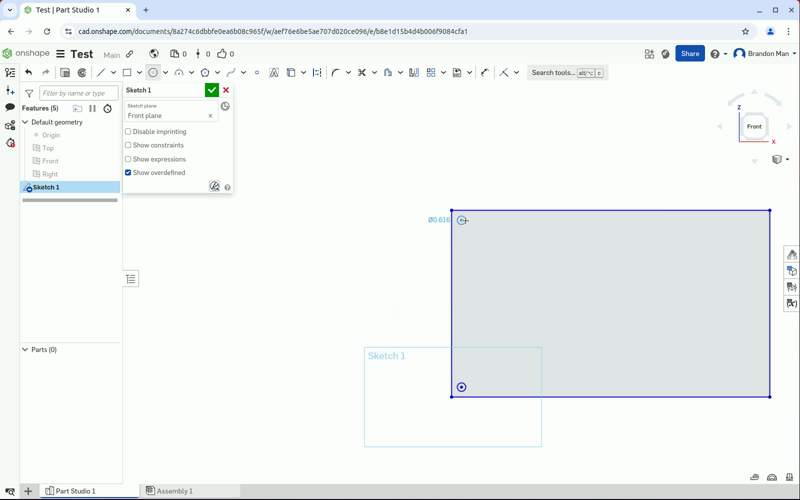
scroll(6)
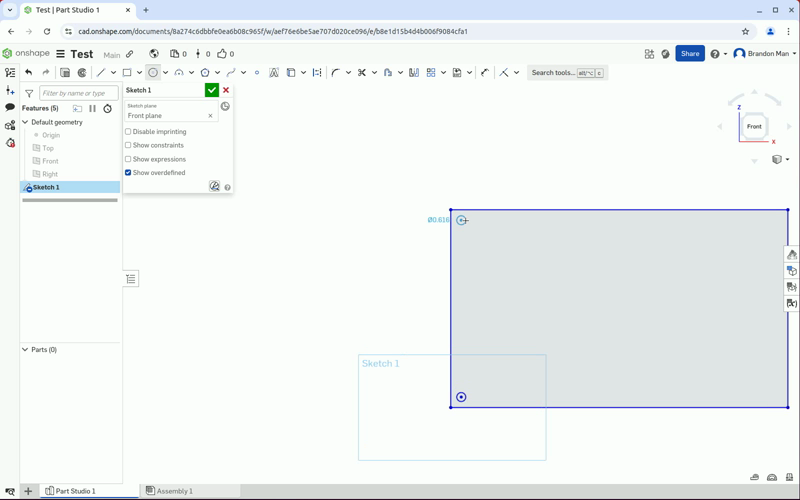
scroll(6)
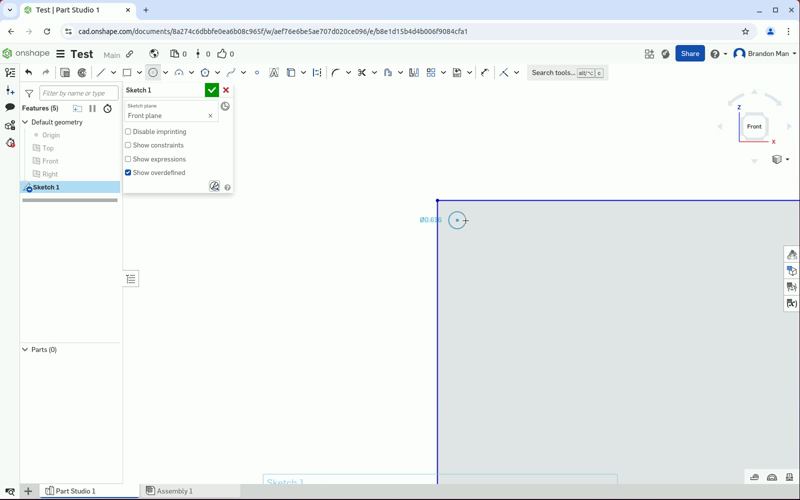
scroll(6)
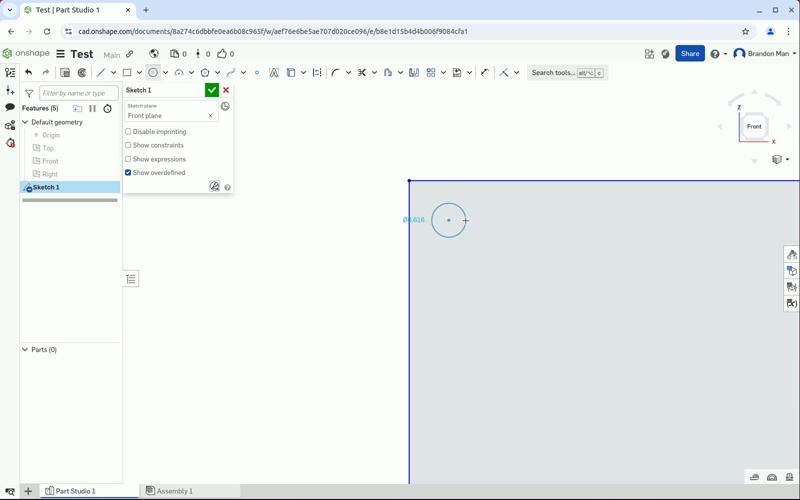
click(465, 220)
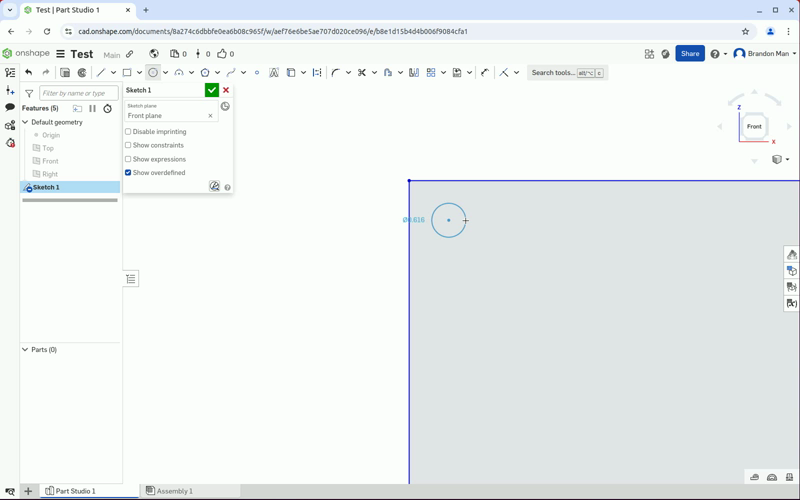
scroll(-6)
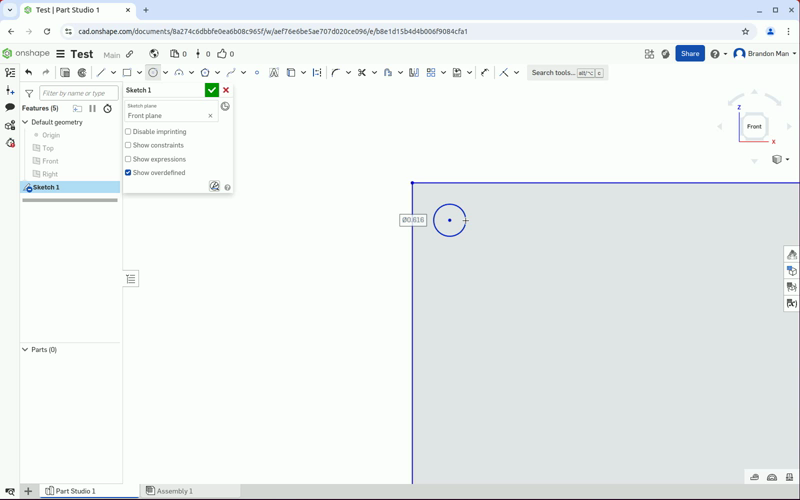
scroll(-6)
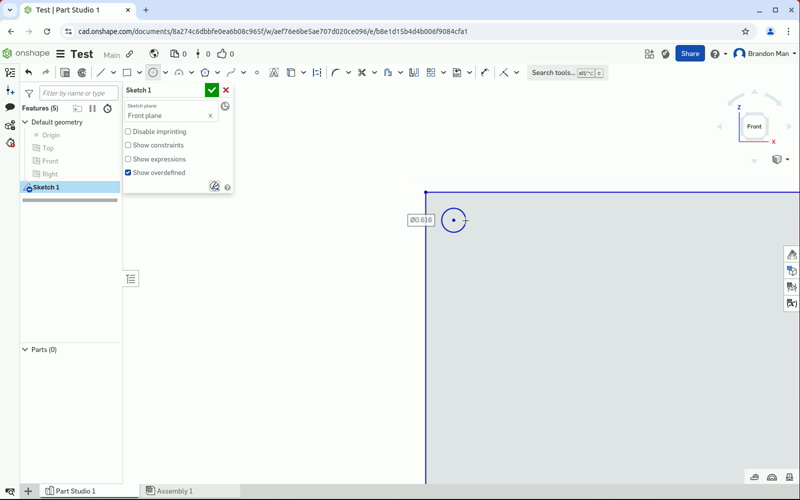
scroll(-6)
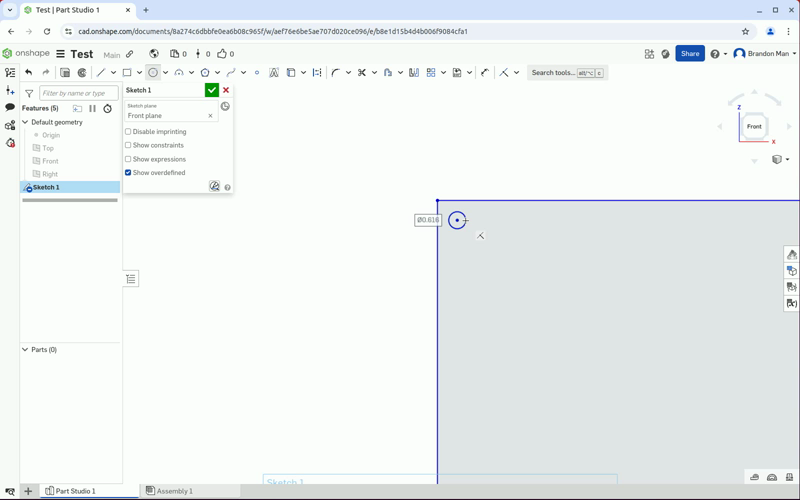
scroll(-6)
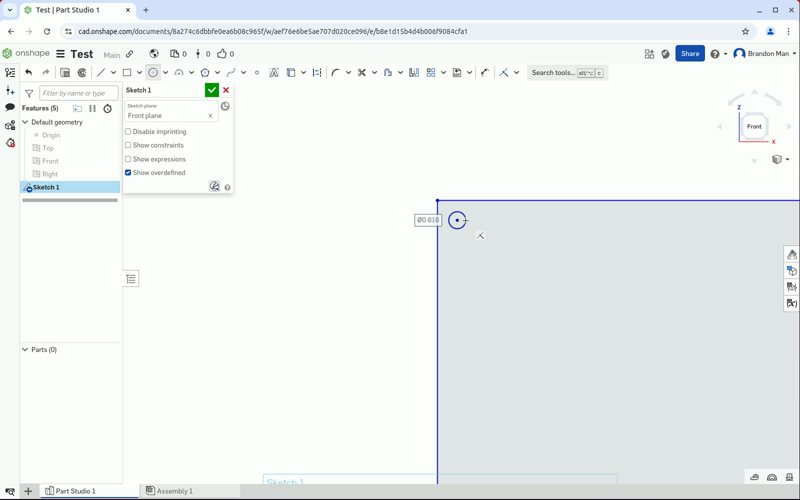
scroll(-6)
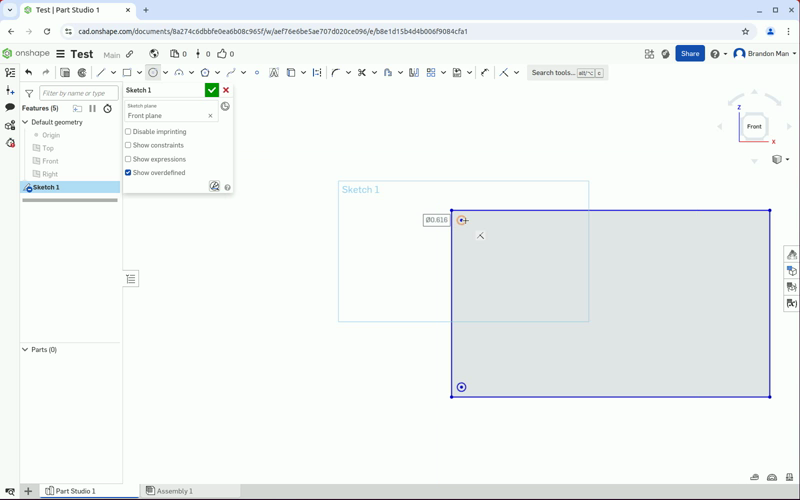
scroll(-6)
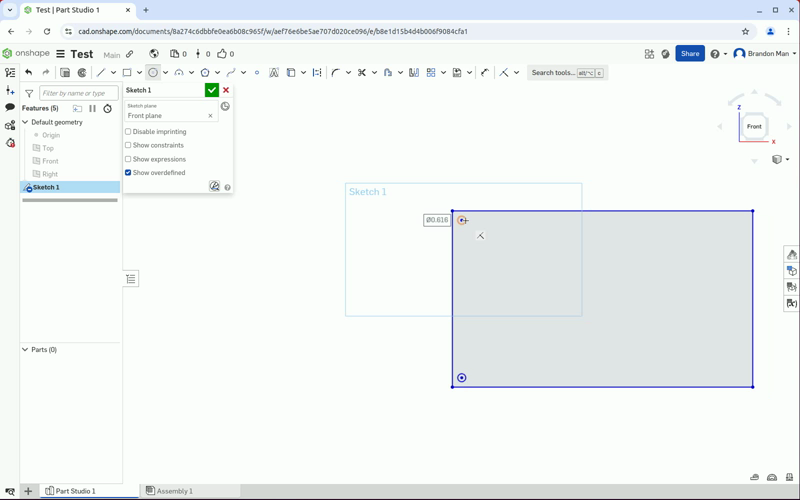
scroll(-6)
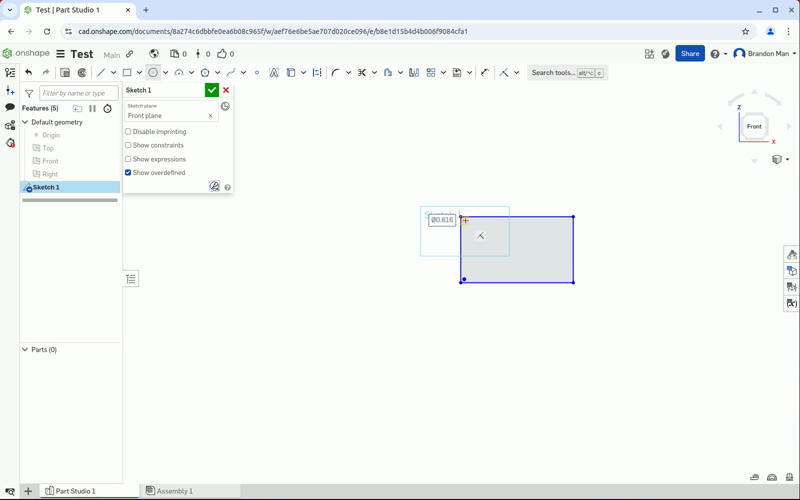
key(esc)
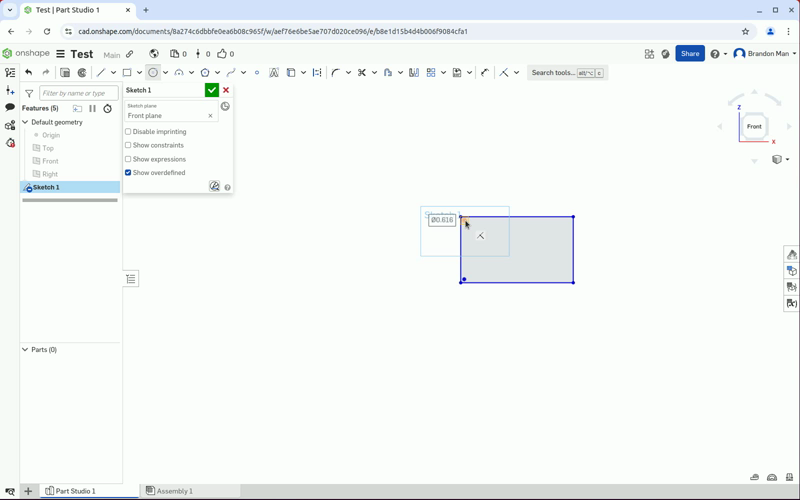
key(c)
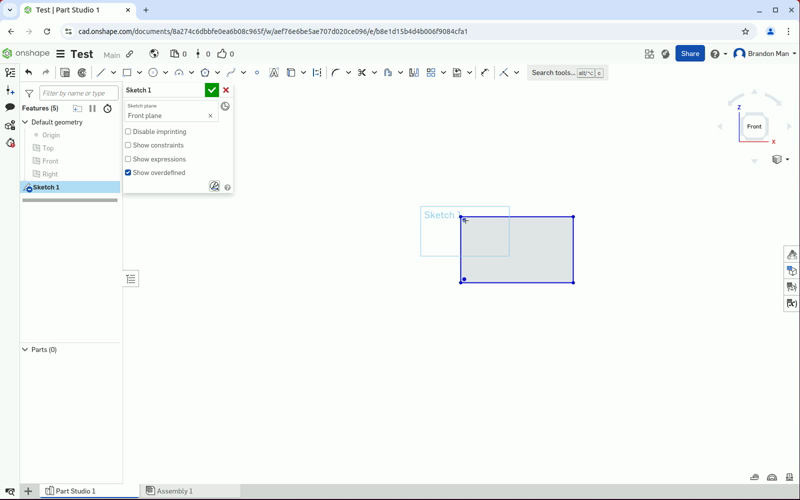
key_down(shift)
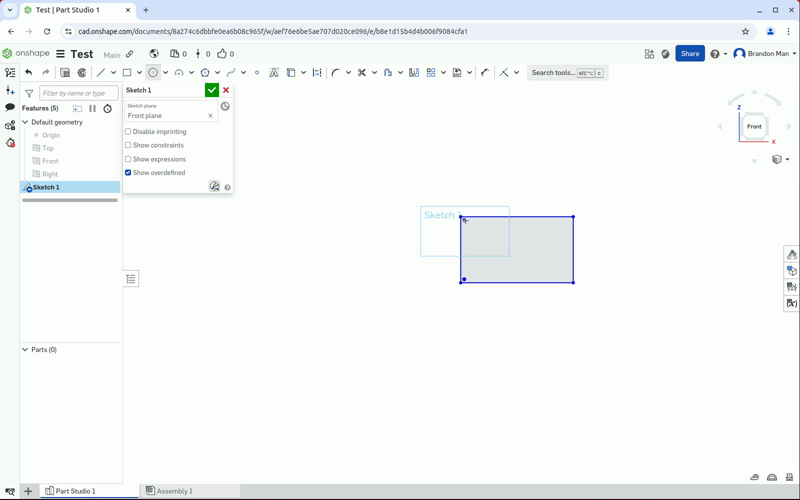
mouse_move(569, 279)
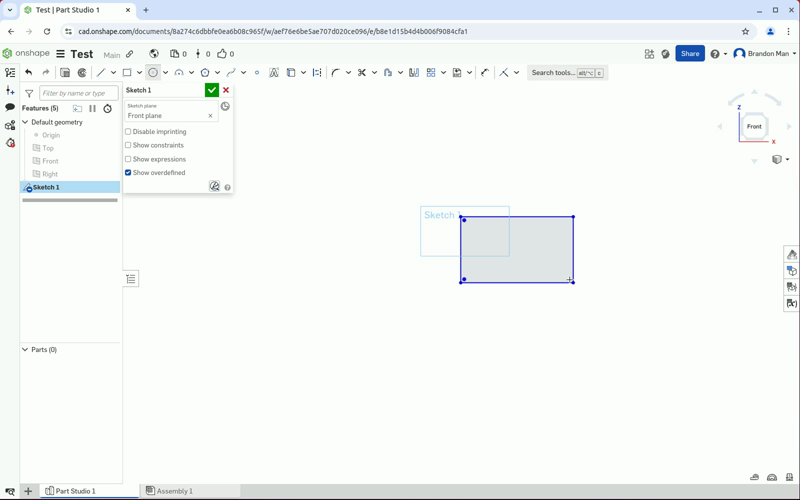
click(569, 279)
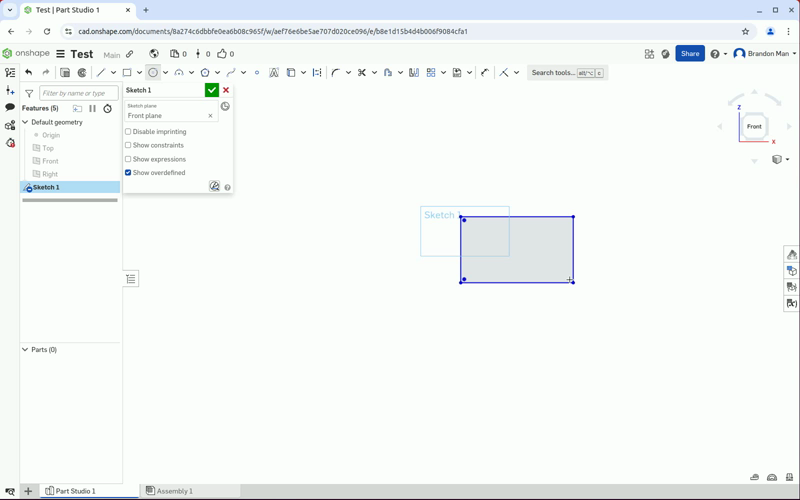
key_up(shift)
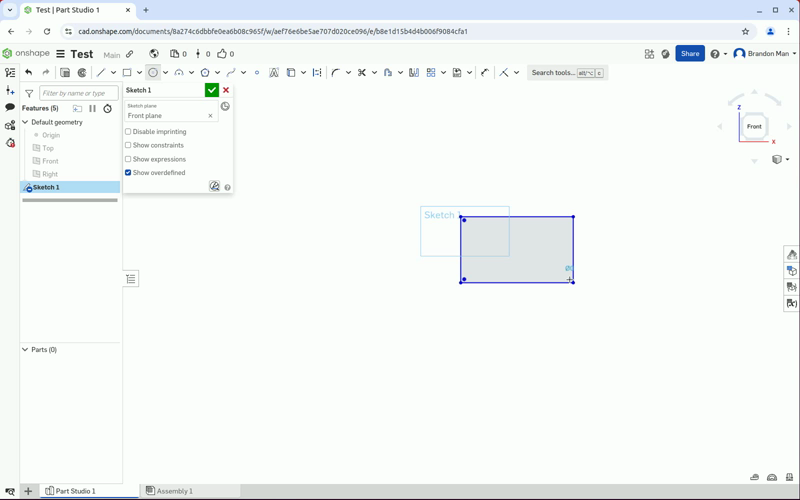
mouse_move(570, 279)
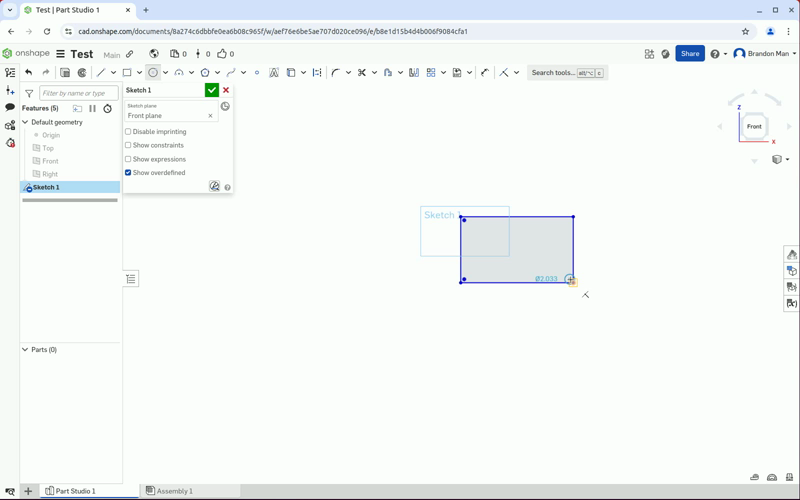
scroll(6)
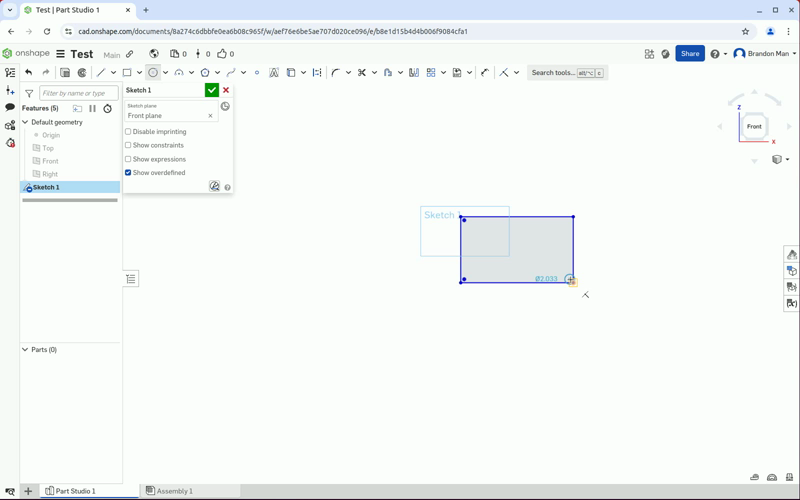
scroll(6)
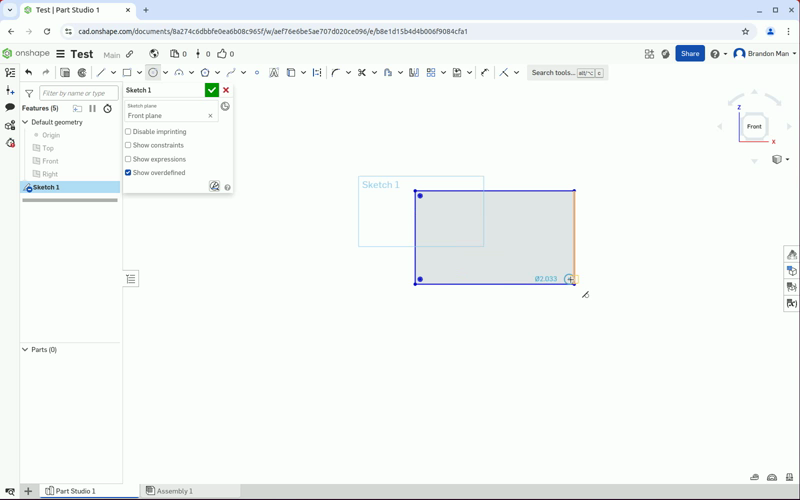
scroll(6)
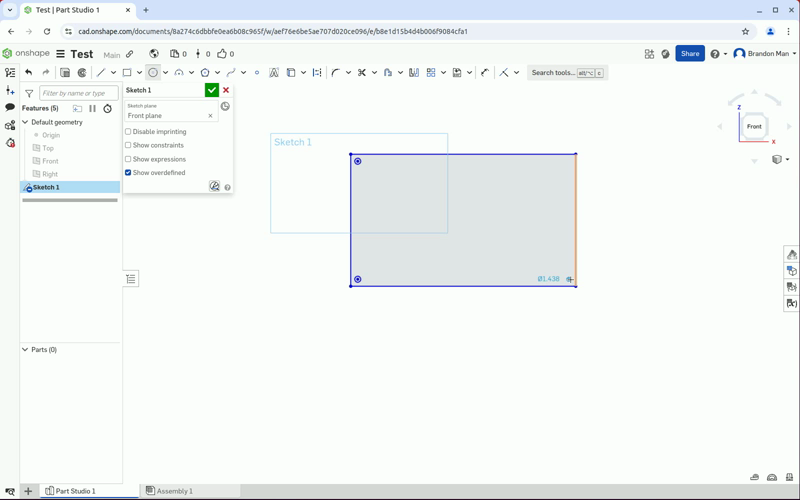
scroll(6)
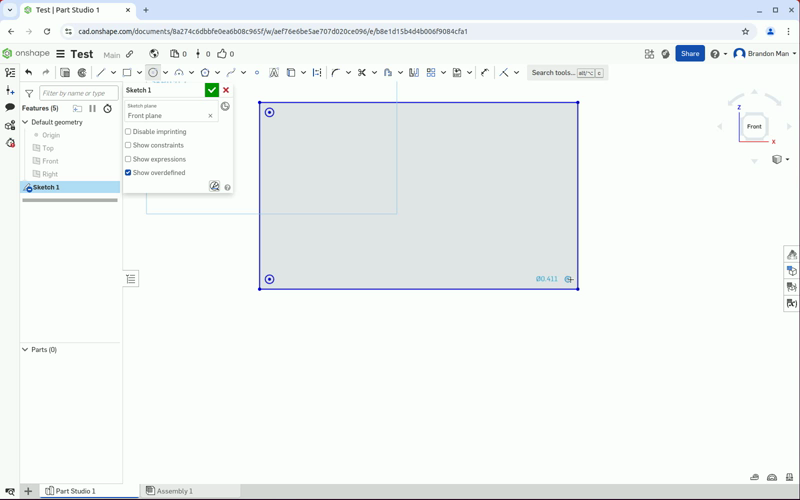
scroll(6)
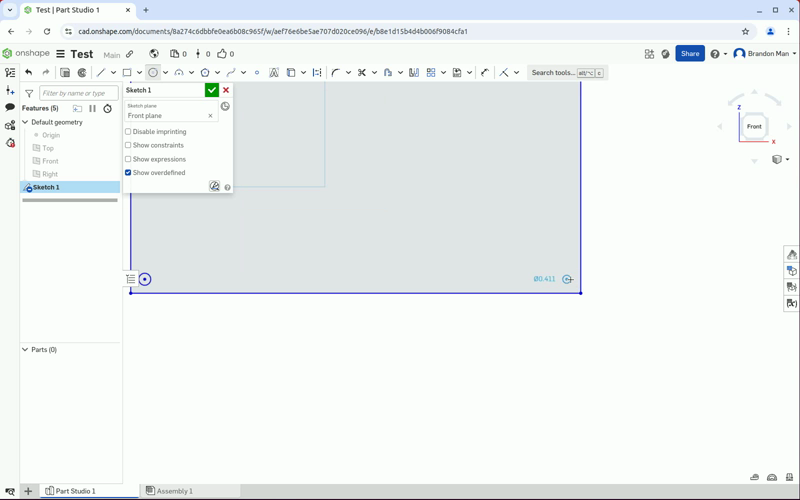
scroll(6)
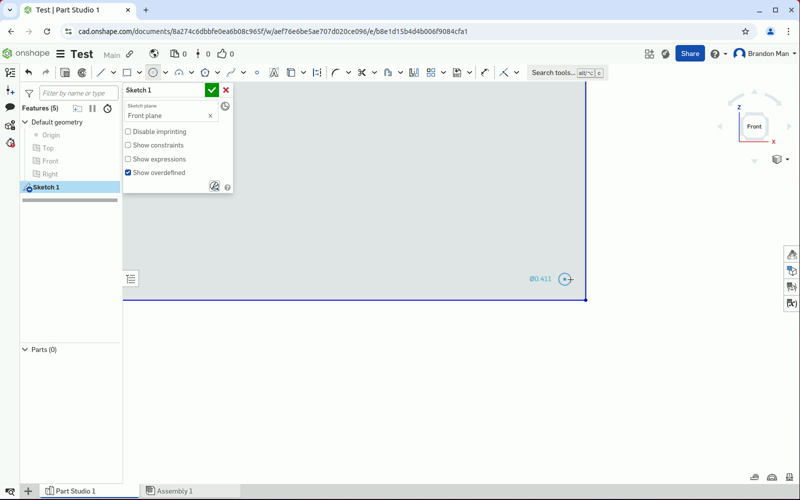
scroll(6)
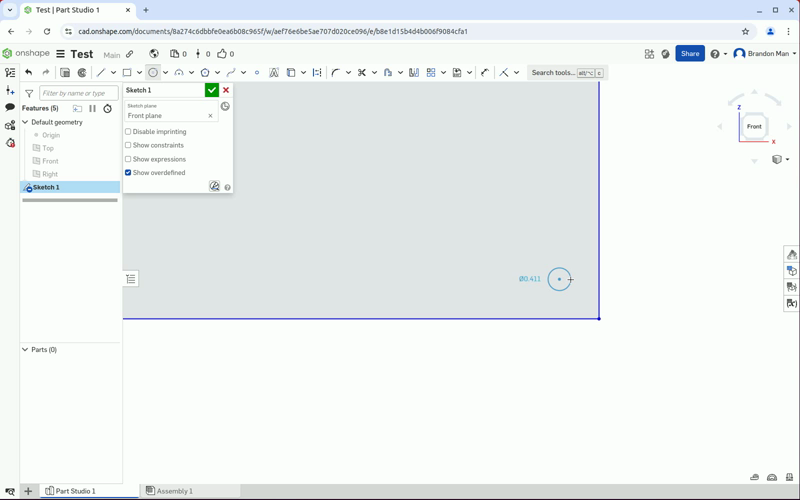
click(570, 279)
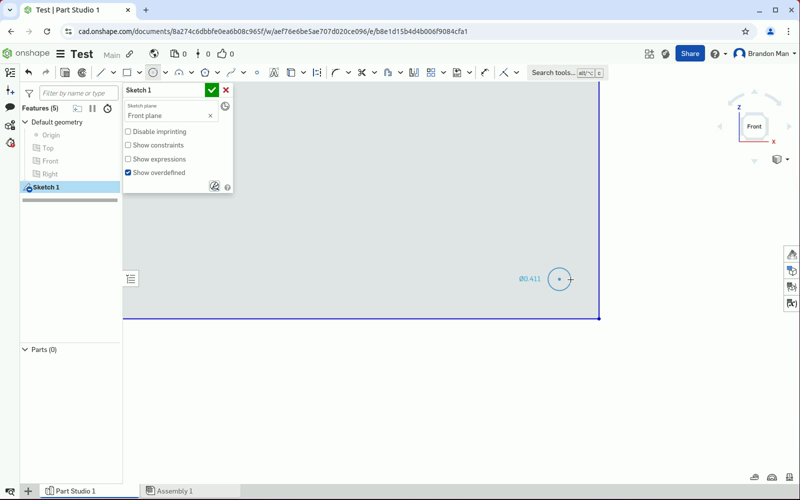
scroll(-6)
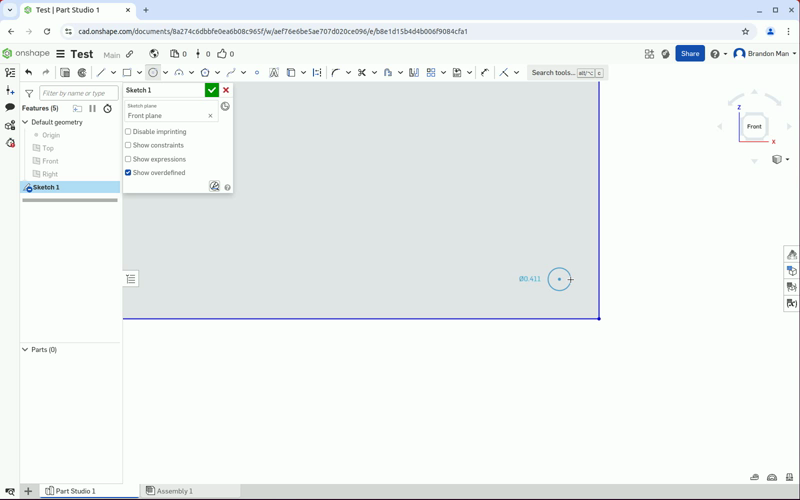
scroll(-6)
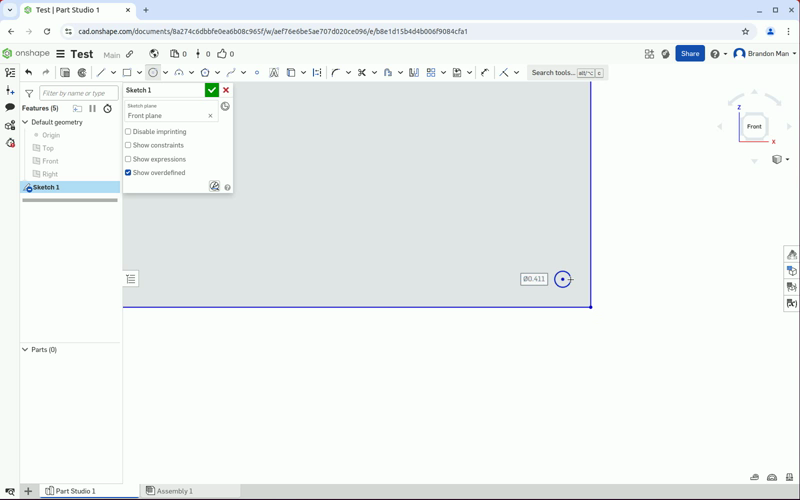
scroll(-6)
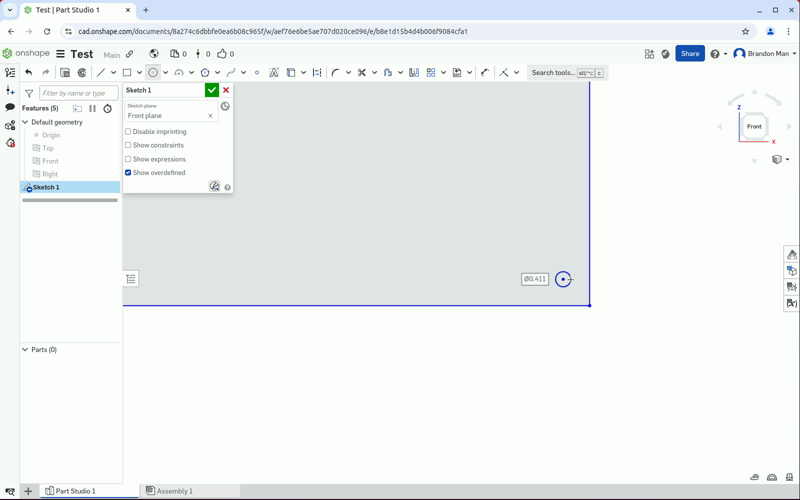
scroll(-6)
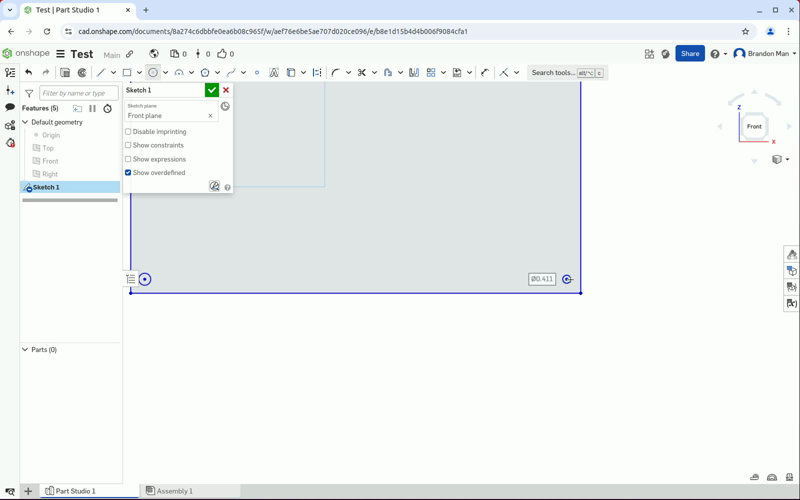
scroll(-6)
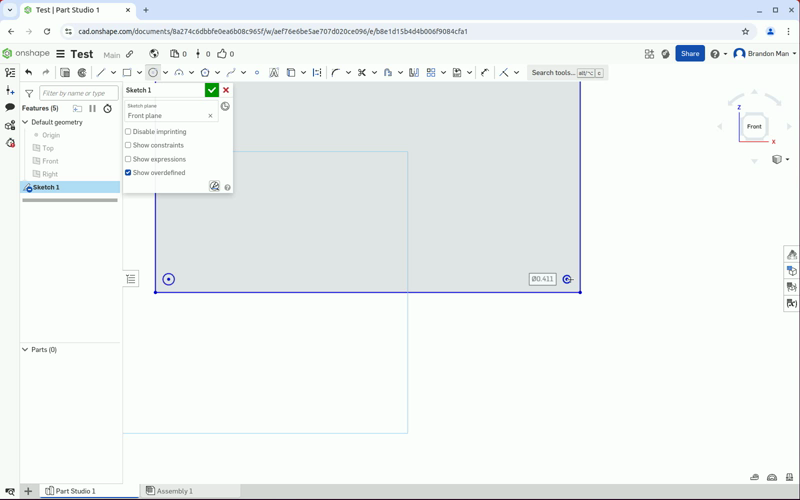
scroll(-6)
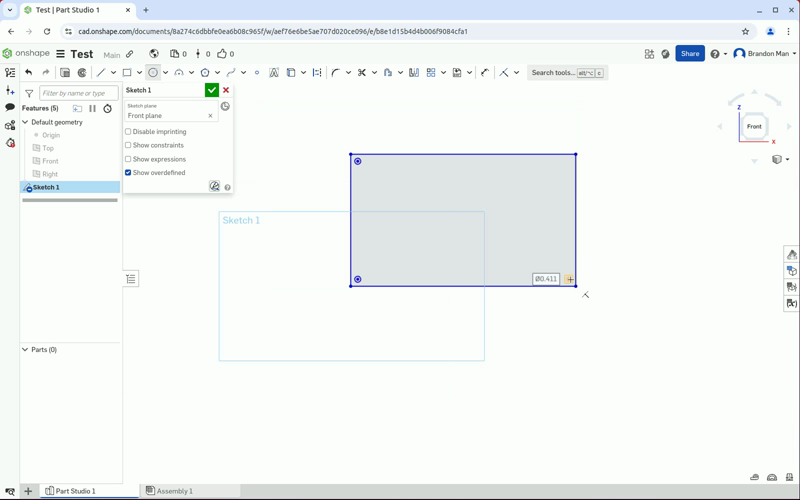
scroll(-6)
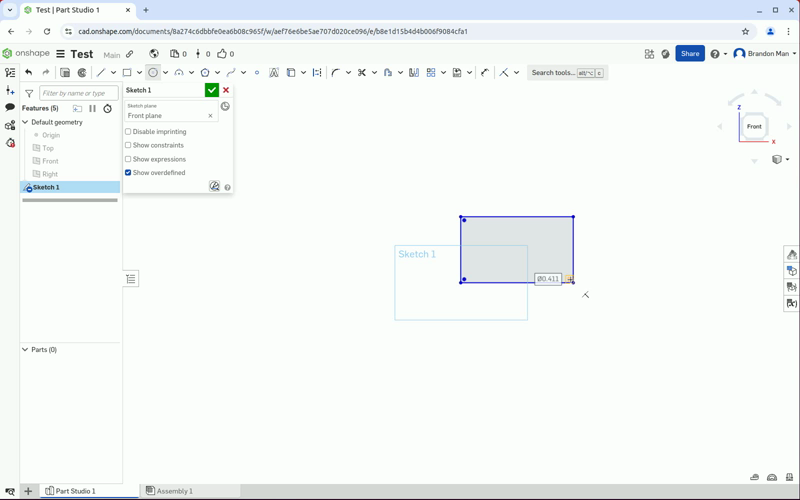
key(esc)
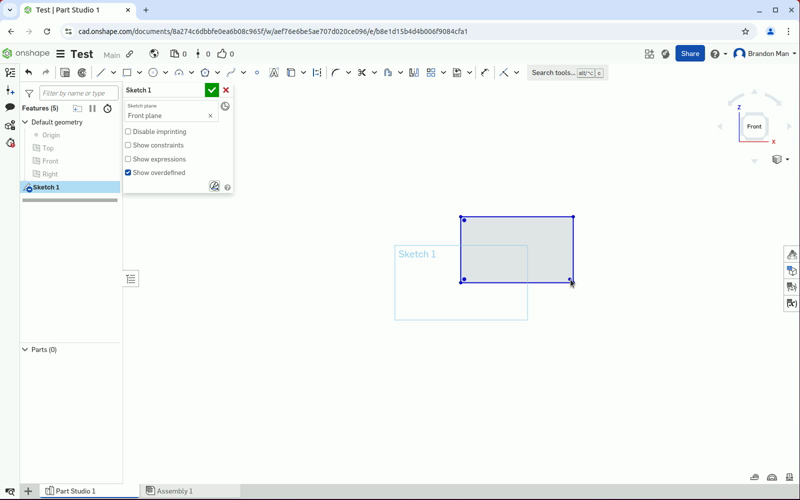
key(c)
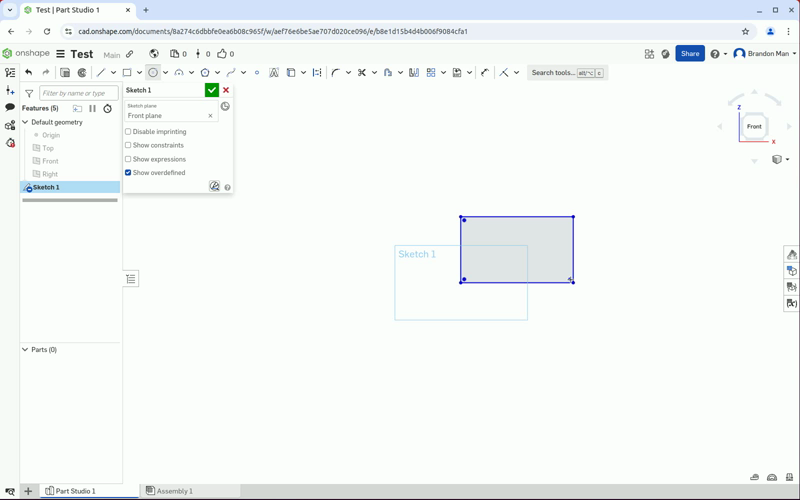
key_down(shift)
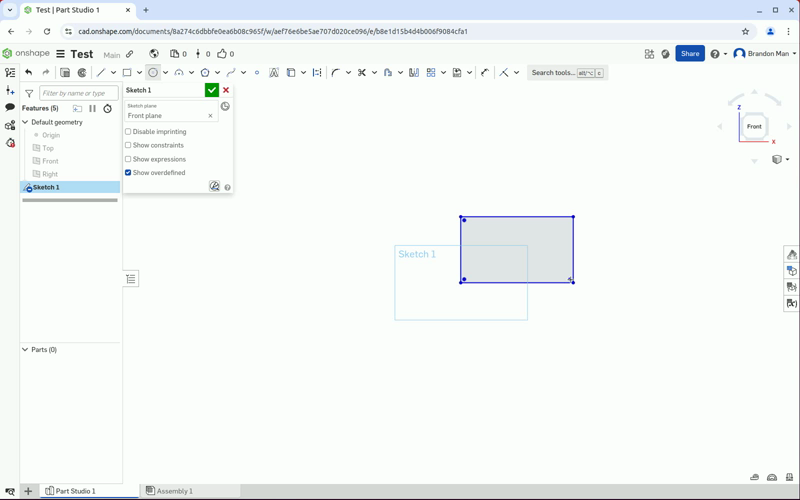
mouse_move(569, 220)
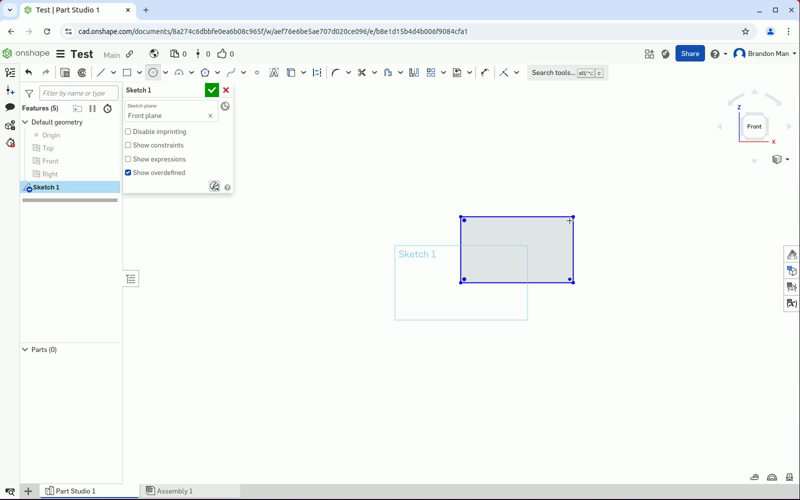
click(569, 220)
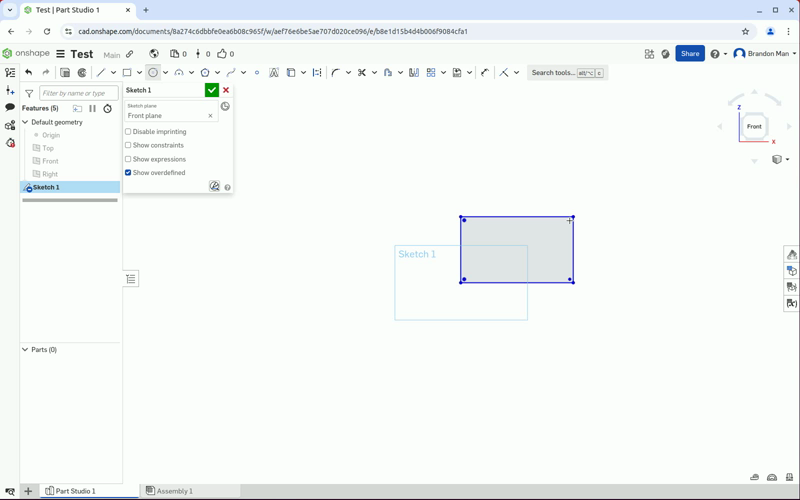
key_up(shift)
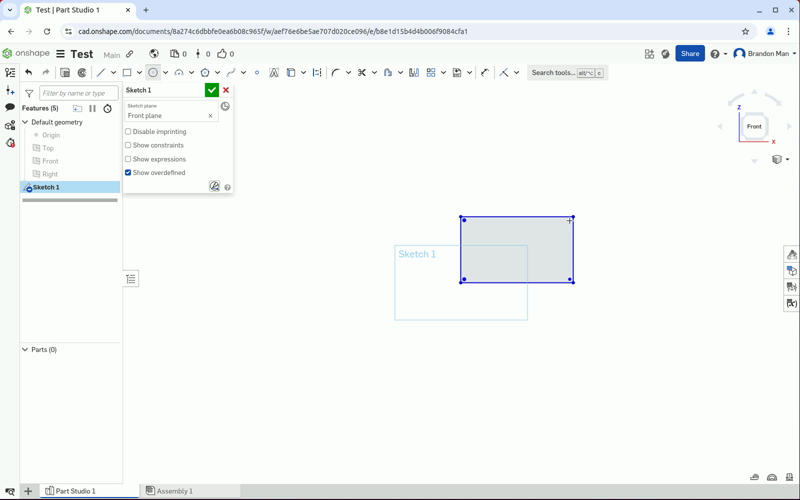
mouse_move(570, 220)
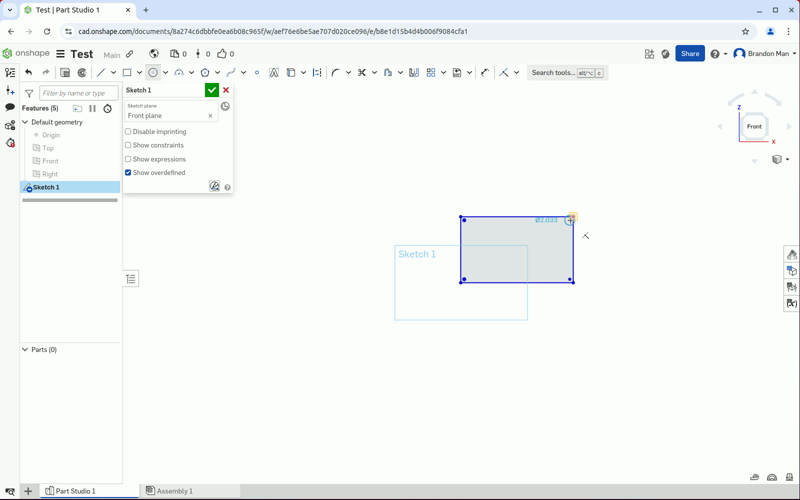
scroll(6)
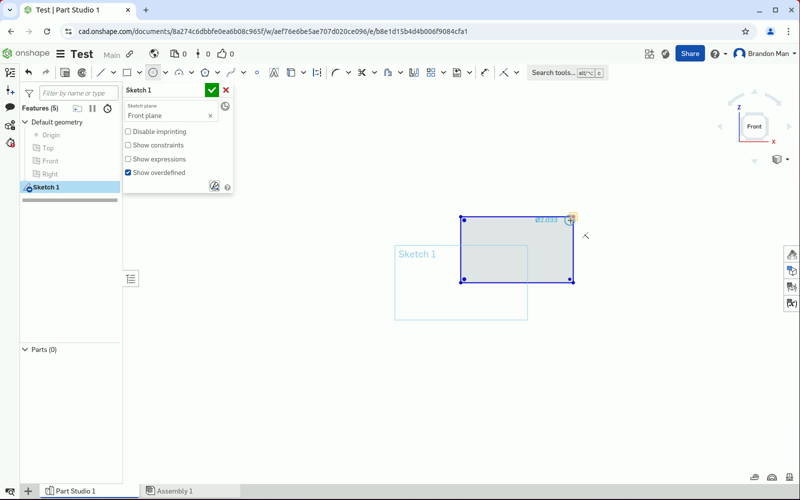
scroll(6)
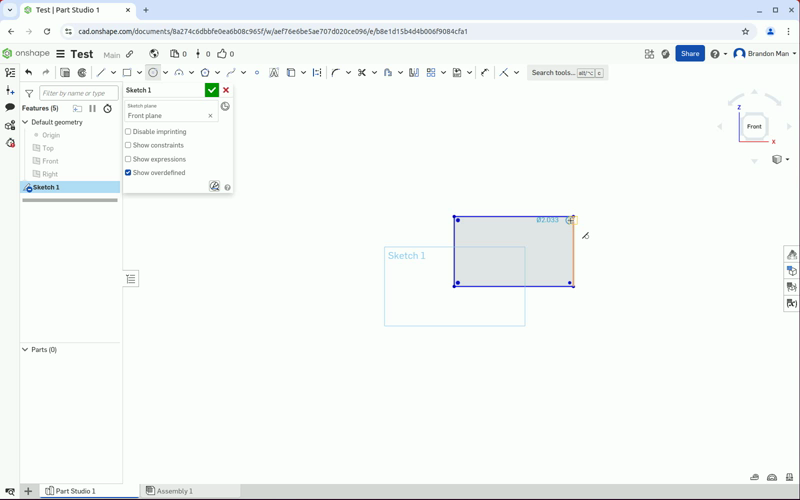
scroll(6)
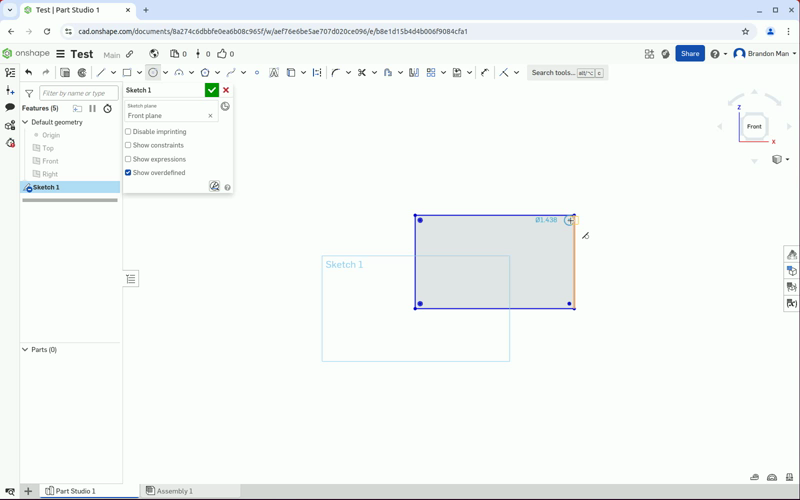
scroll(6)
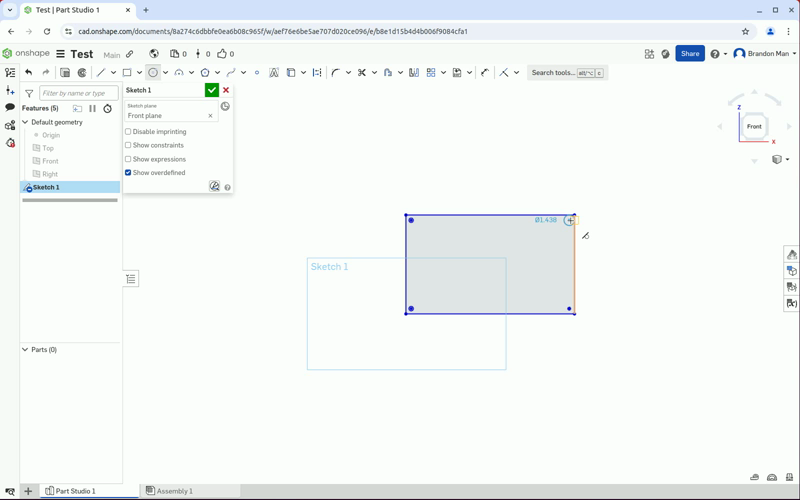
scroll(6)
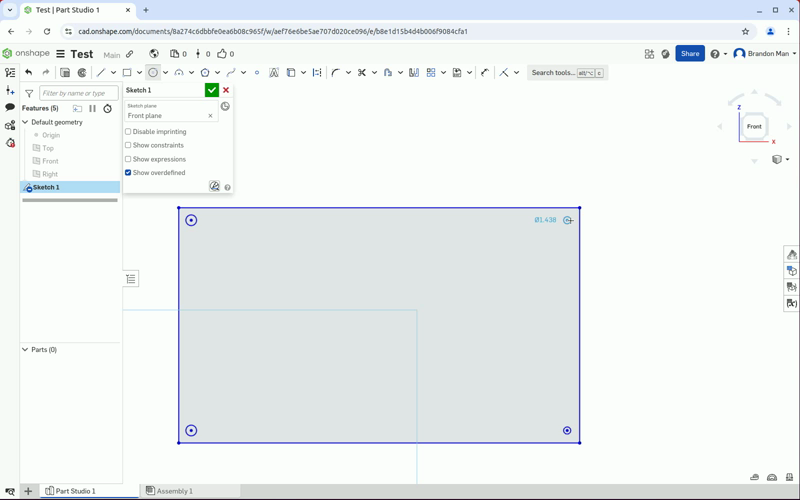
scroll(6)
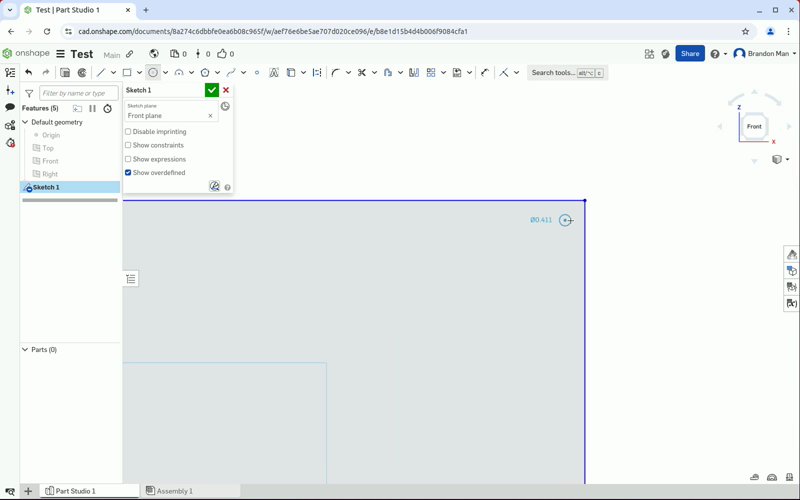
scroll(6)
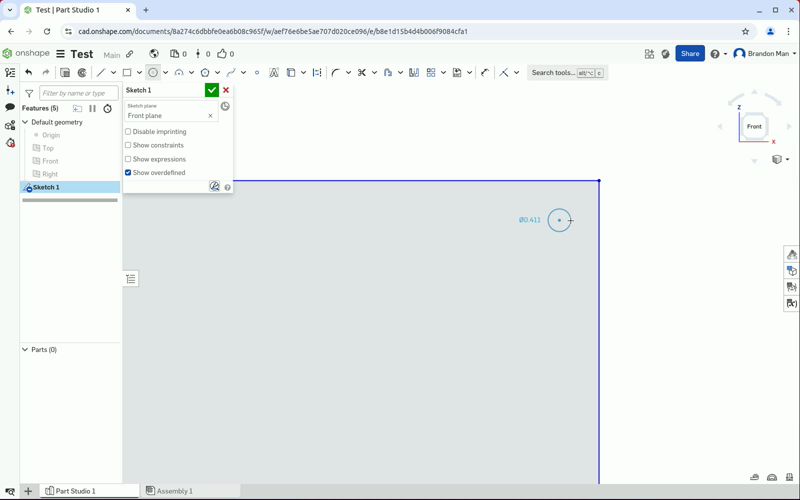
click(570, 220)
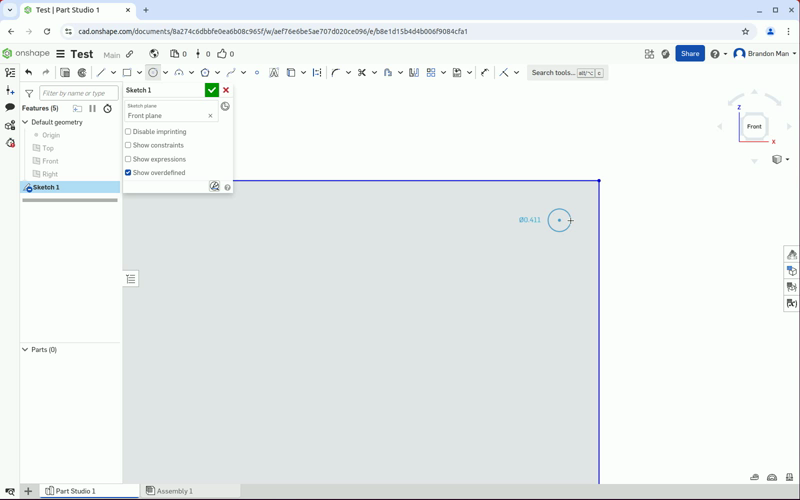
scroll(-6)
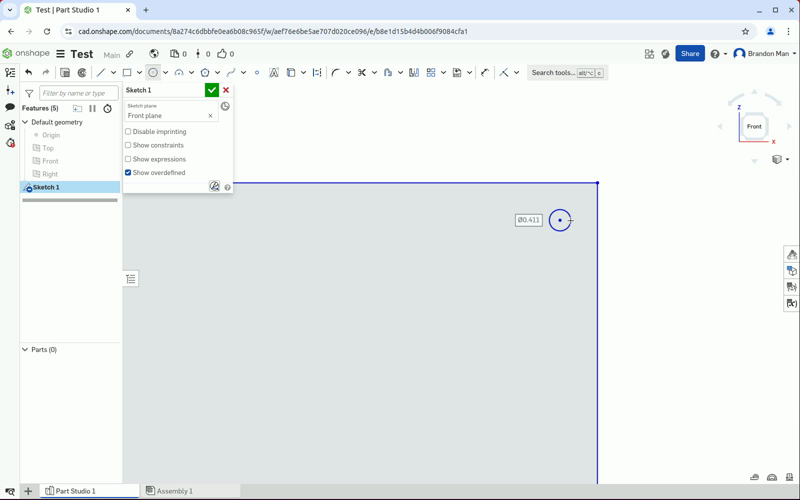
scroll(-6)
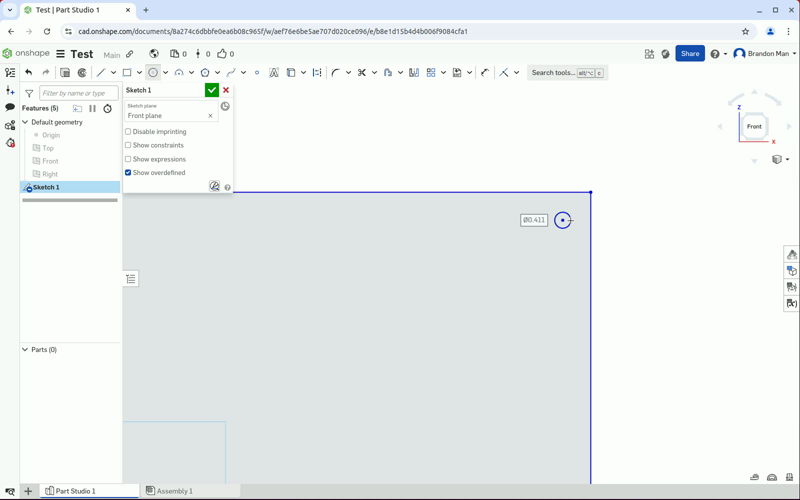
scroll(-6)
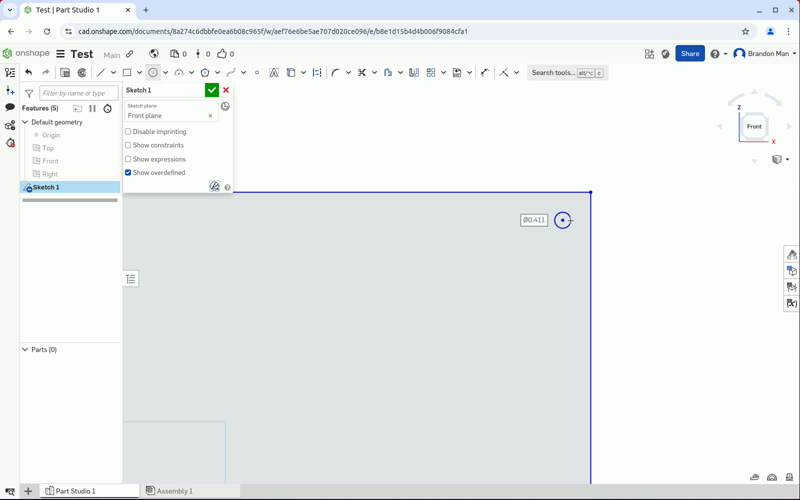
scroll(-6)
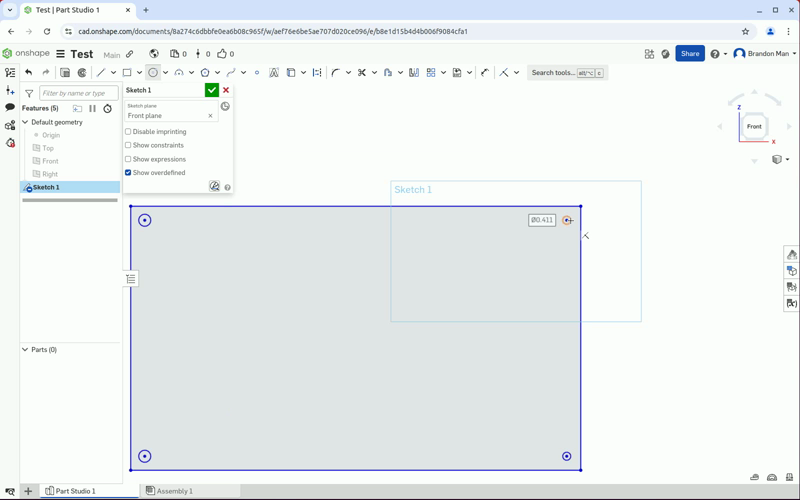
scroll(-6)
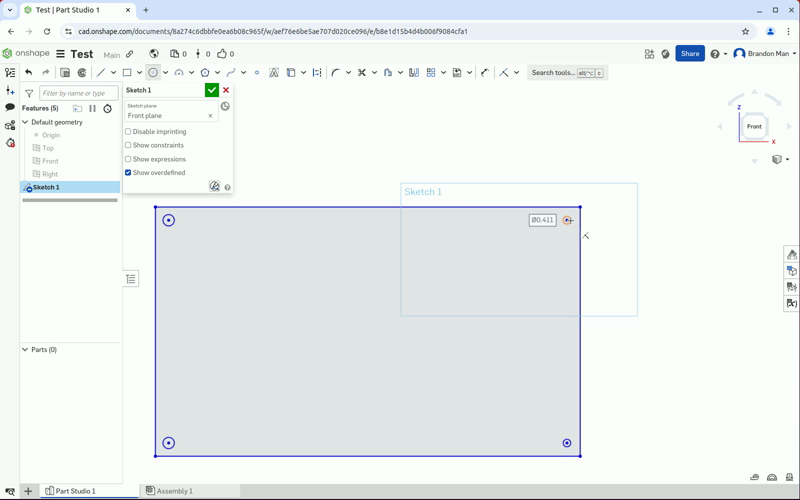
scroll(-6)
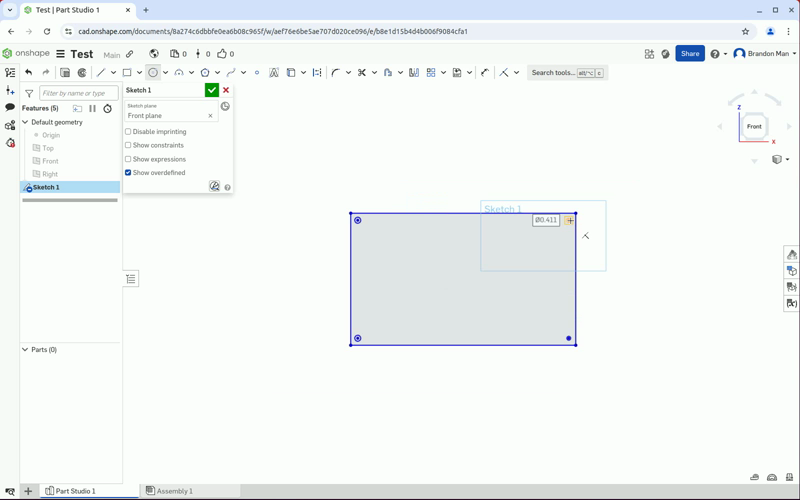
scroll(-6)
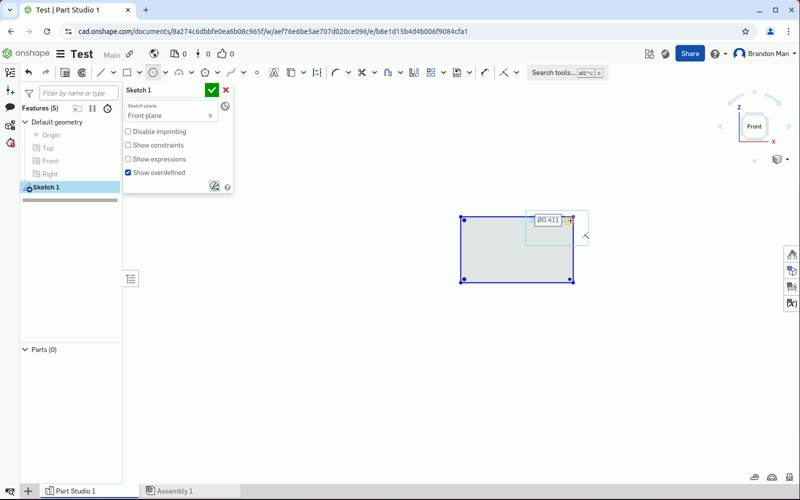
key(esc)
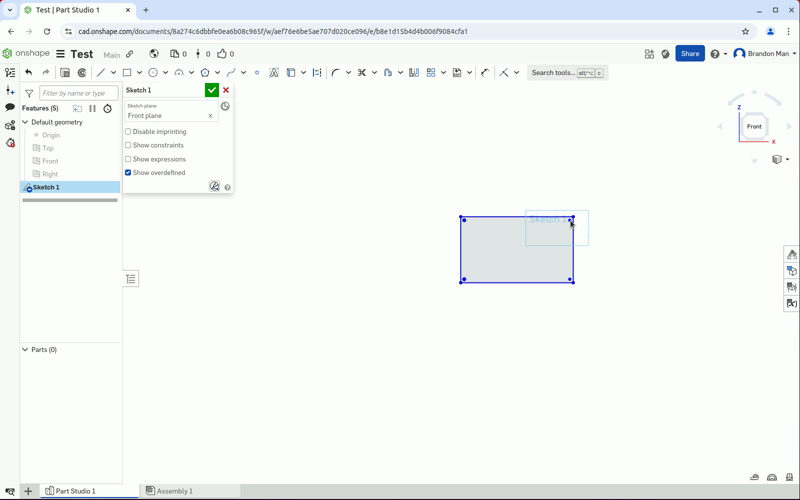
mouse_move(538, 230)
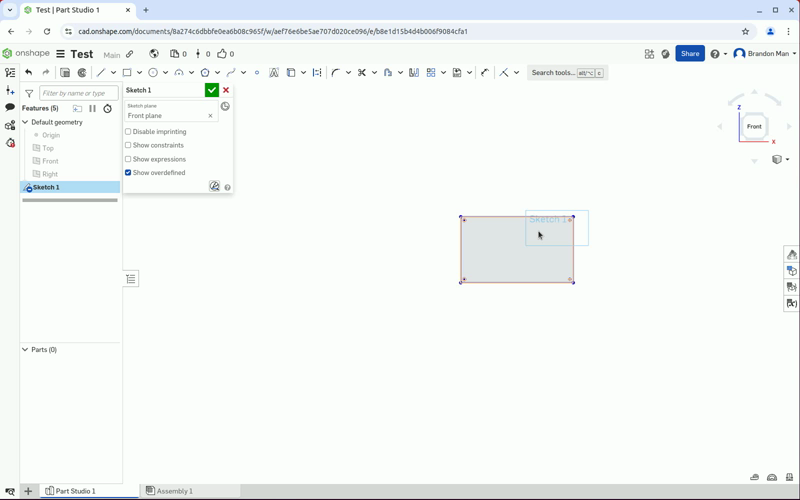
click(538, 230)
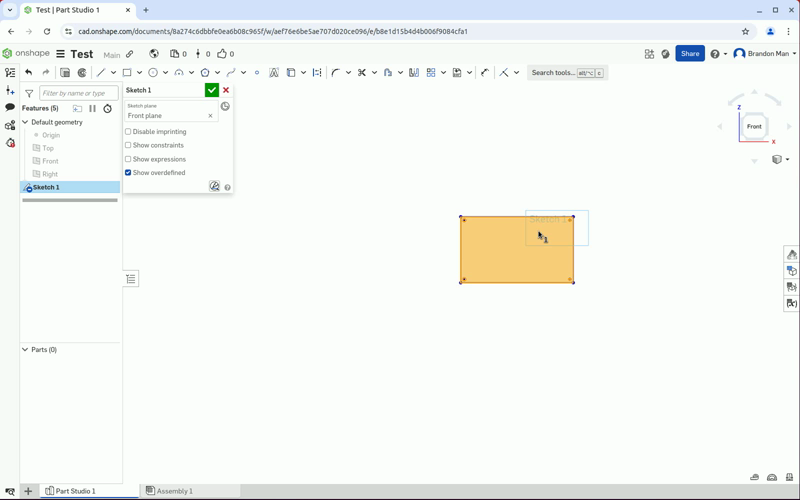
mouse_move(73, 352)
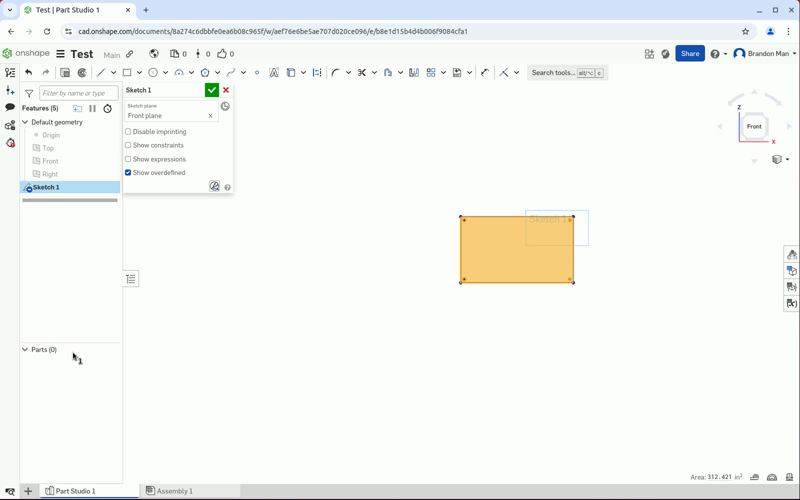
key(shift+y)
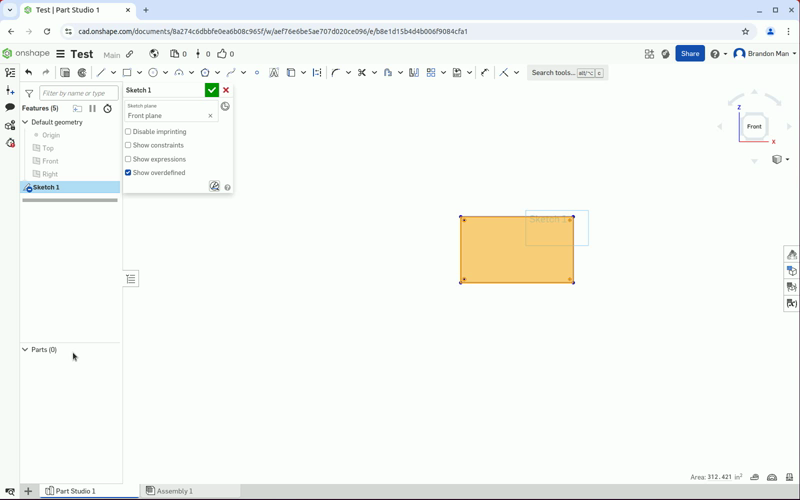
key(shift+e)
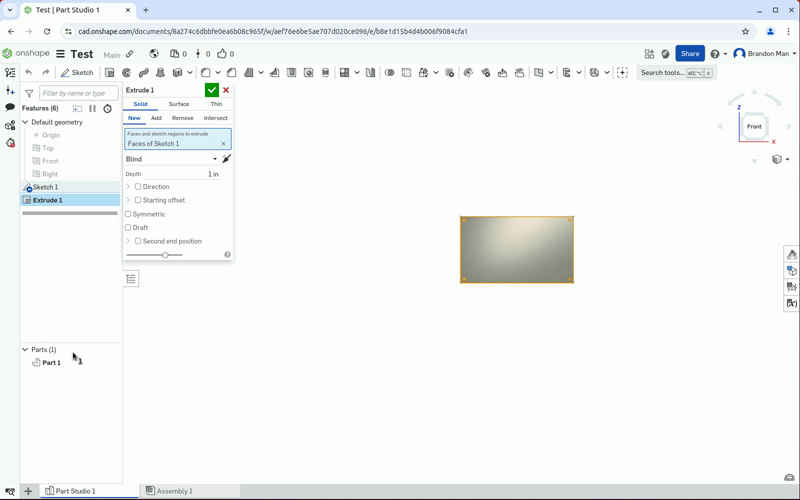
mouse_move(143, 106)
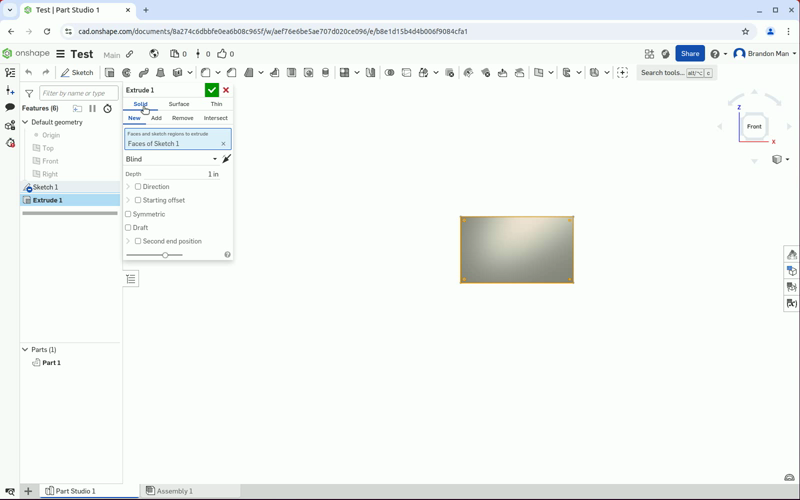
click(143, 106)
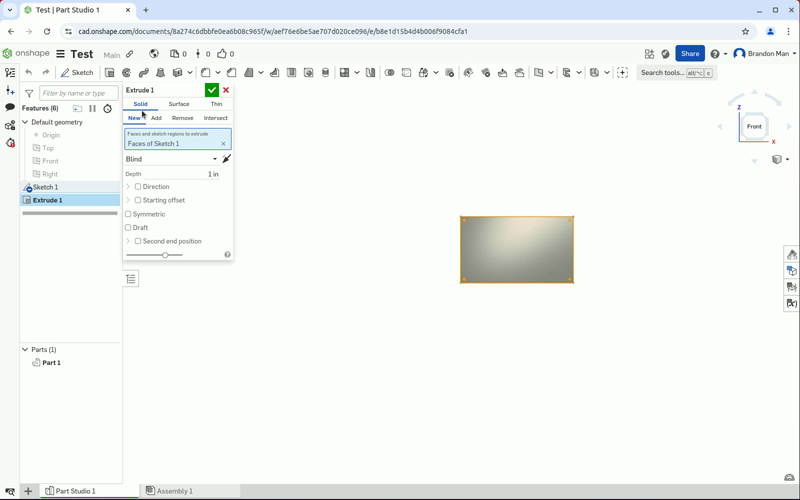
mouse_move(137, 120)
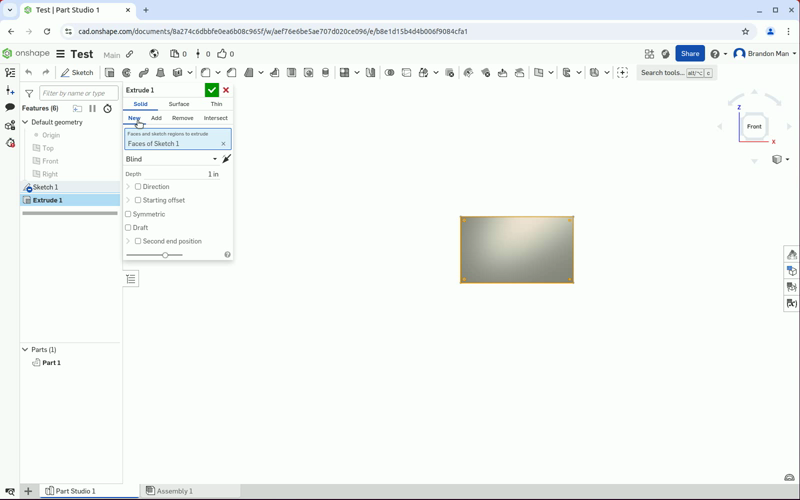
click(137, 120)
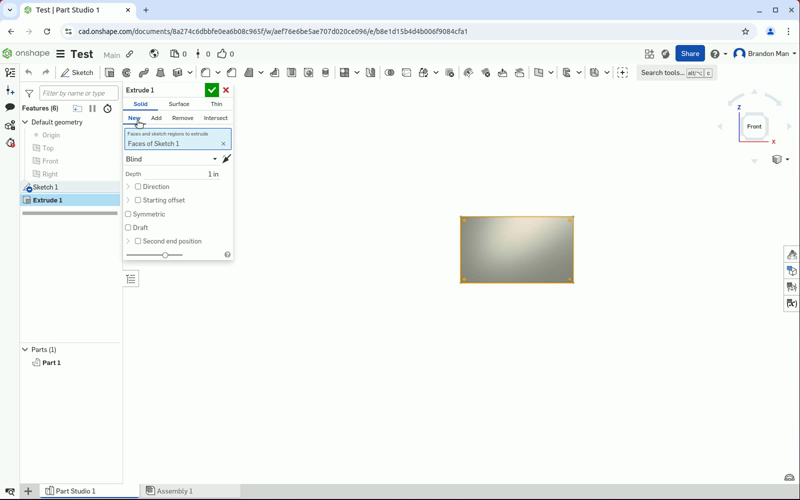
key(tab, 4)
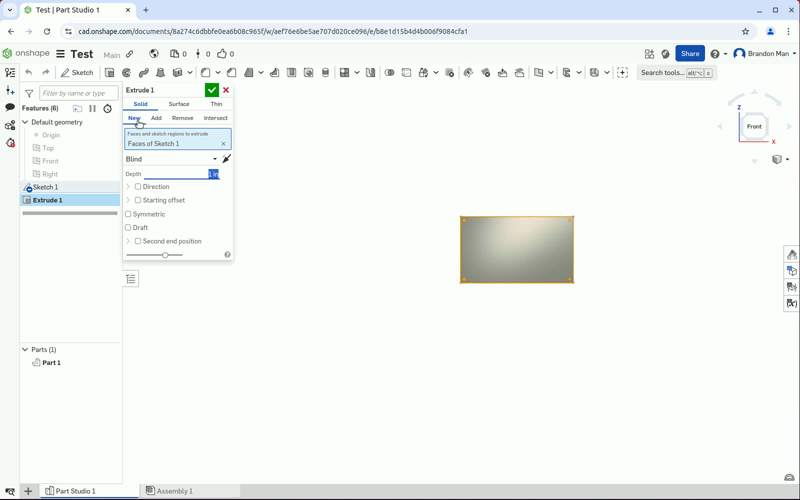
text(0.241)
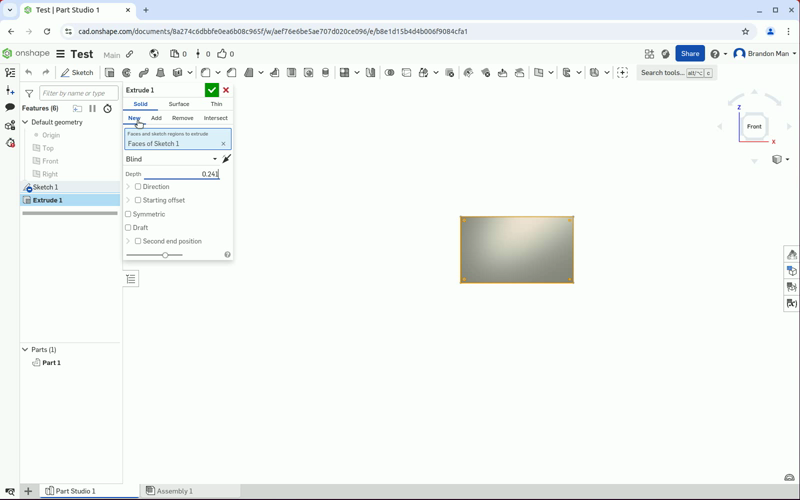
key(enter)
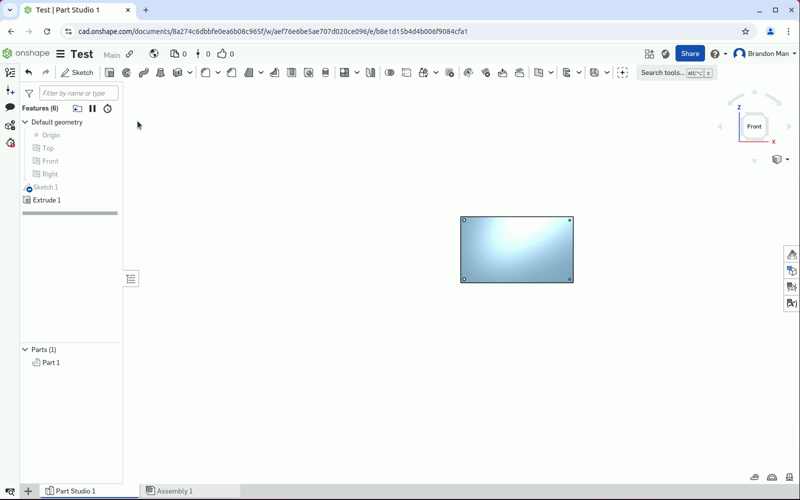
key(shift+h)
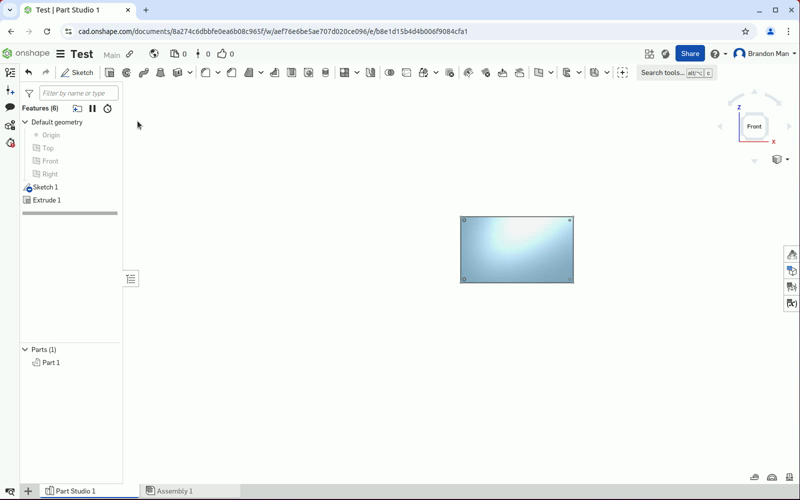
key(shift+h)
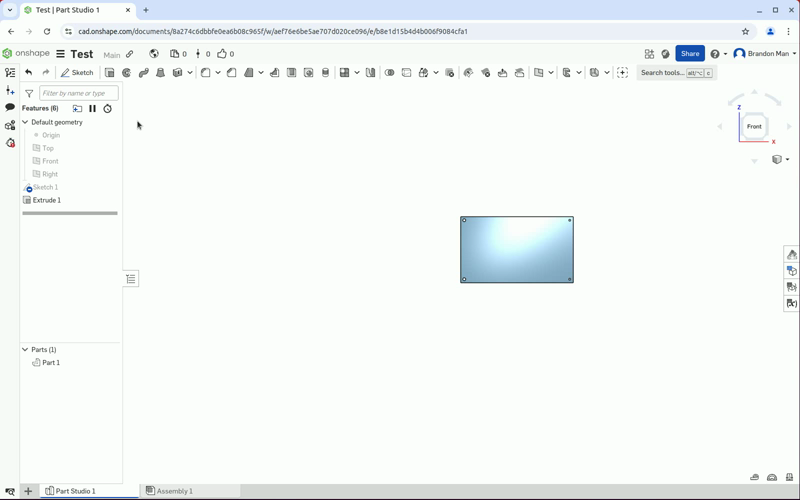
mouse_move(73, 189)
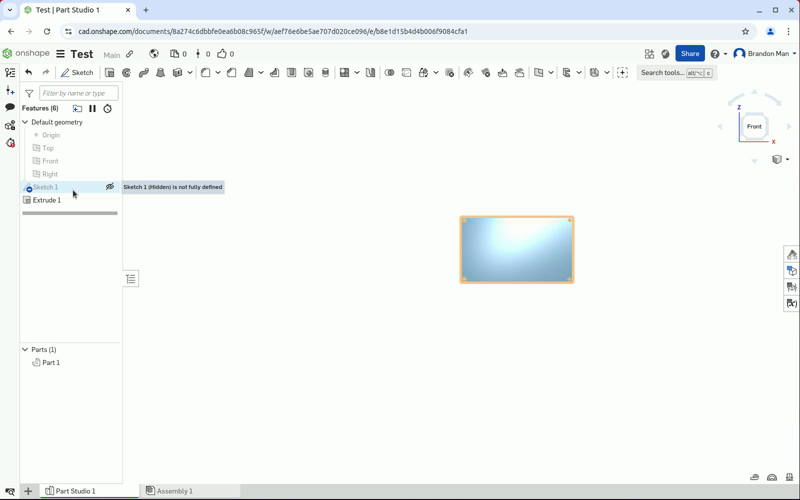
click(73, 189)
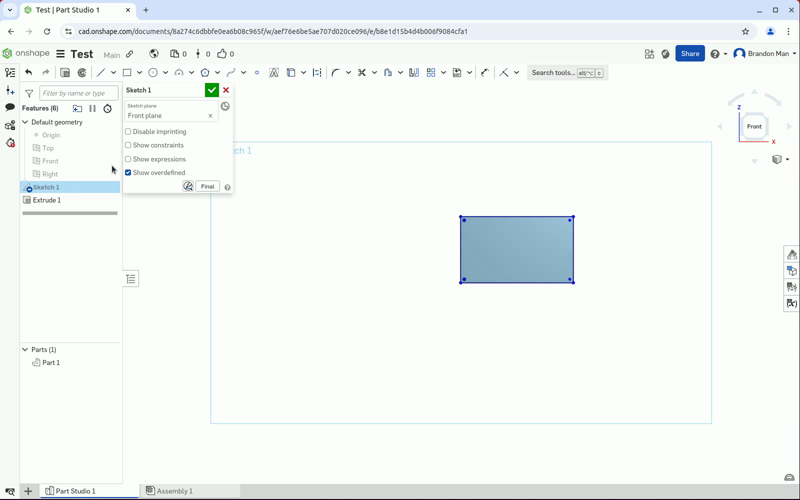
mouse_move(229, 92)
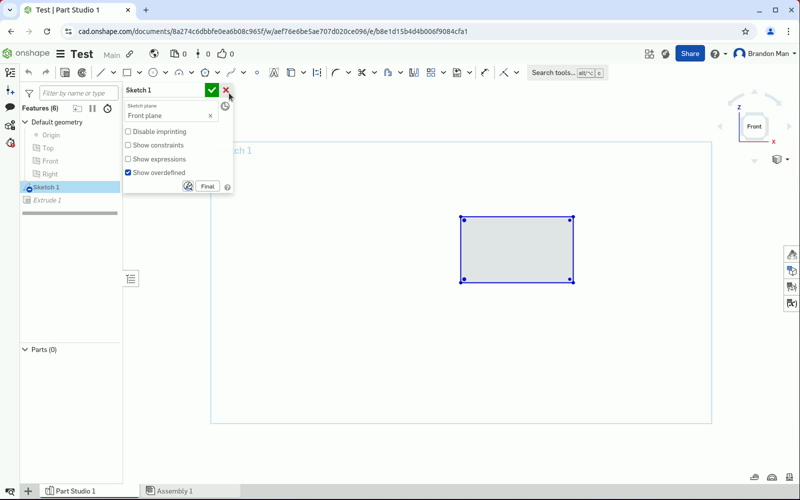
click(229, 92)
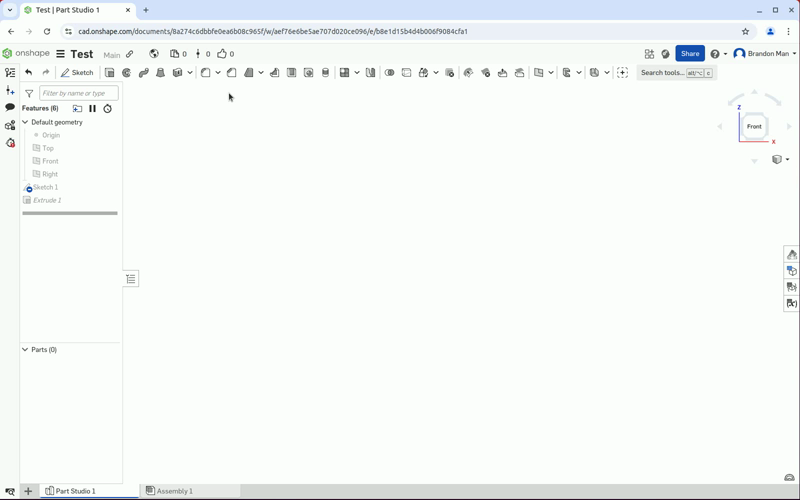
mouse_move(541, 75)
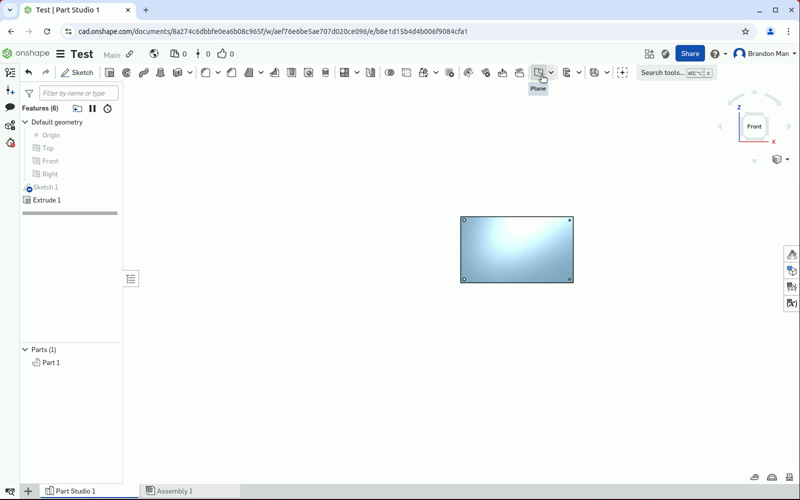
click(541, 75)
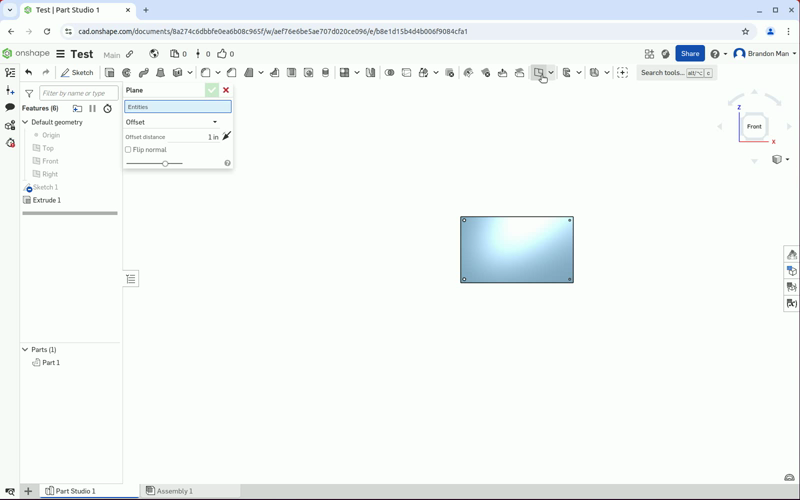
mouse_move(73, 163)
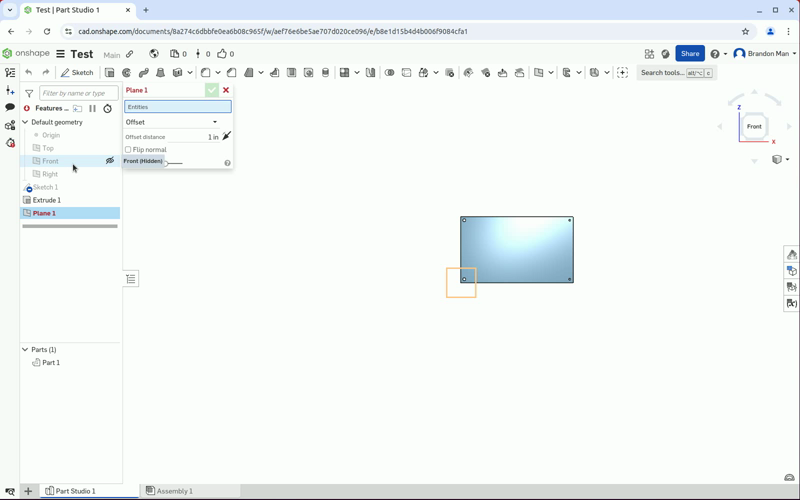
click(73, 163)
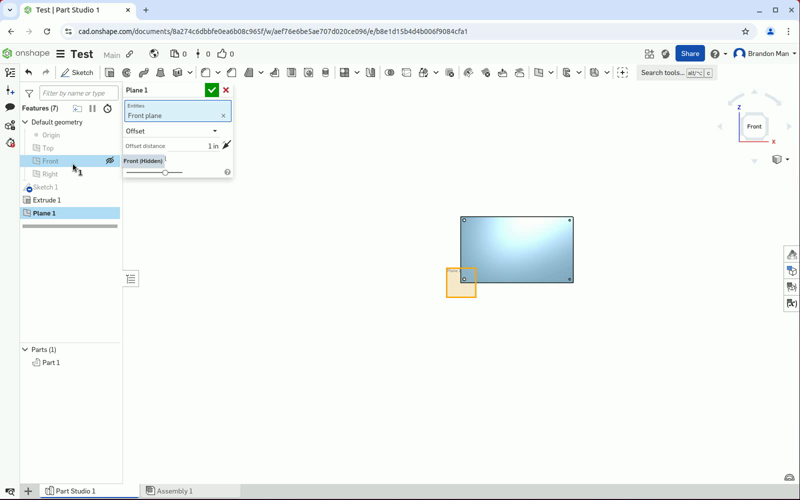
key(tab, 2)
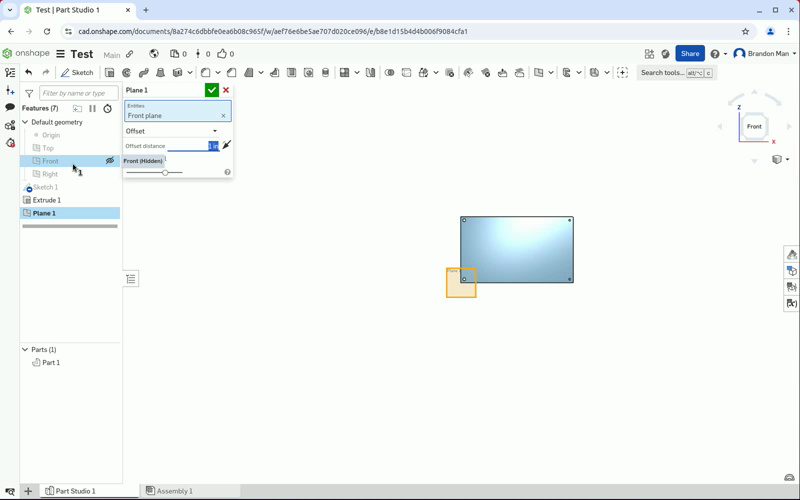
text(0.246)
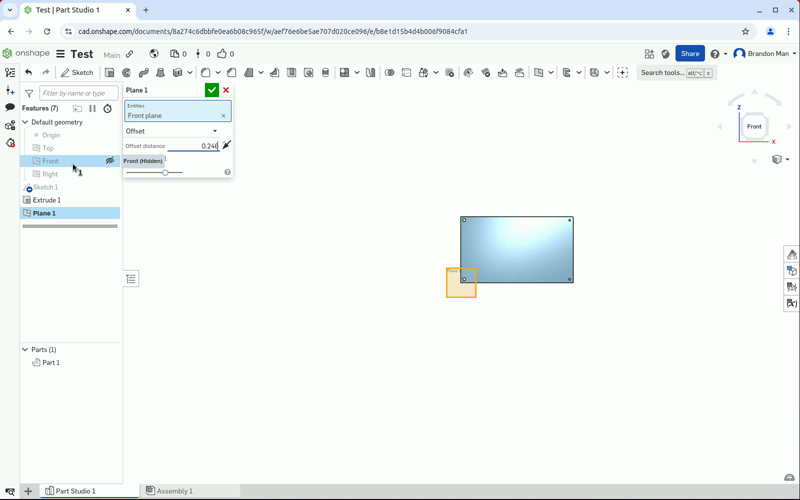
key(enter, 2)
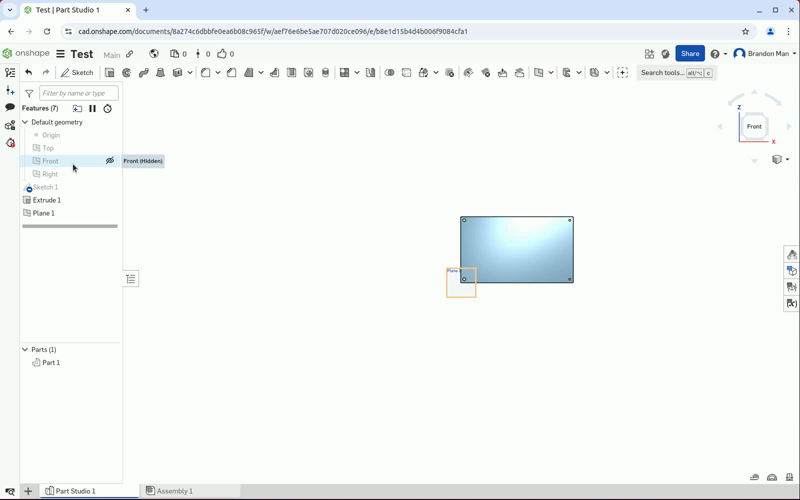
key(shift+s)
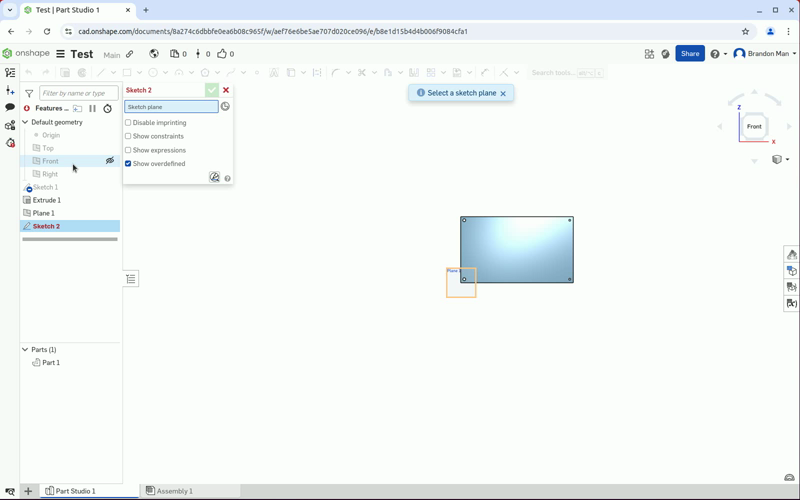
mouse_move(73, 215)
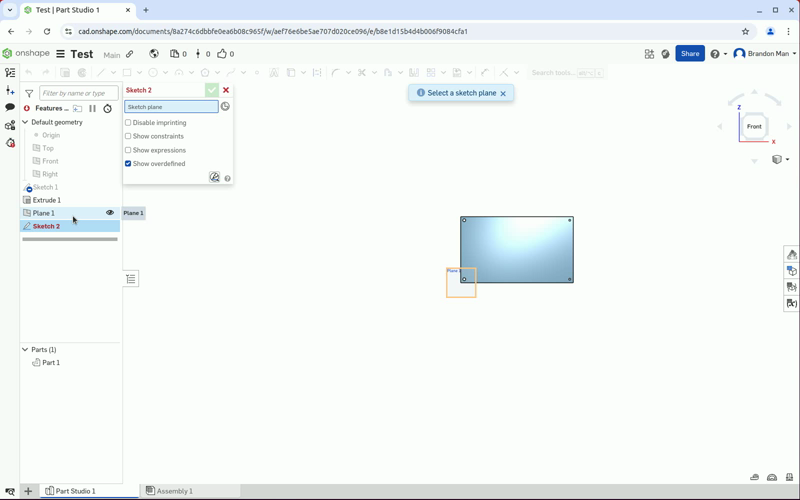
click(73, 215)
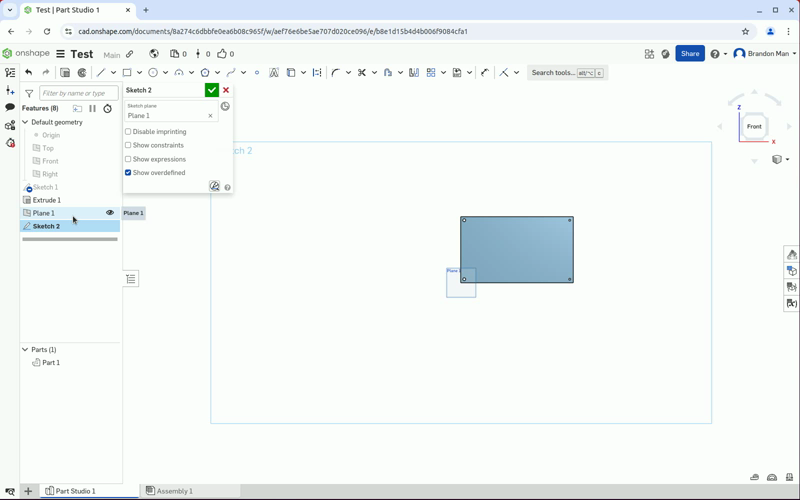
mouse_move(73, 352)
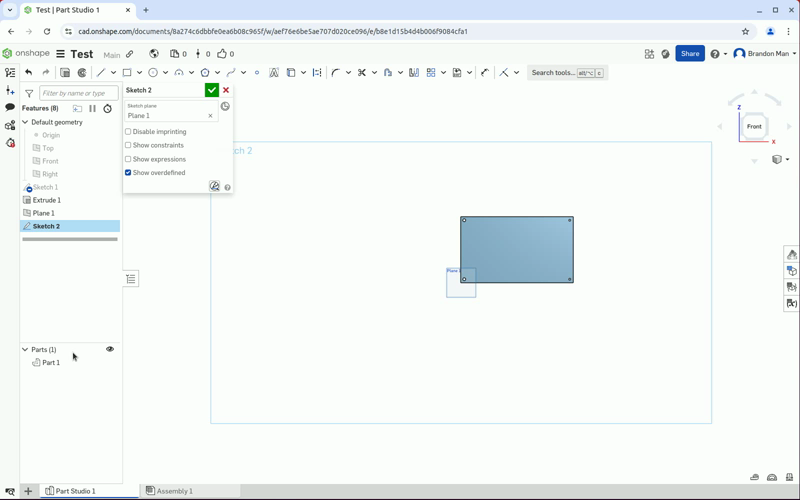
key(y)
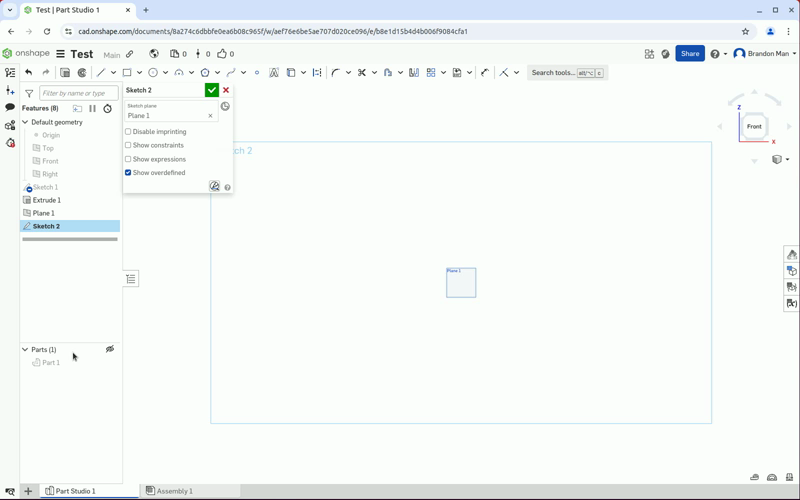
key(l)
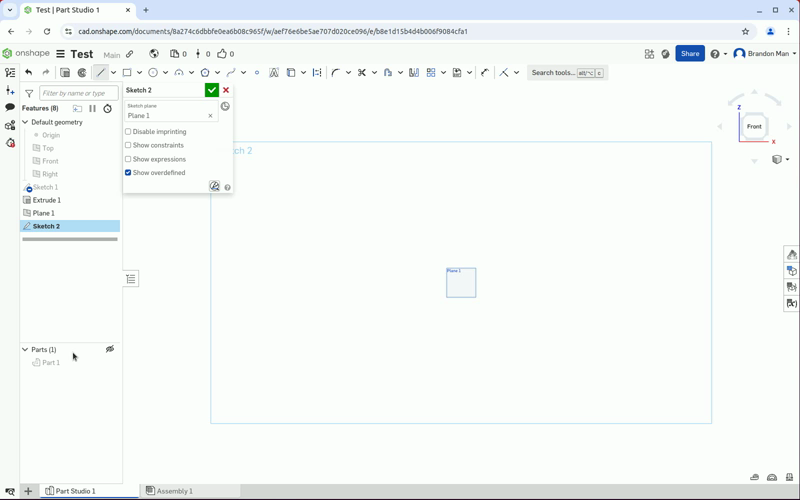
key_down(shift)
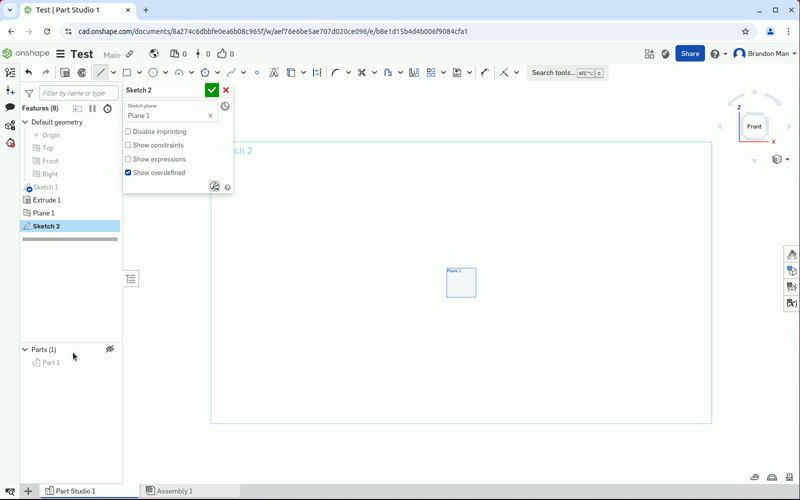
mouse_move(476, 279)
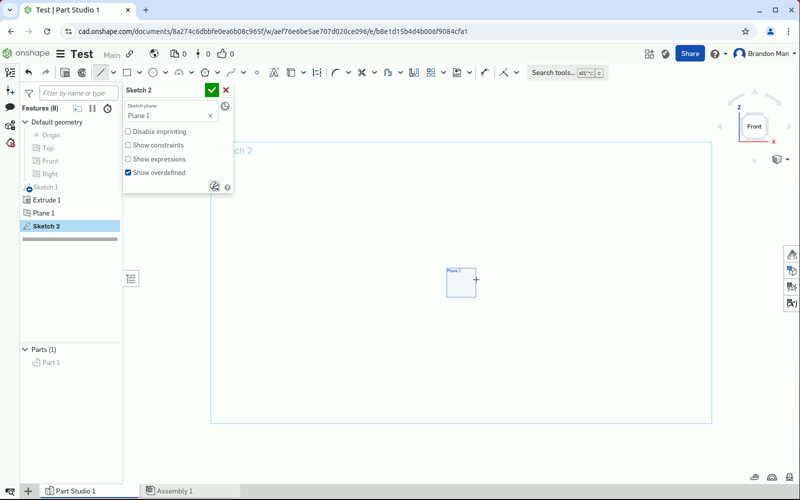
click(476, 279)
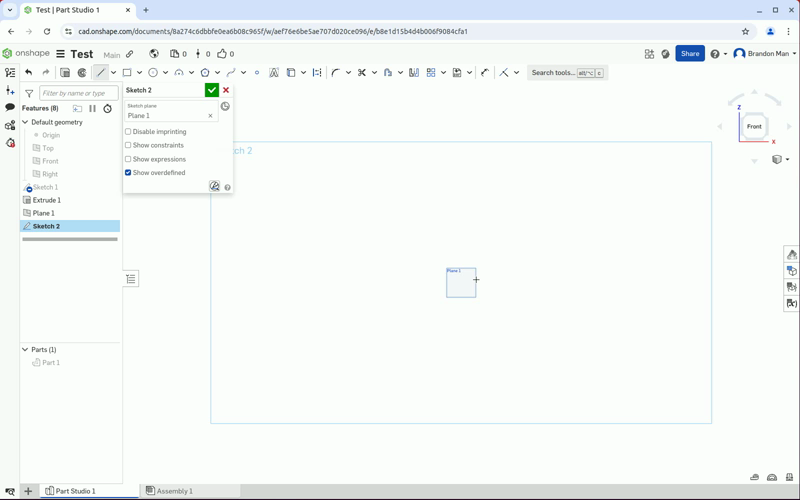
key_up(shift)
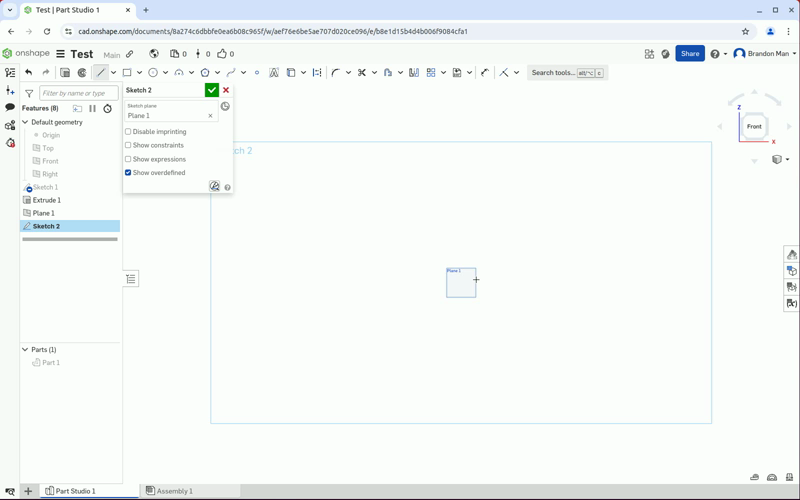
key_down(shift)
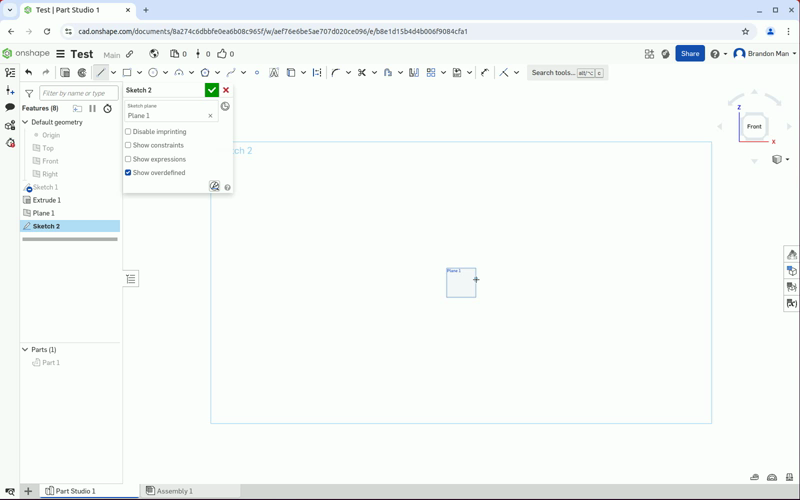
mouse_move(558, 279)
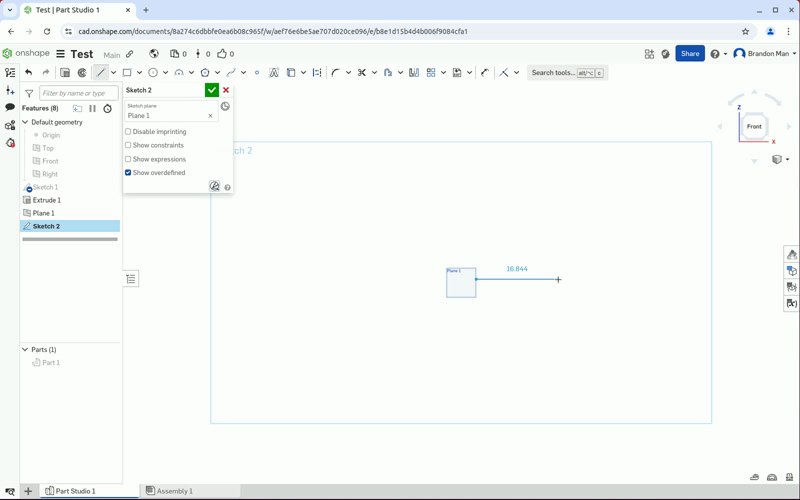
click(558, 279)
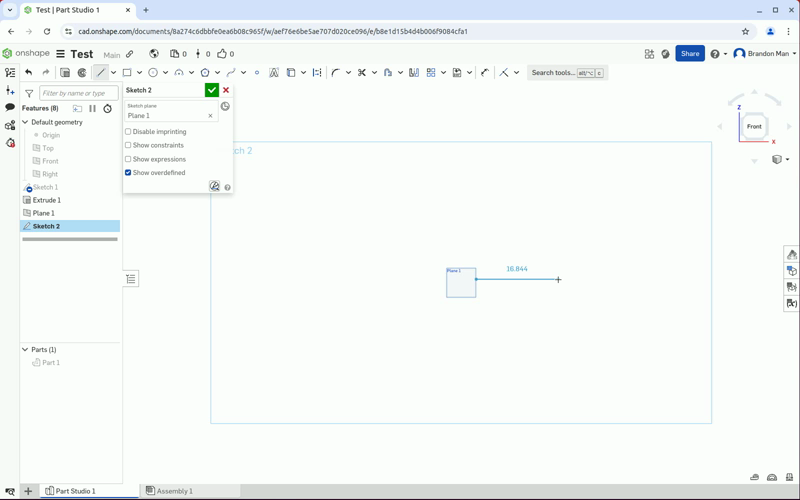
key_up(shift)
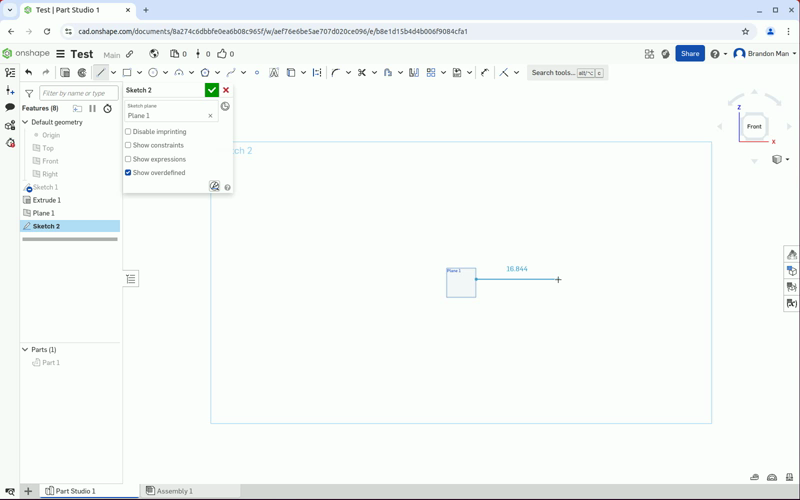
key_down(shift)
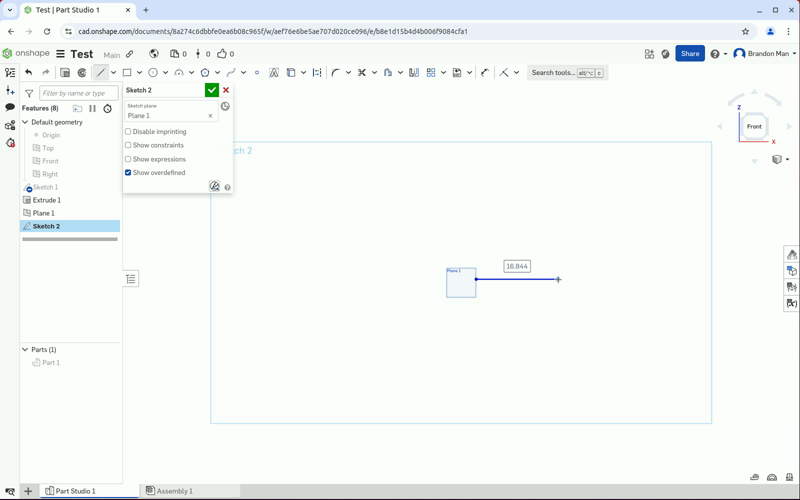
mouse_move(588, 279)
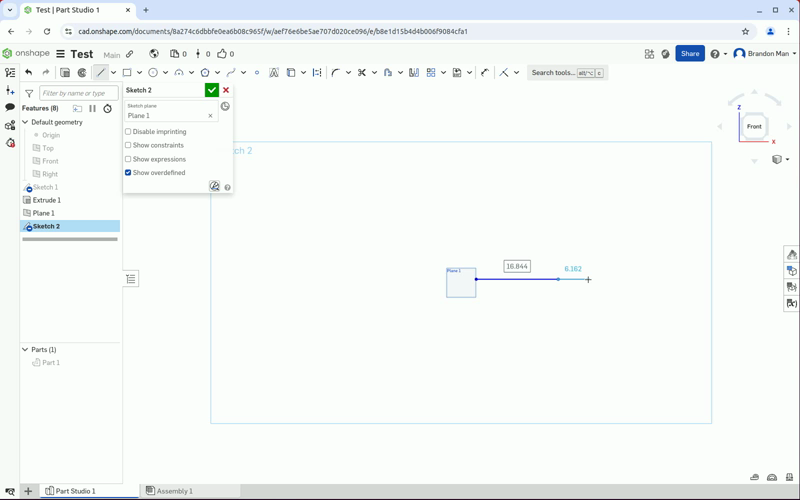
mouse_move(558, 219)
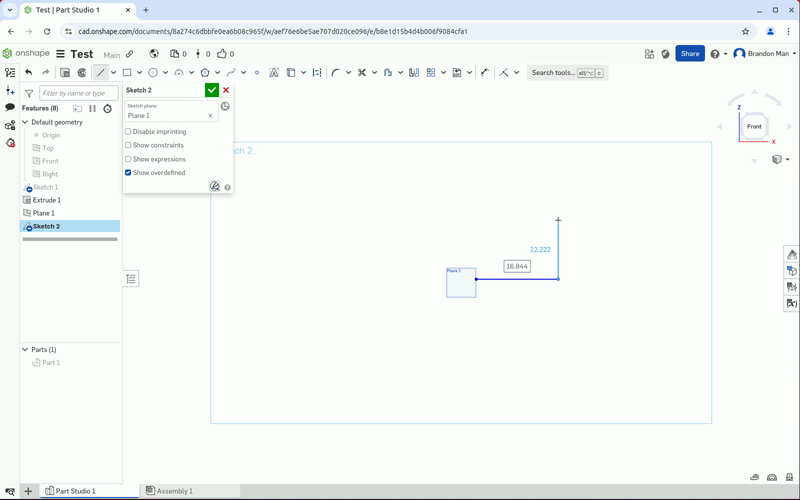
click(558, 219)
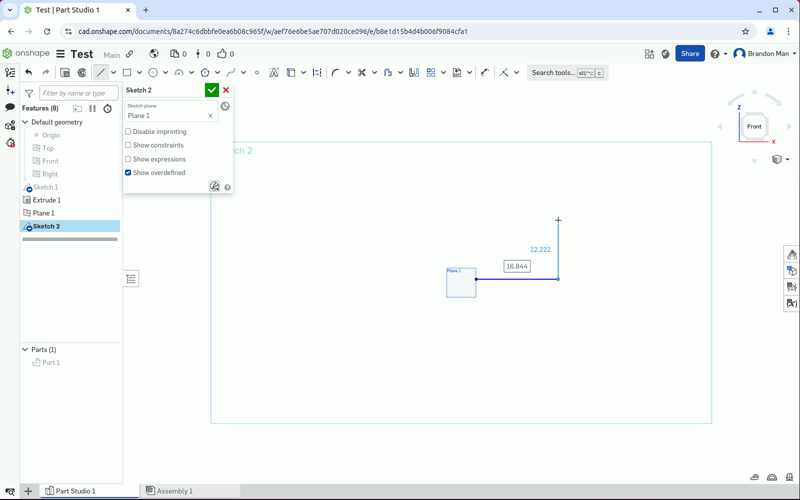
key_up(shift)
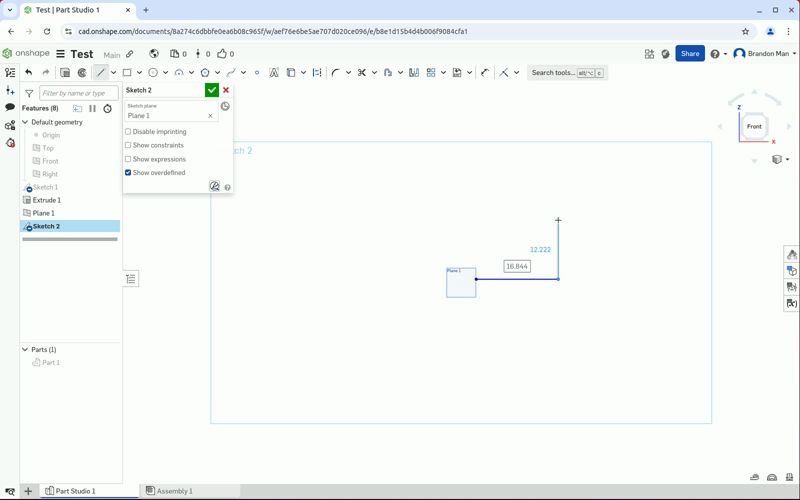
key_down(shift)
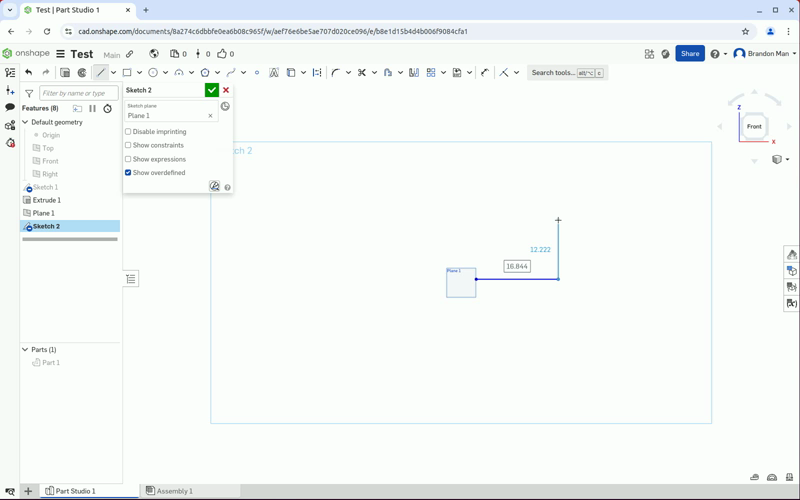
mouse_move(476, 219)
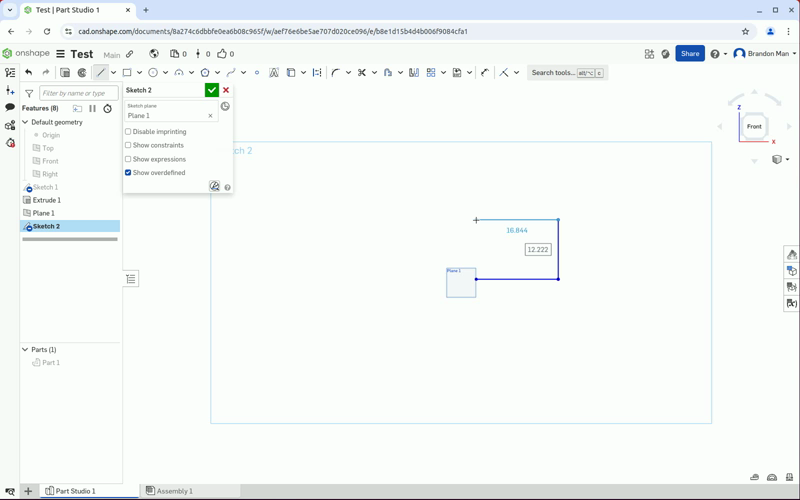
click(476, 219)
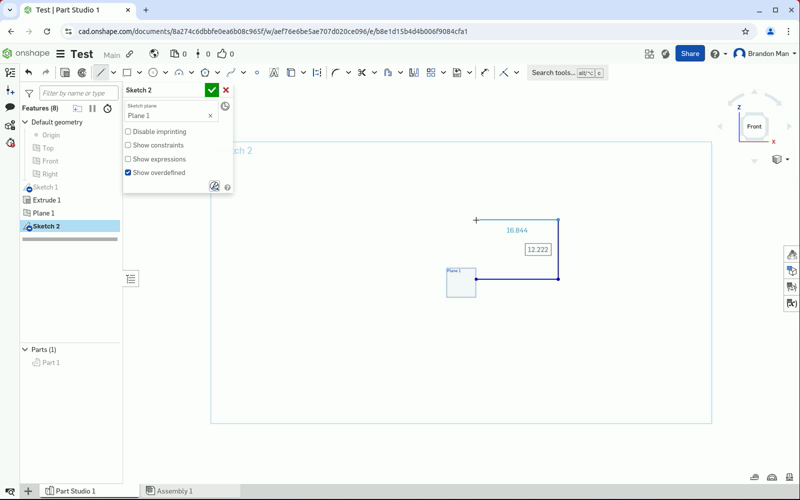
key_up(shift)
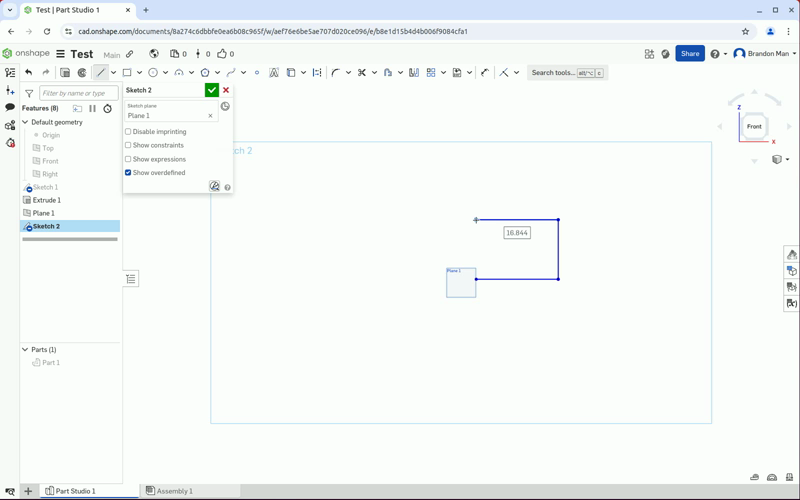
mouse_move(506, 219)
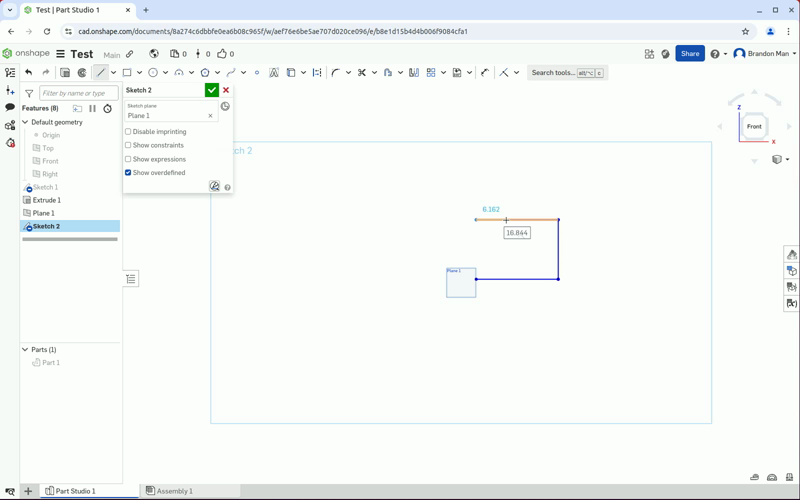
key_down(shift)
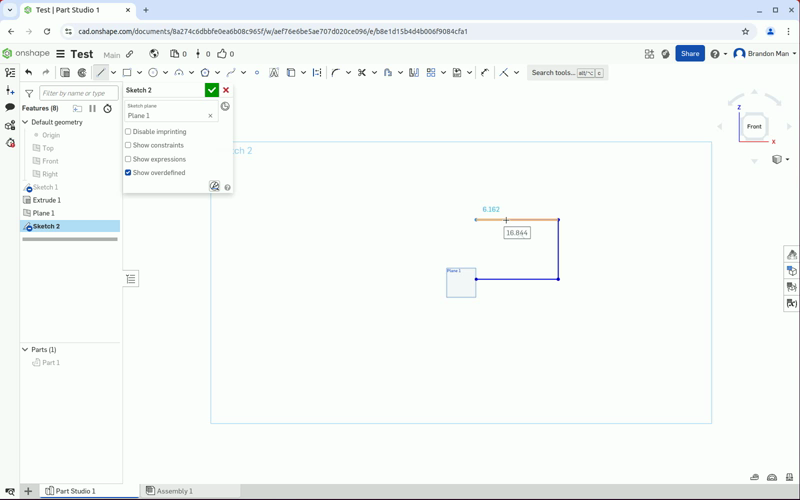
mouse_move(476, 279)
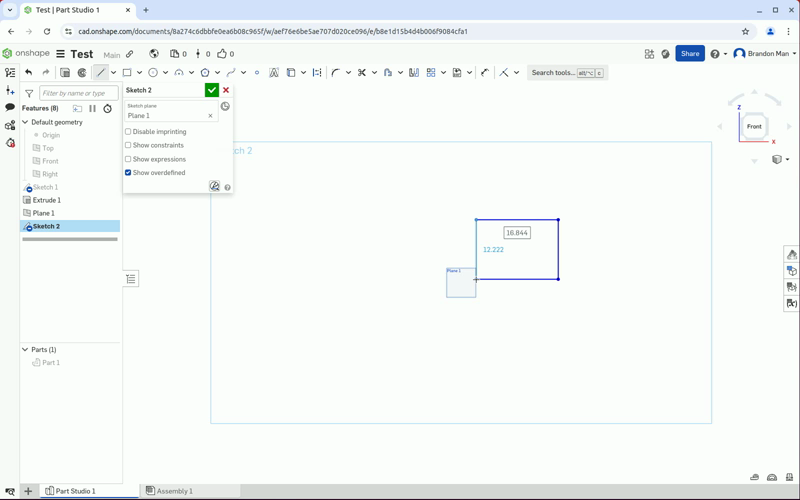
key_up(shift)
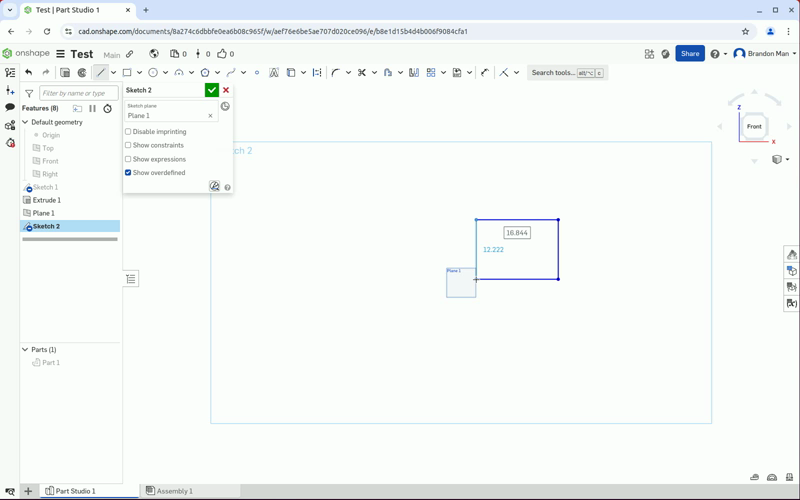
click(476, 279)
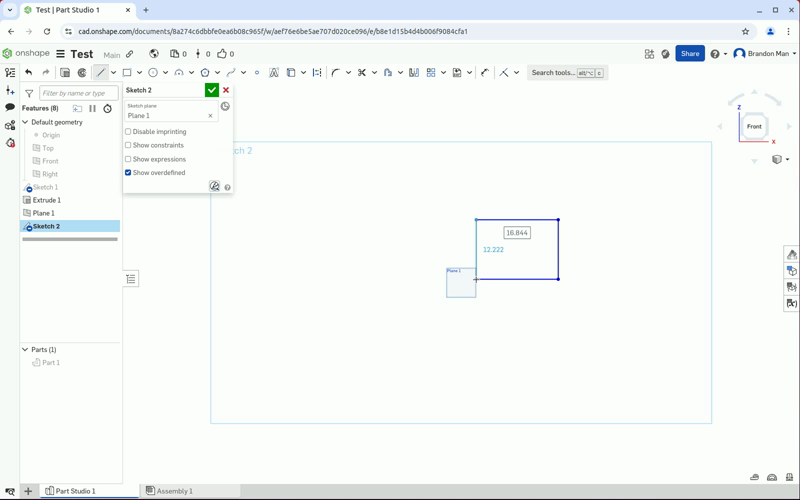
key(esc)
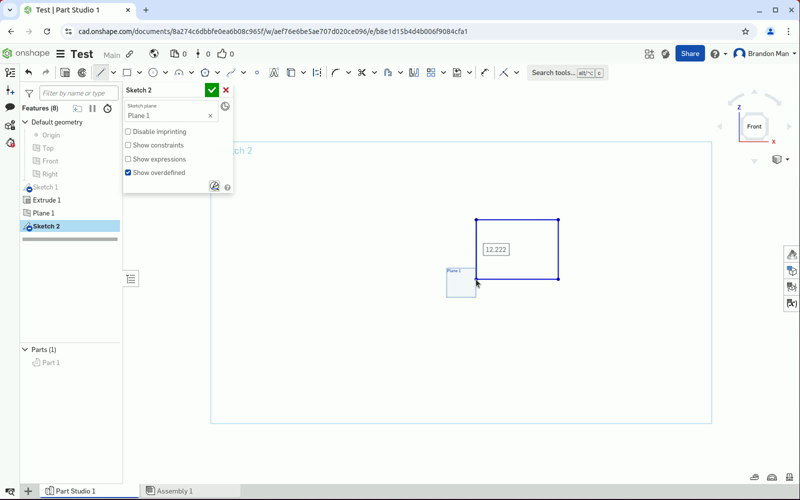
mouse_move(515, 251)
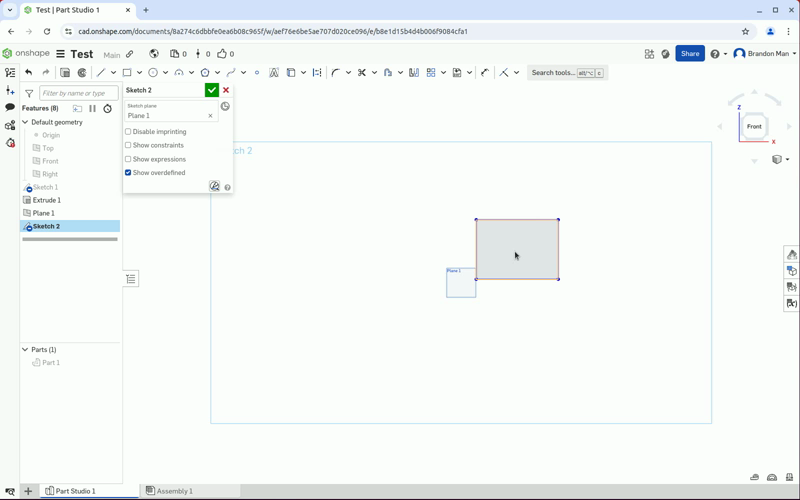
click(515, 251)
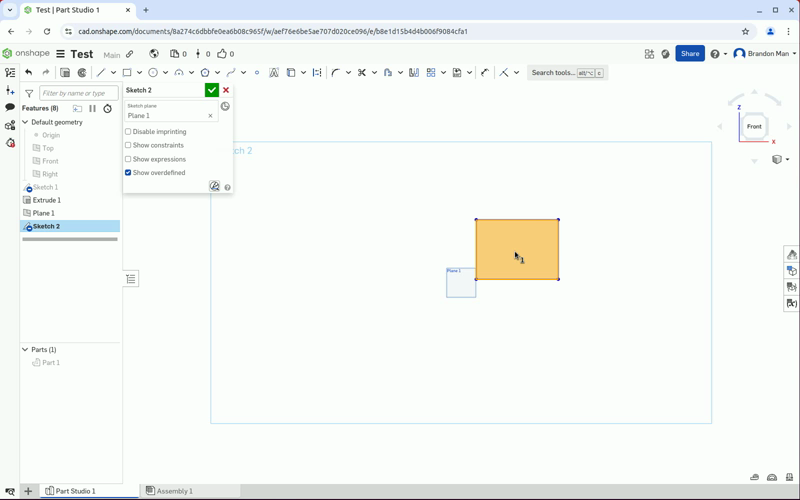
mouse_move(73, 352)
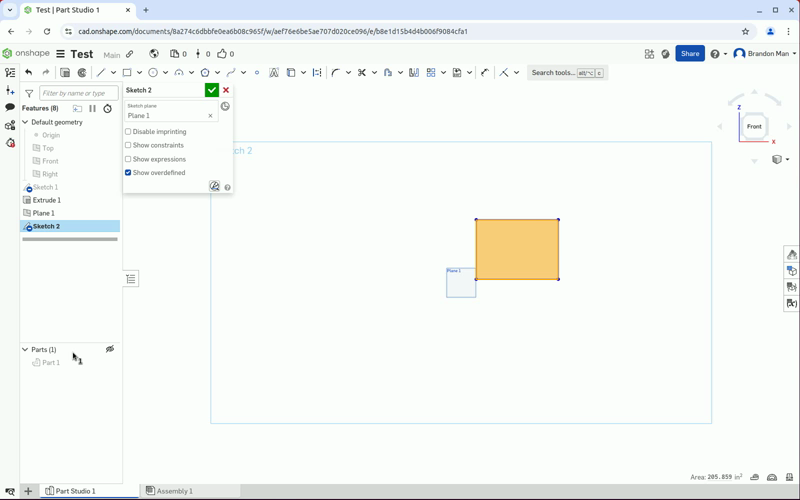
key(shift+y)
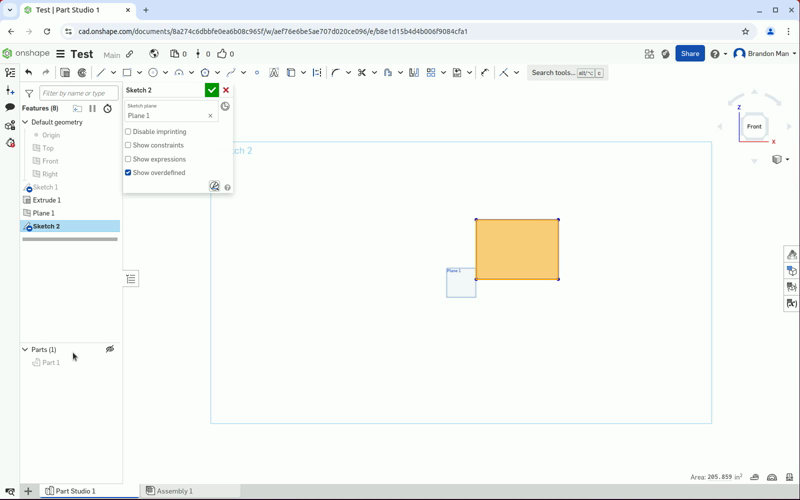
key(shift+e)
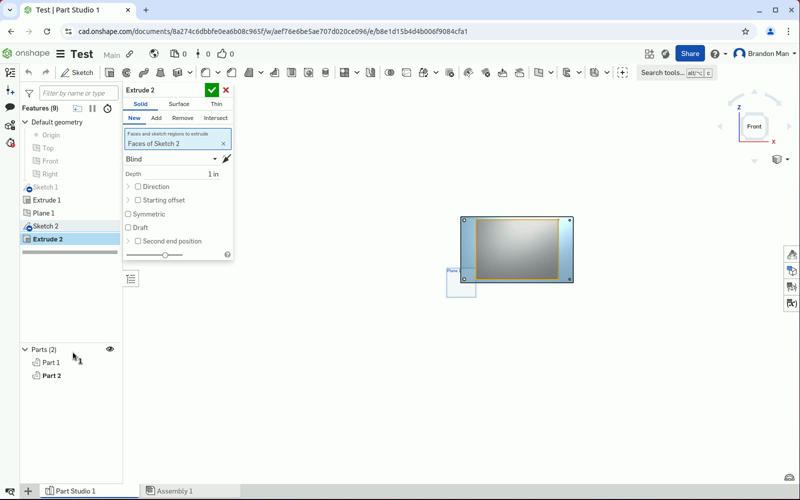
mouse_move(143, 106)
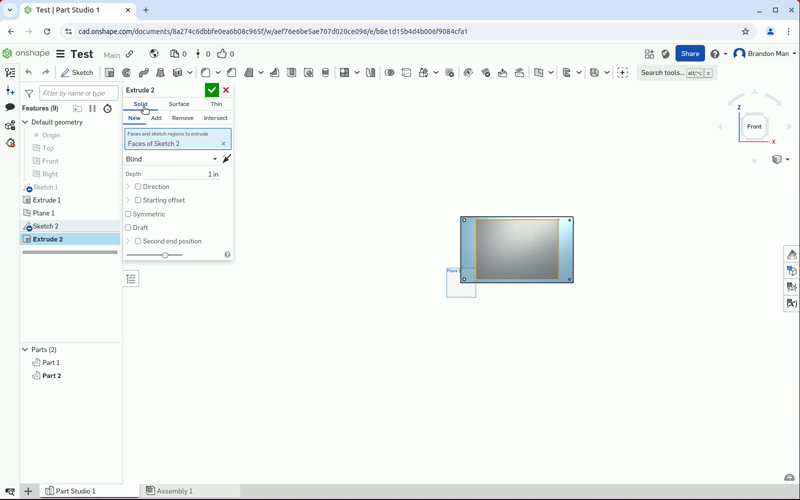
click(143, 106)
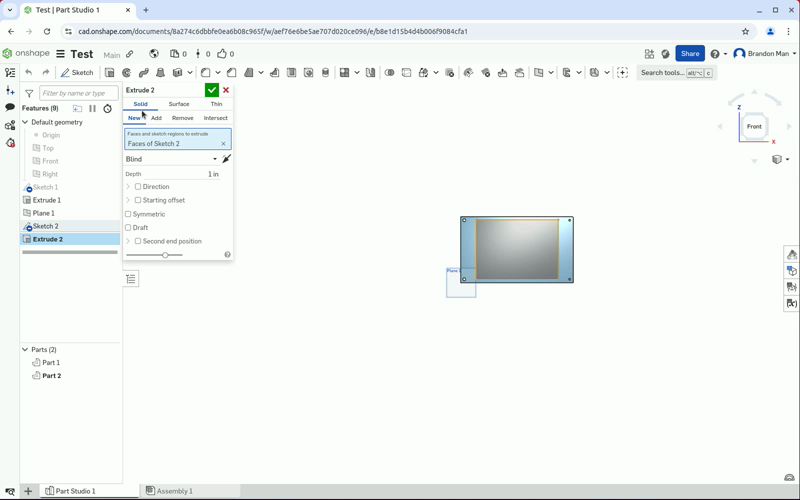
mouse_move(137, 120)
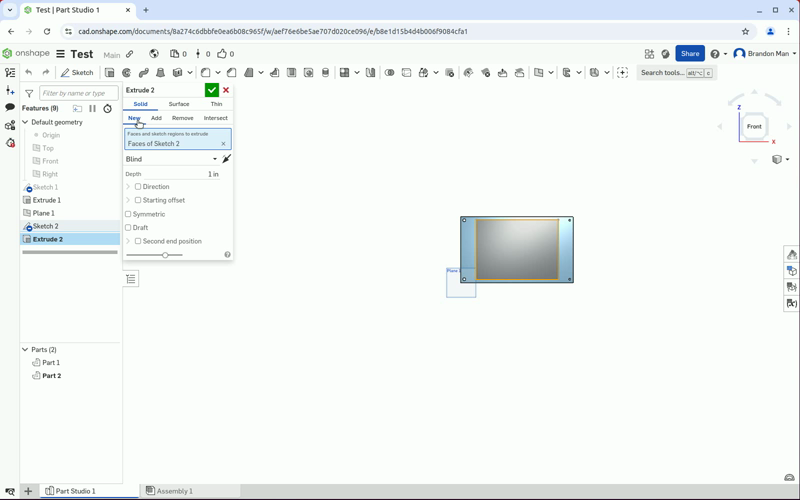
click(137, 120)
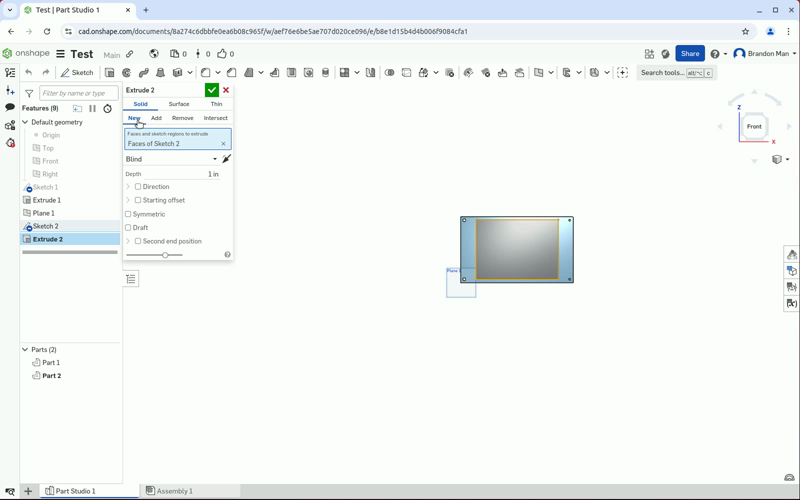
key(tab, 4)
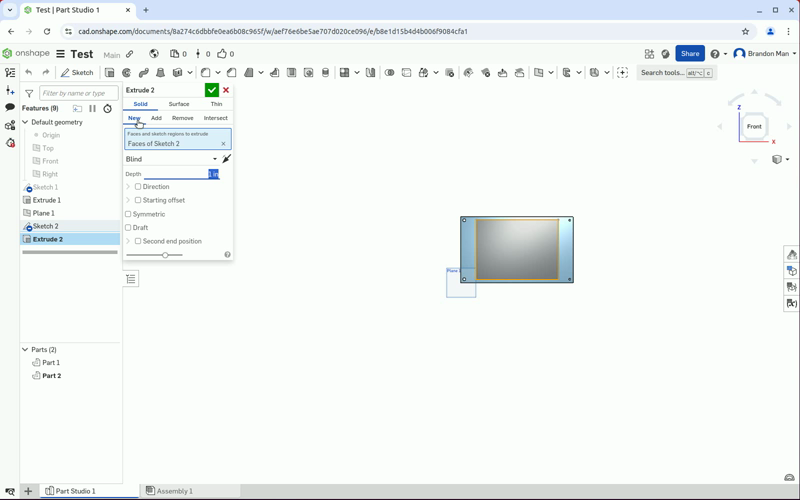
text(0.963)
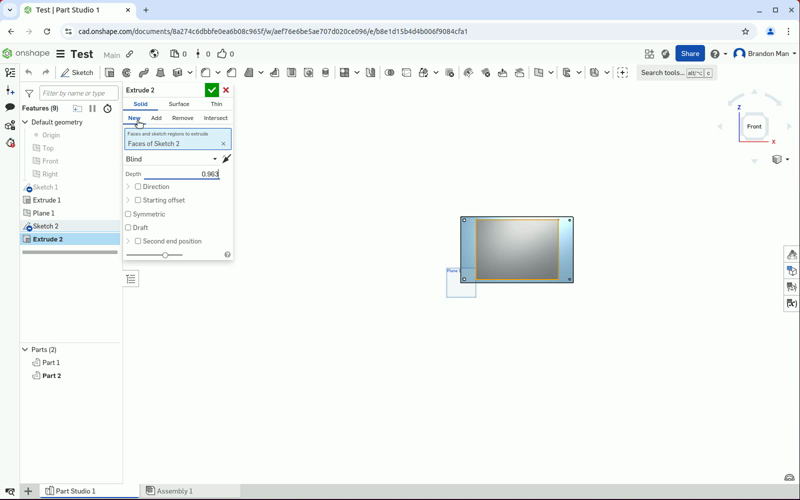
key(enter)
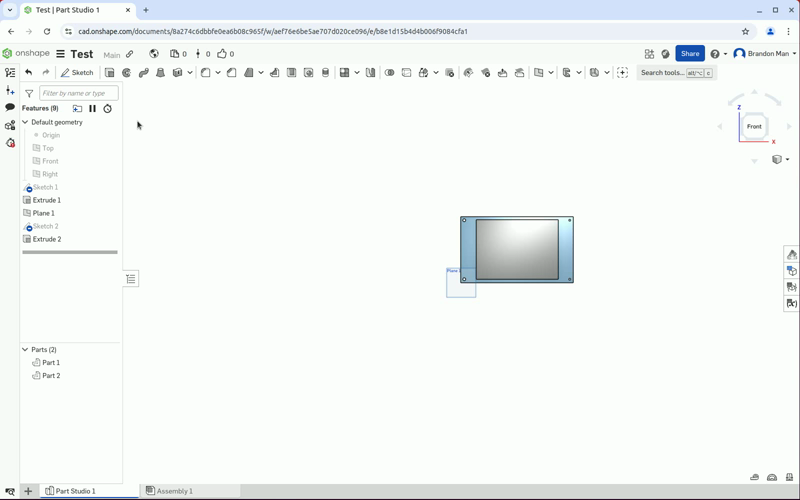
key(shift+h)
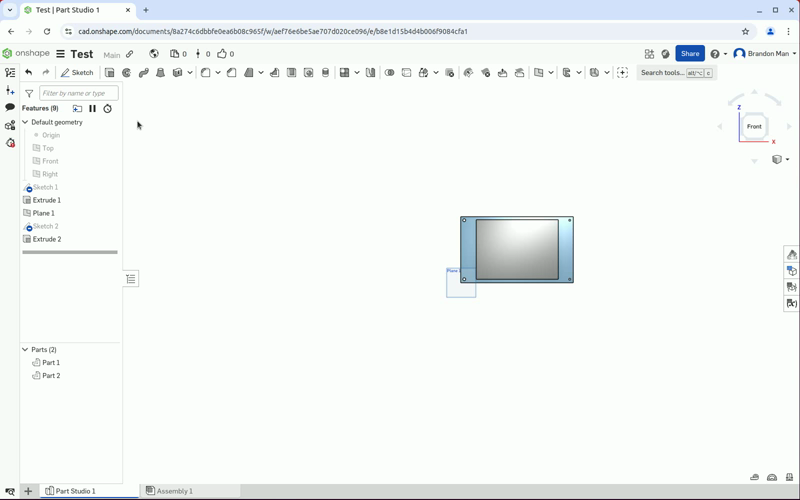
key(shift+h)
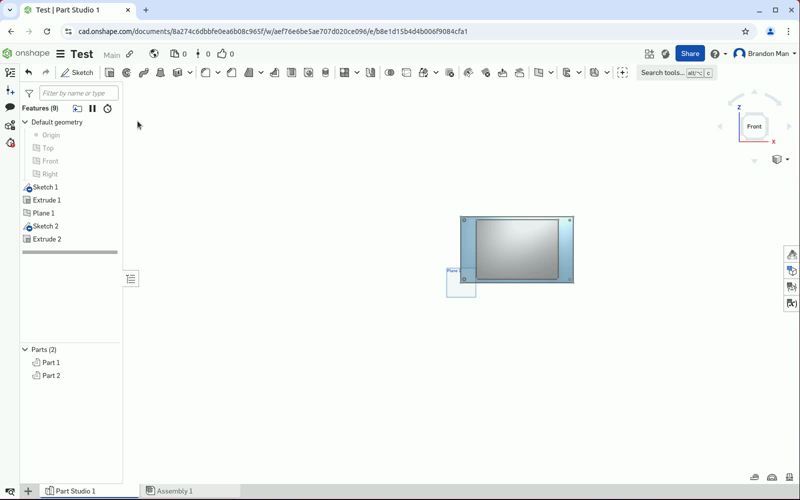
key(shift+7)
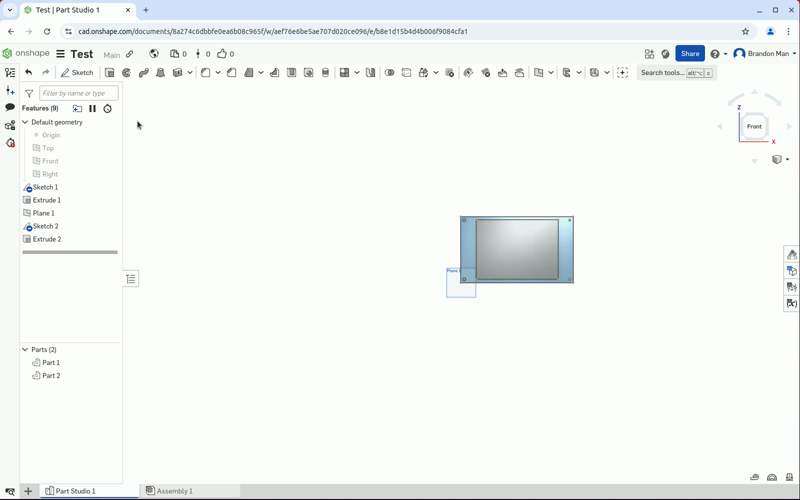
key(left, 2)
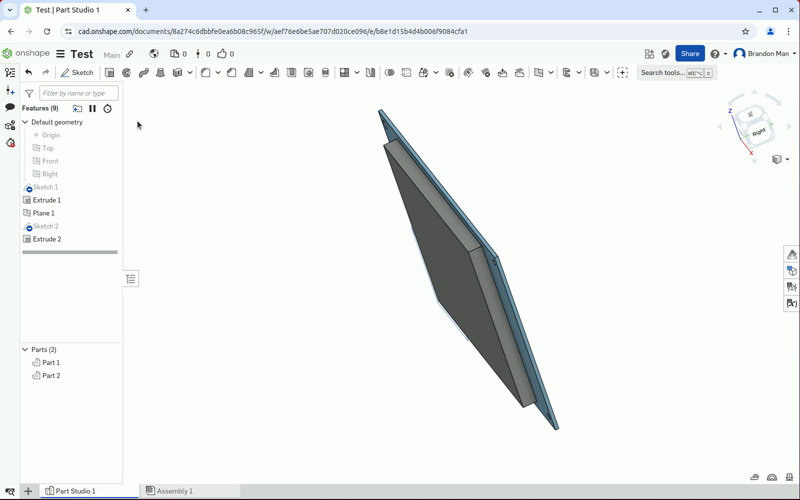
key(down, 2)
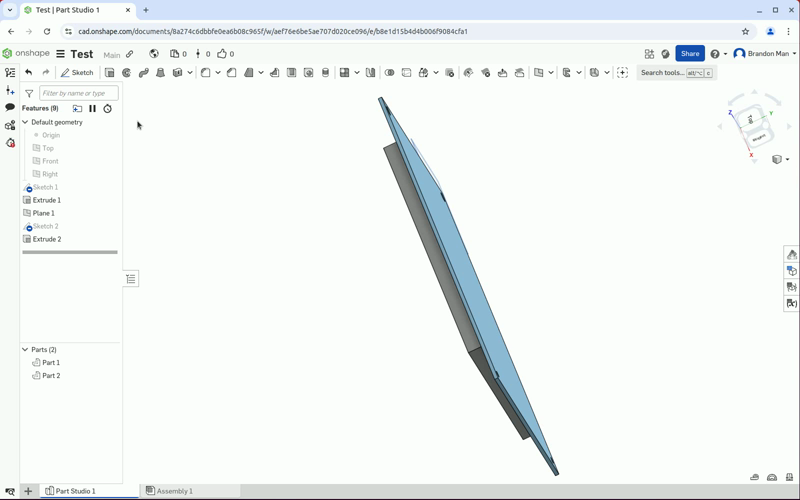
key(up, 2)
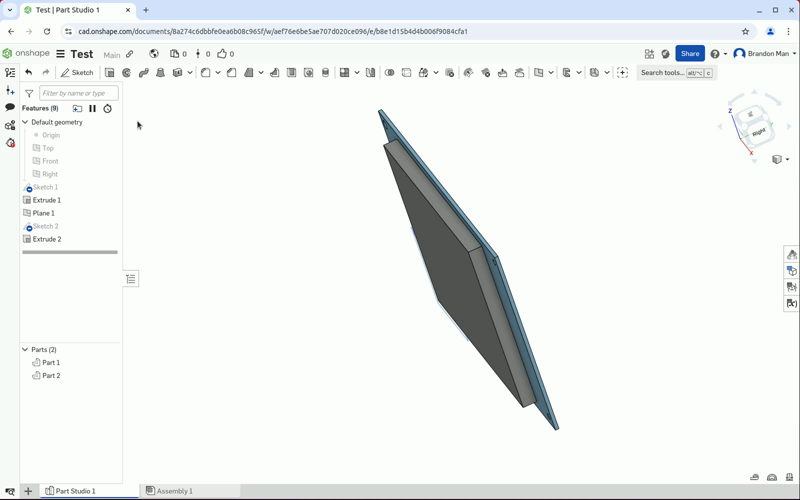
key(right, 2)
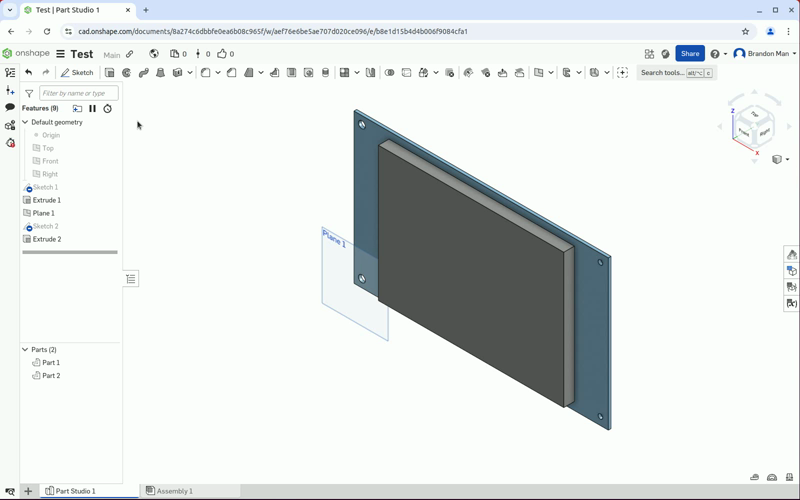
mouse_move(73, 189)
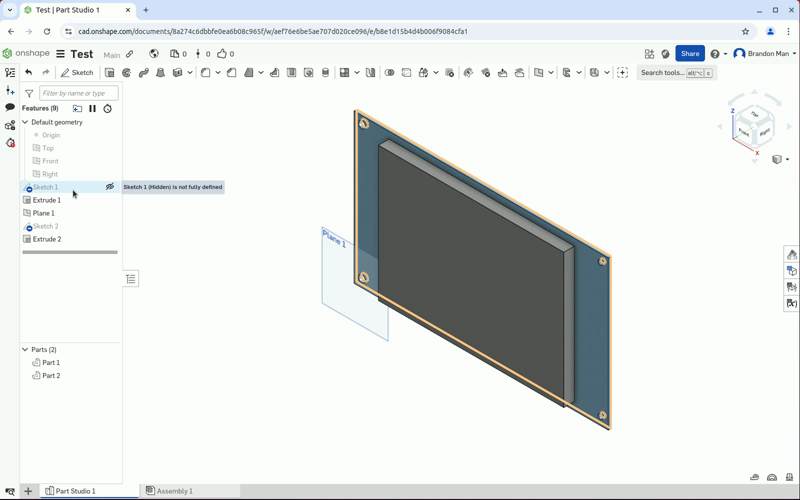
click(73, 189)